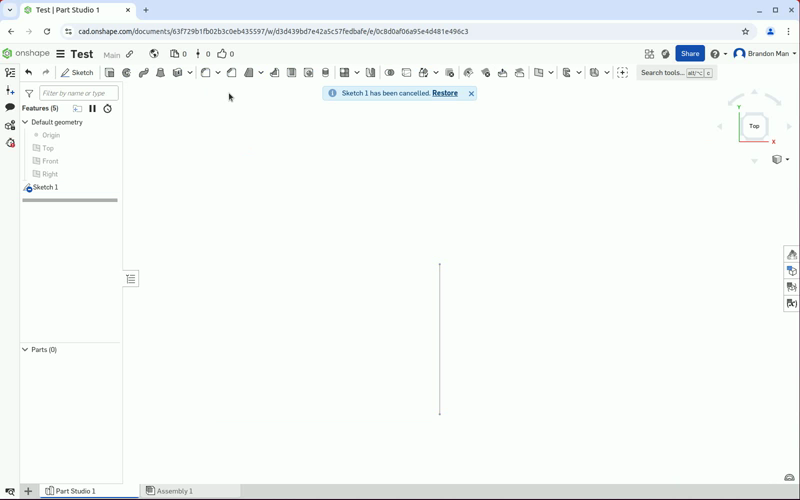
key(shift+h)
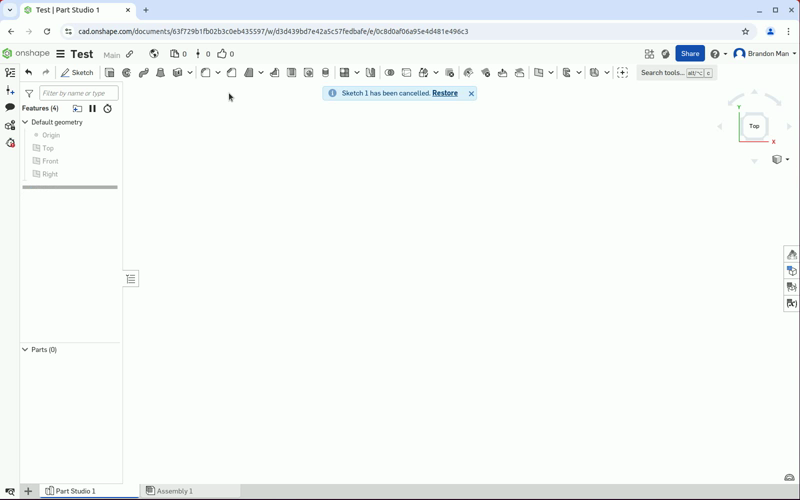
key(shift+s)
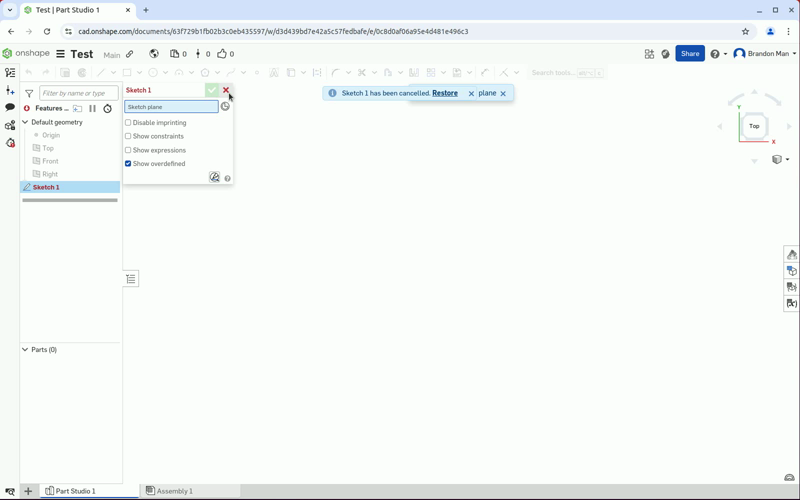
mouse_move(73, 150)
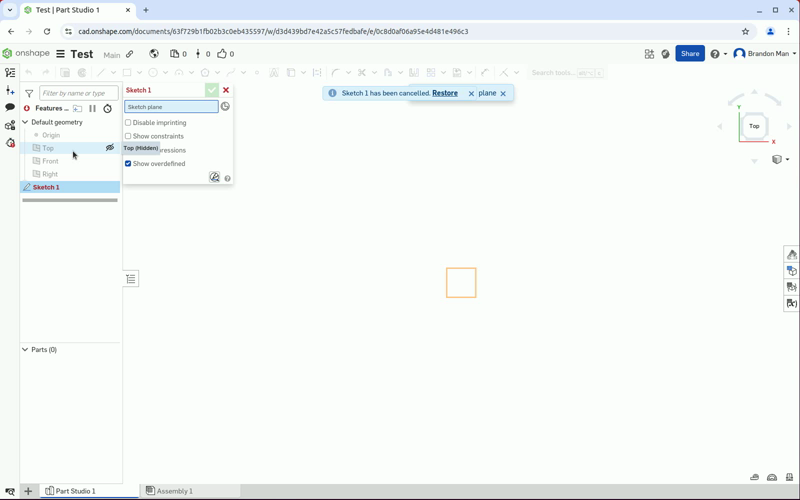
click(73, 150)
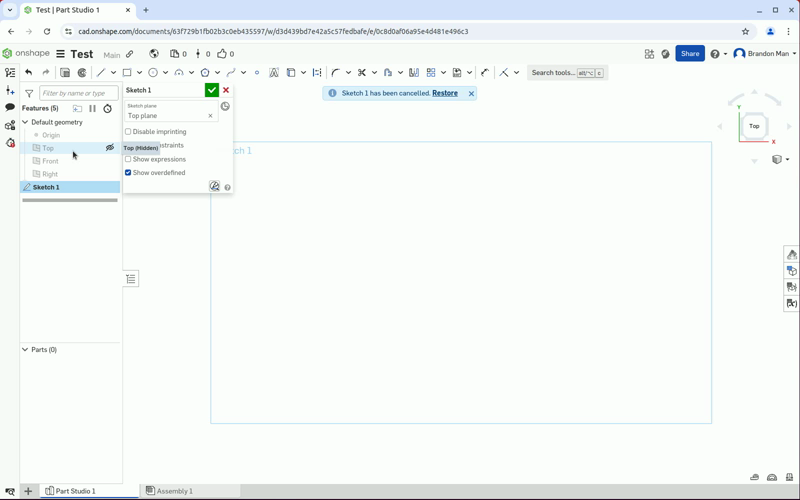
mouse_move(73, 352)
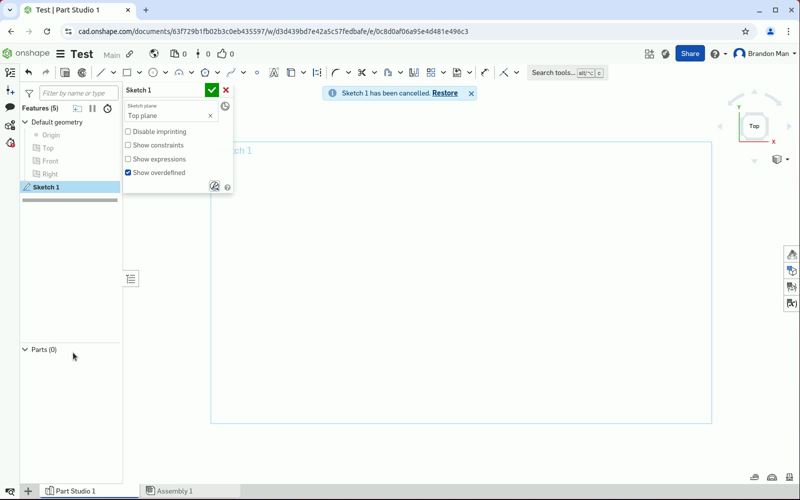
key(y)
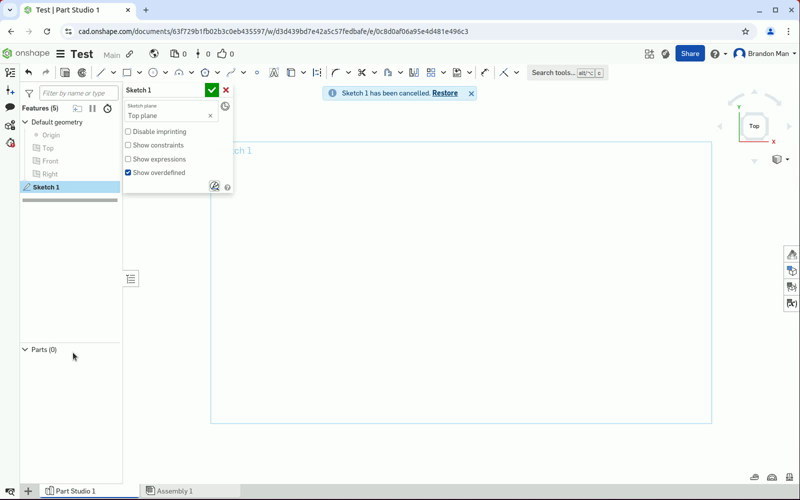
key(a)
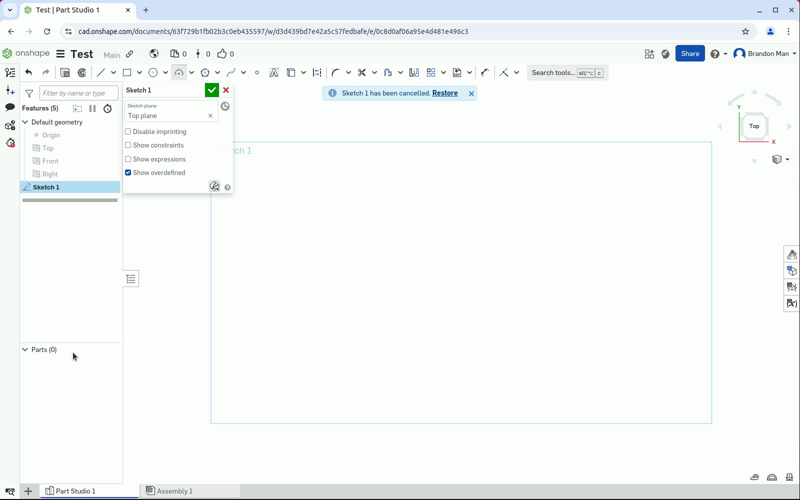
key_down(shift)
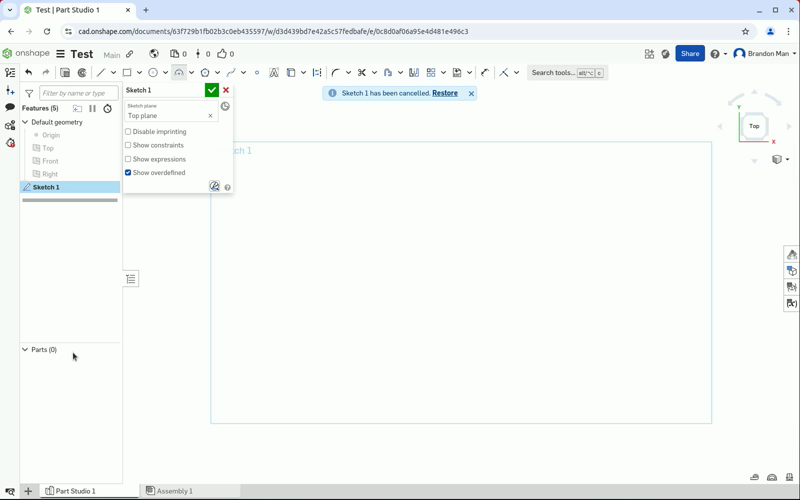
mouse_move(378, 320)
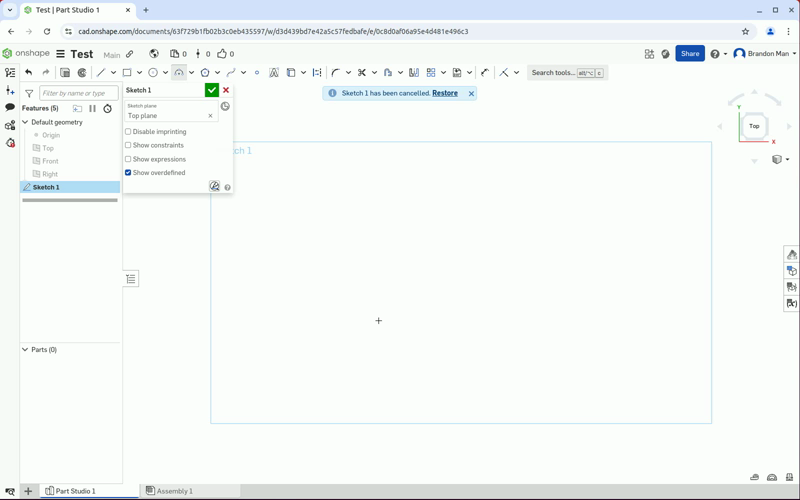
click(378, 320)
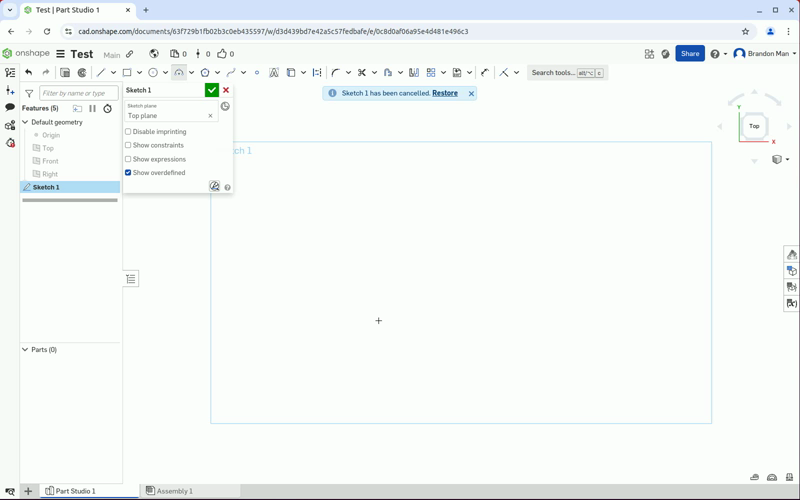
key_up(shift)
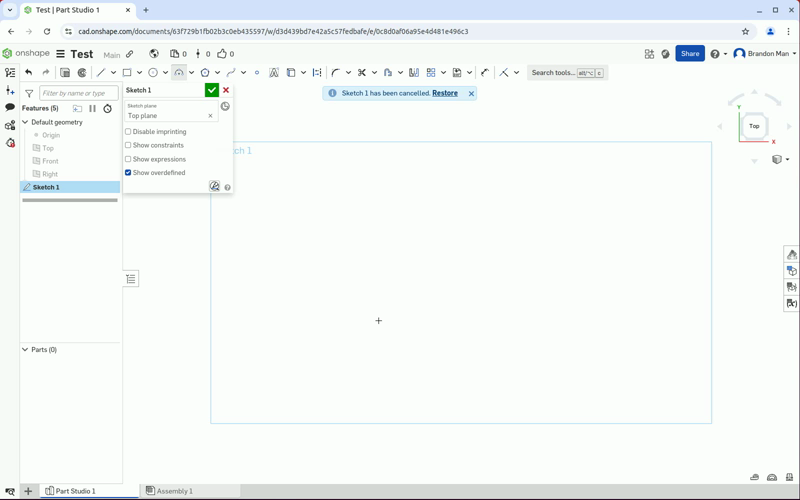
key_down(shift)
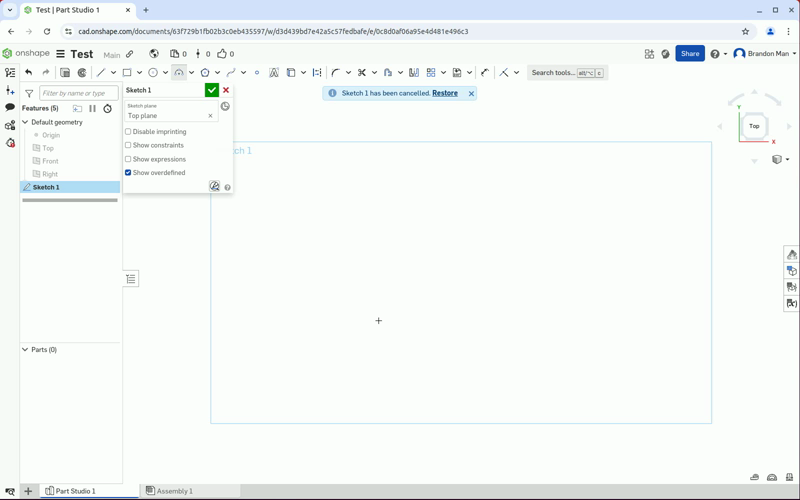
mouse_move(460, 372)
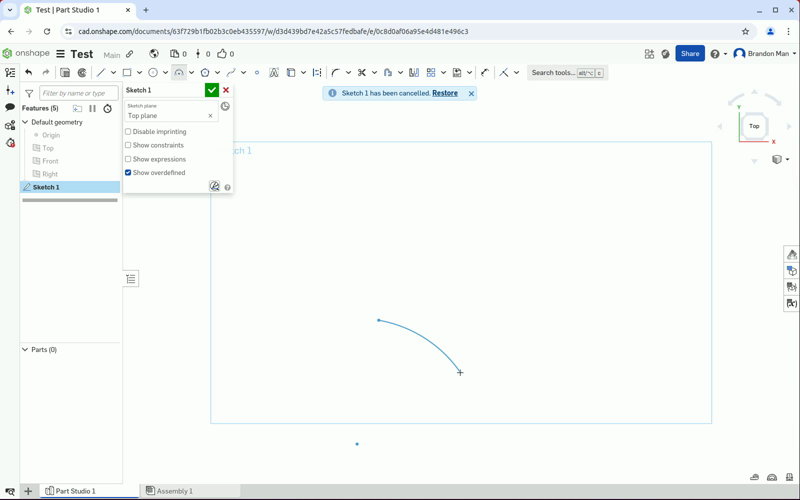
click(460, 372)
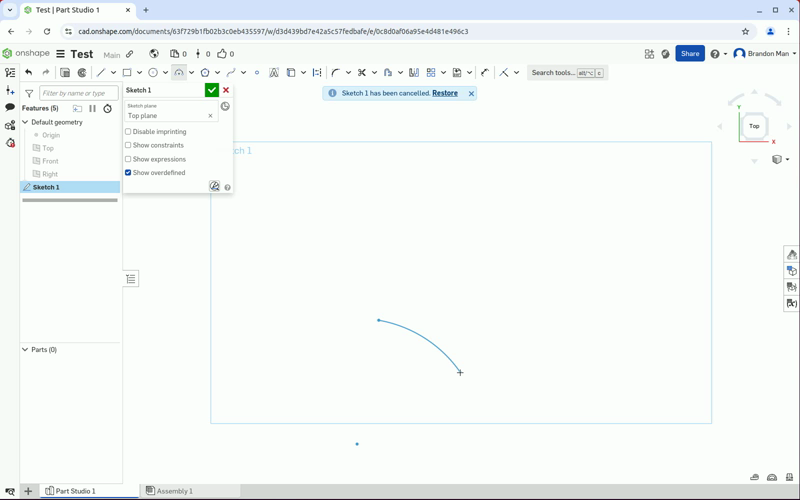
mouse_move(412, 358)
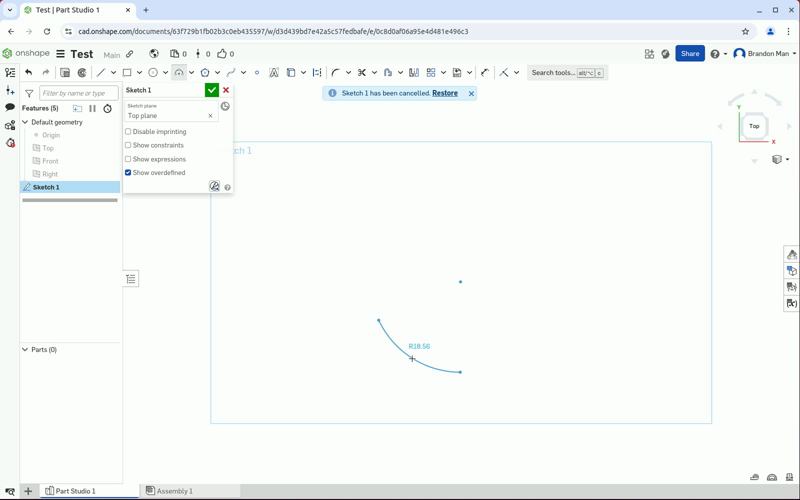
click(412, 358)
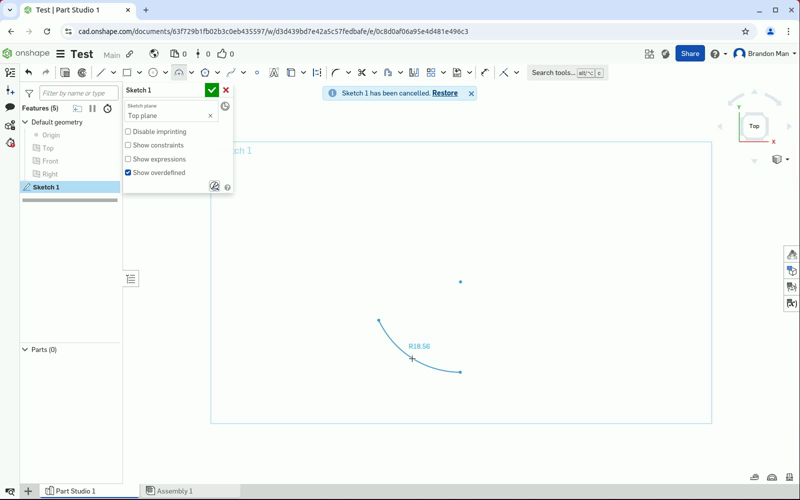
key_up(shift)
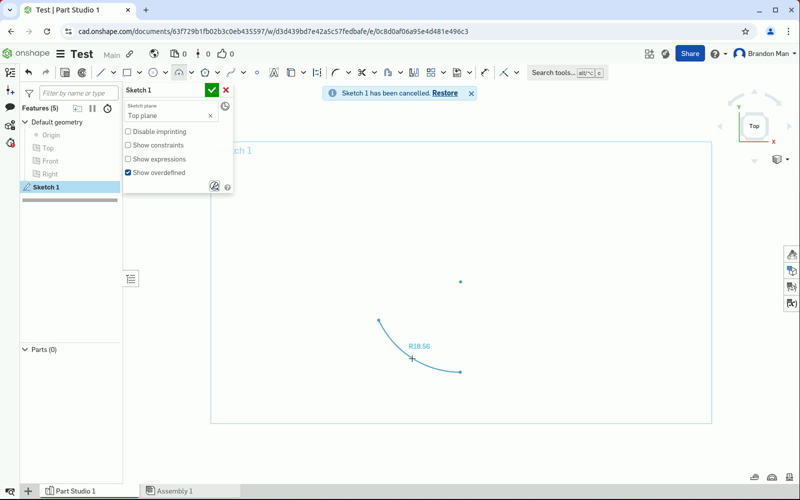
key(esc)
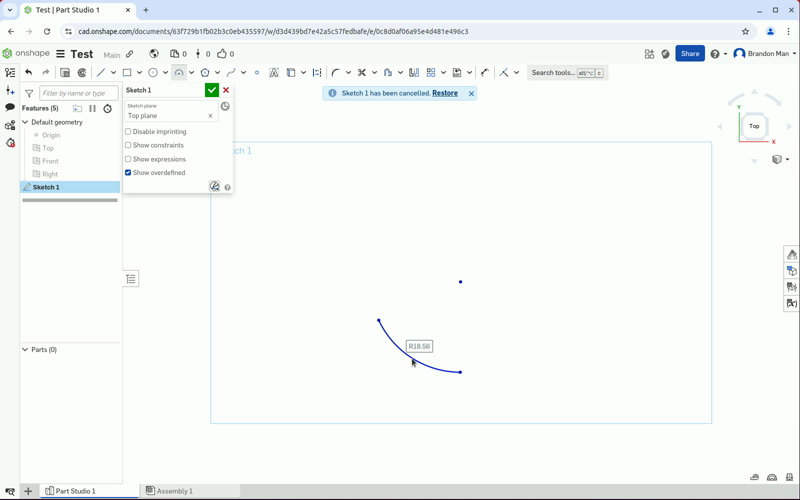
key(l)
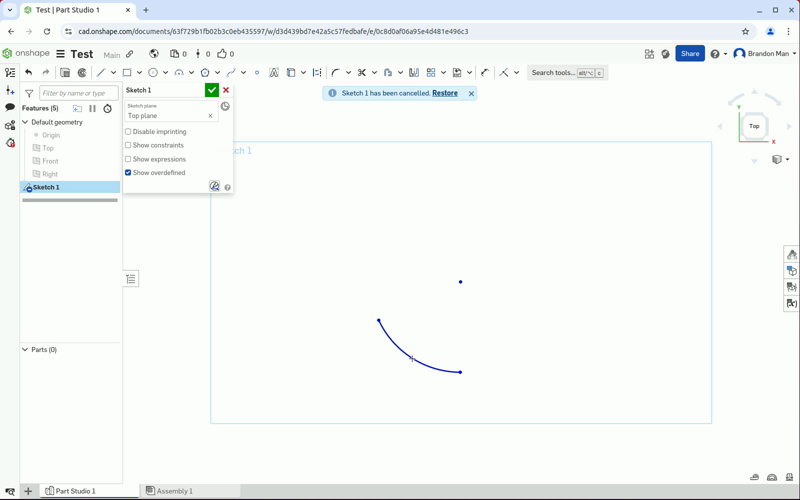
mouse_move(460, 372)
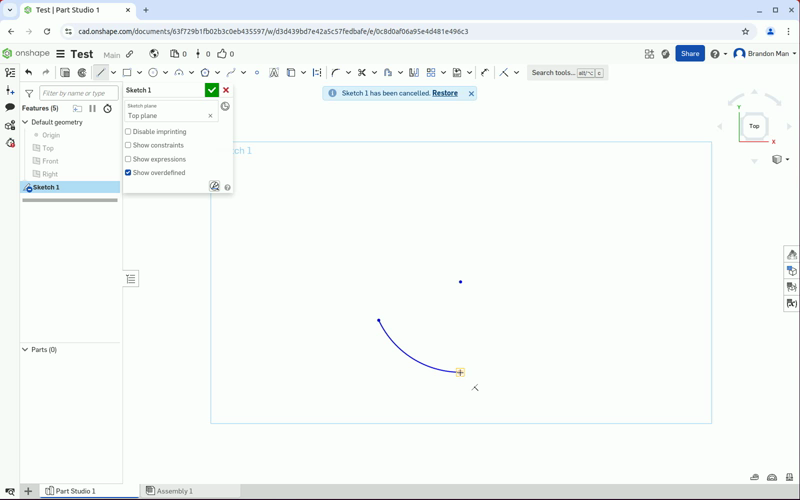
click(460, 372)
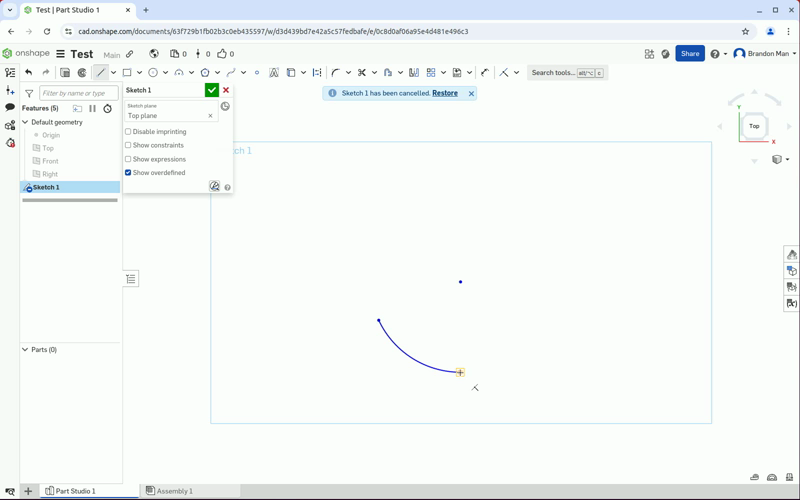
key_down(shift)
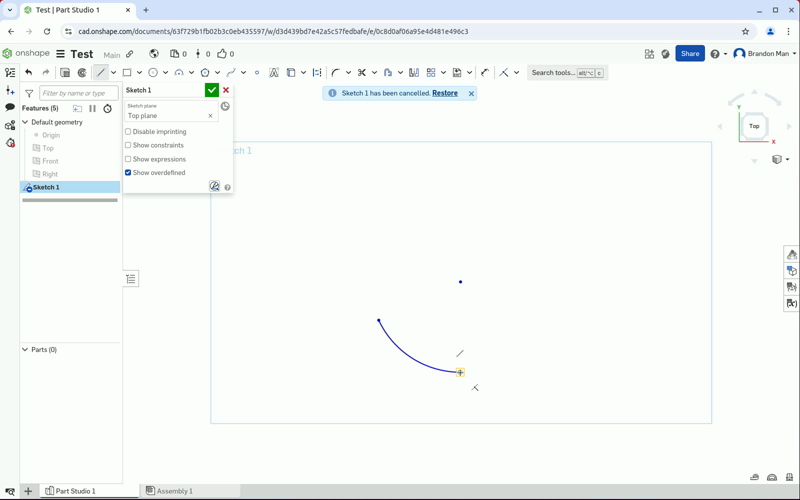
mouse_move(490, 372)
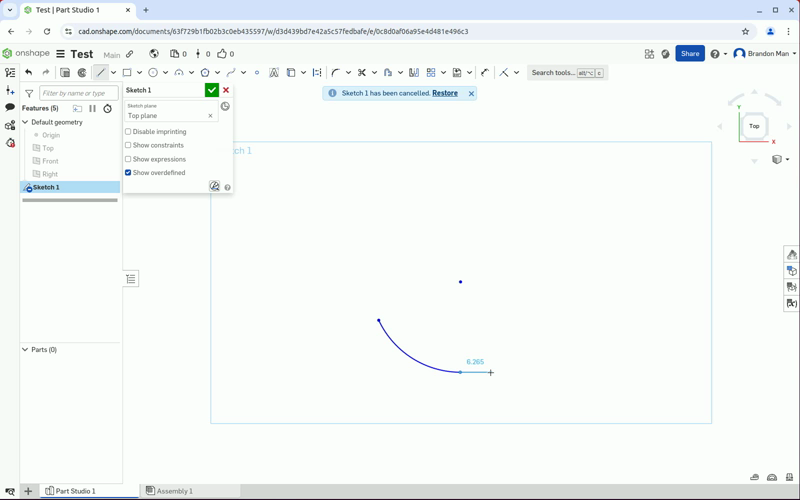
mouse_move(460, 396)
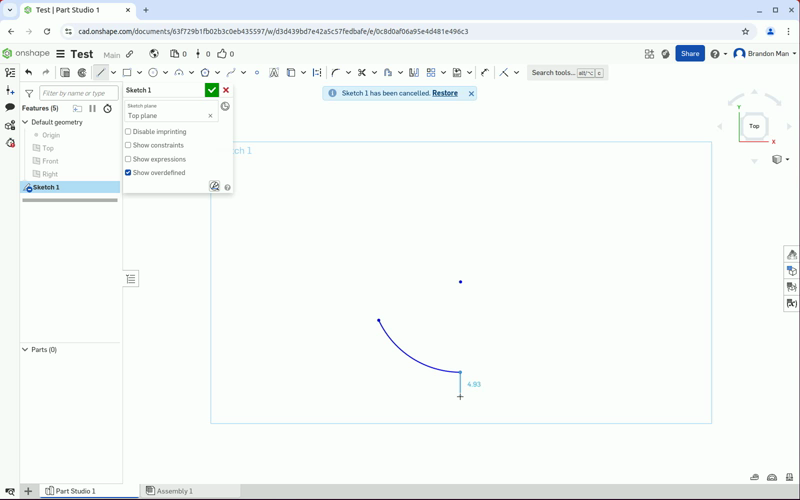
click(460, 396)
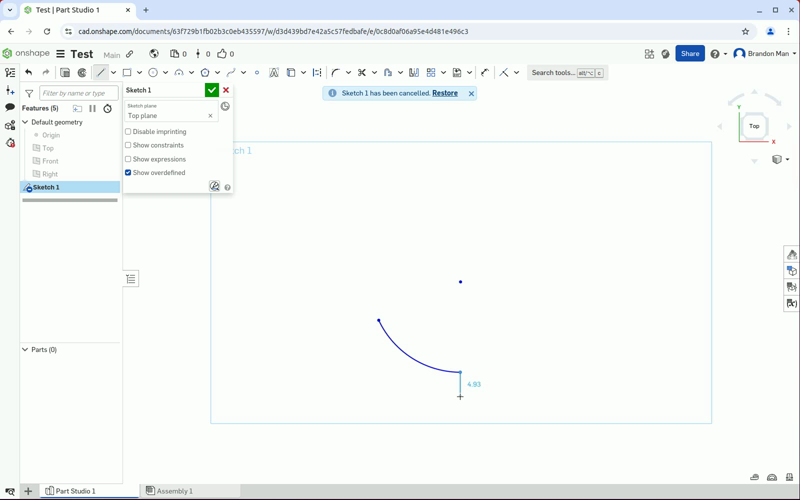
key_up(shift)
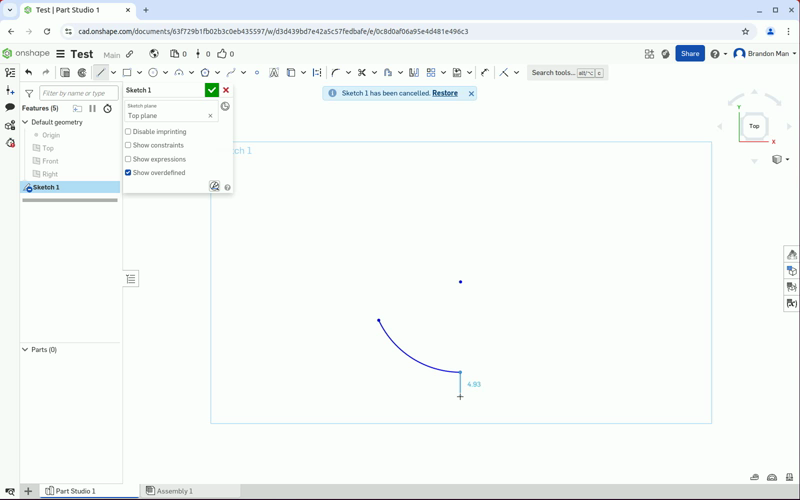
key(esc)
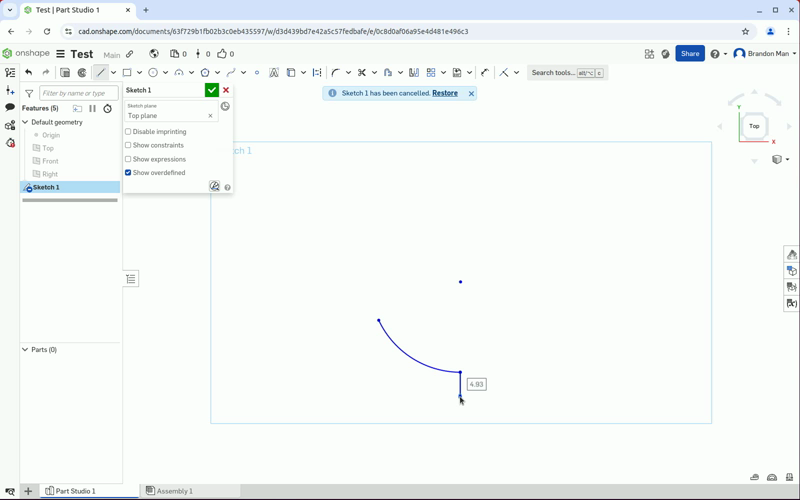
key(a)
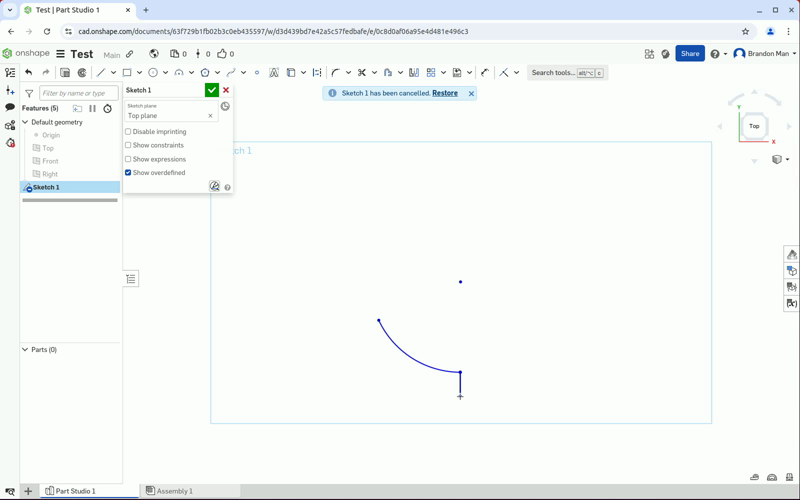
mouse_move(460, 396)
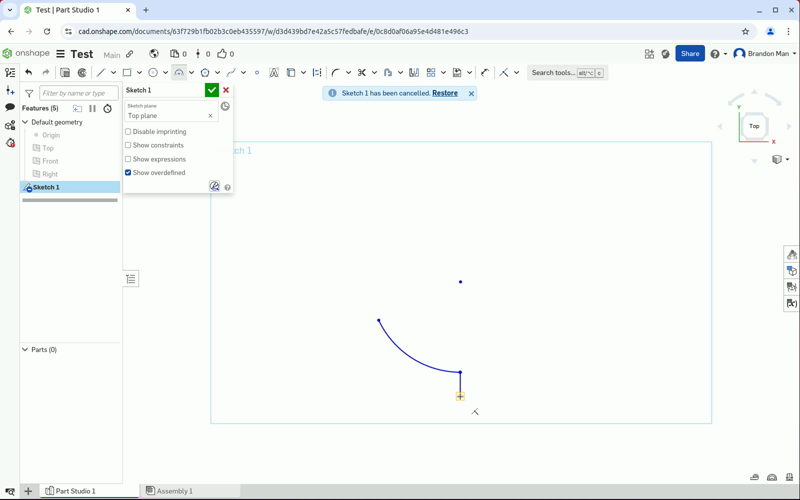
click(460, 396)
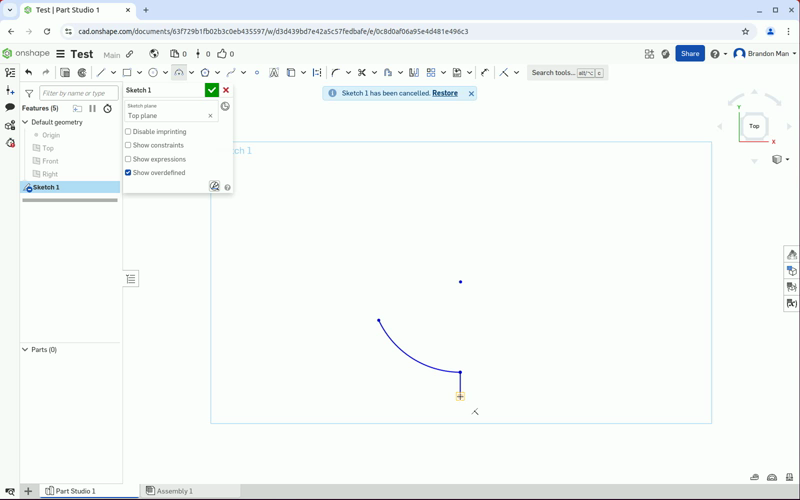
key_down(shift)
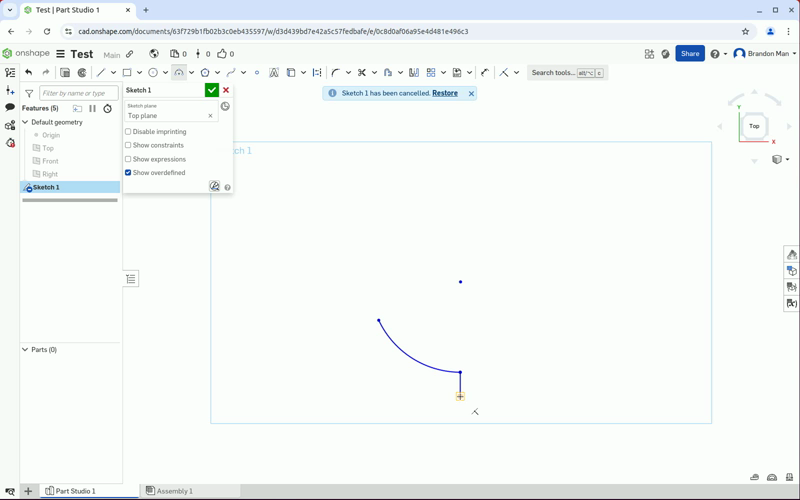
mouse_move(460, 170)
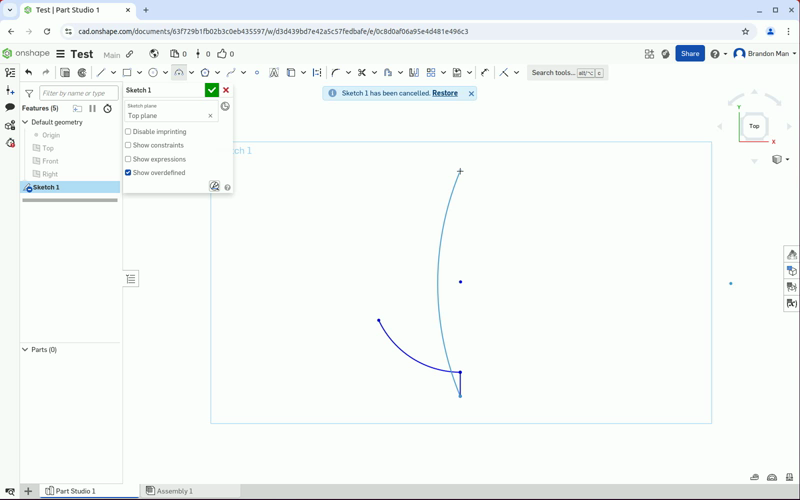
click(460, 170)
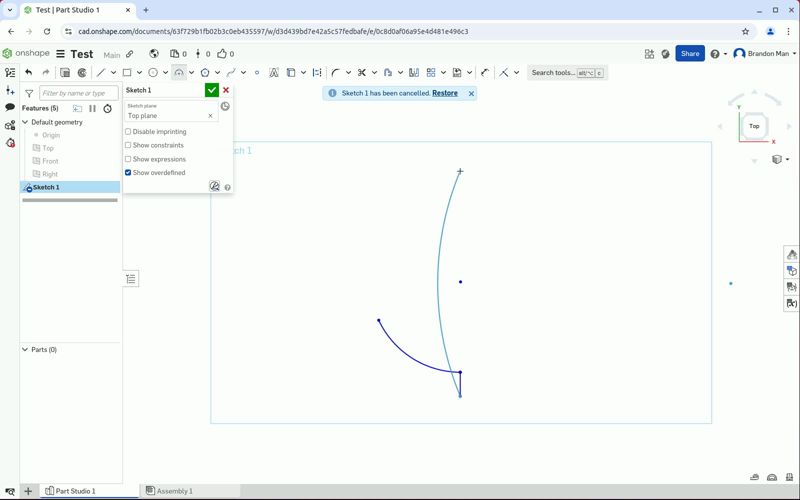
mouse_move(347, 283)
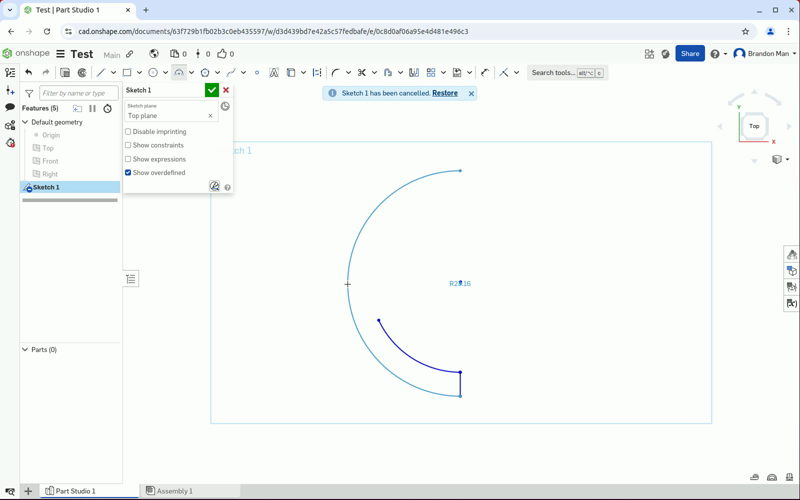
click(347, 283)
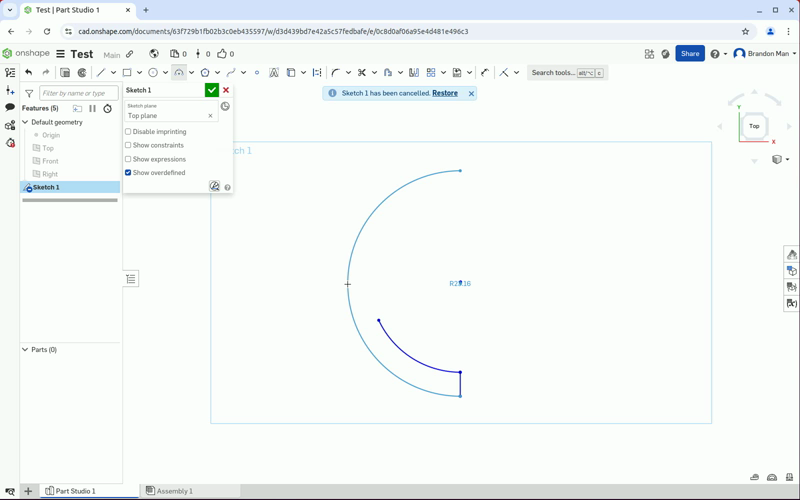
key_up(shift)
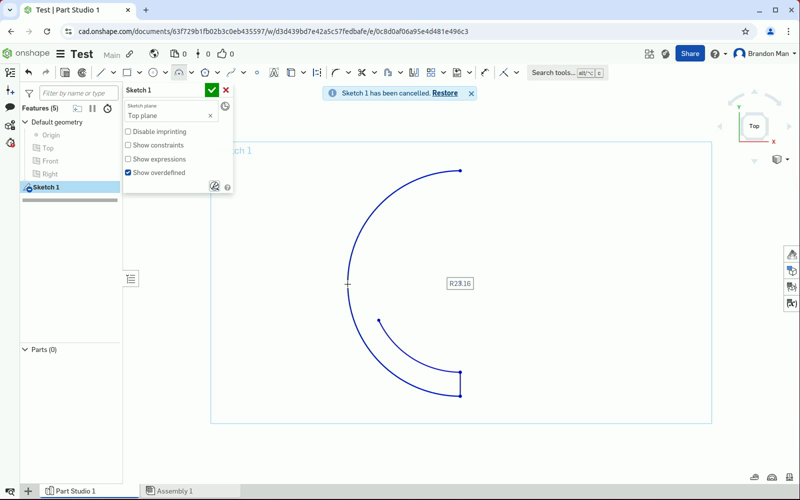
key(esc)
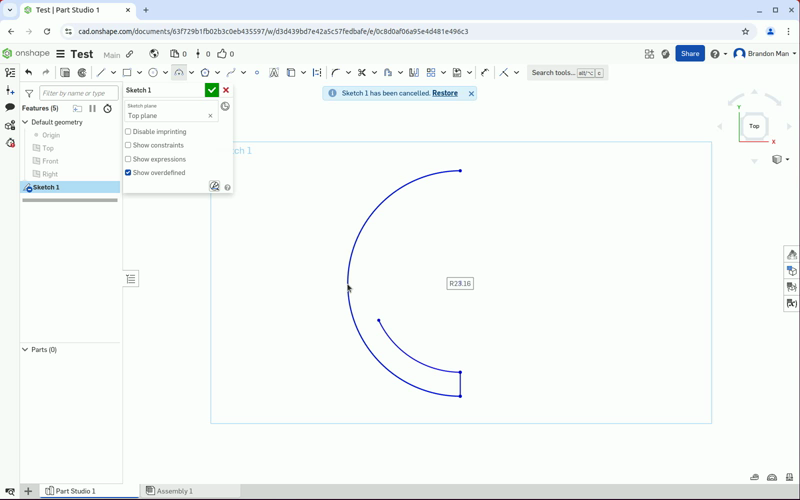
key(l)
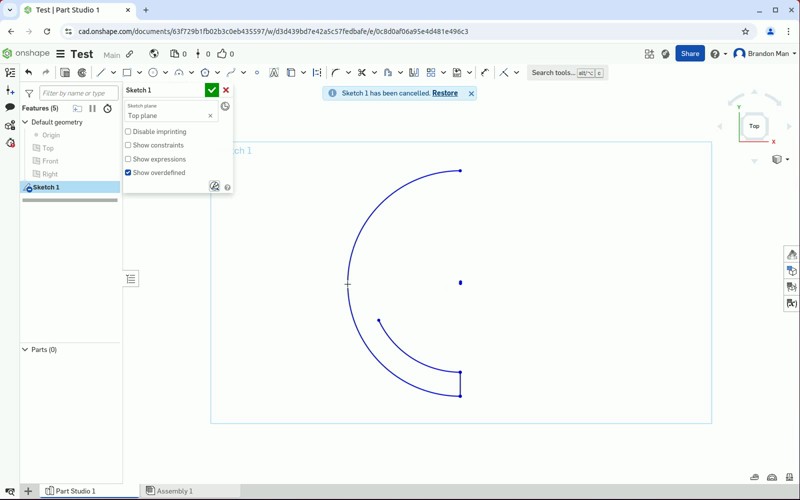
mouse_move(460, 170)
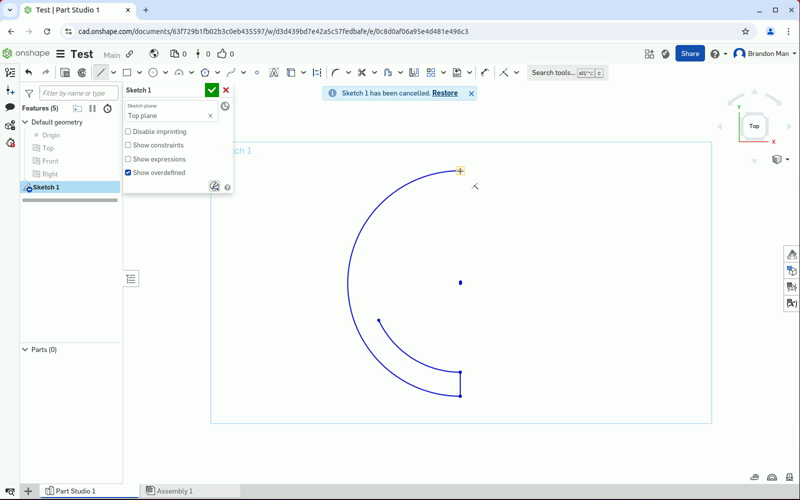
click(460, 170)
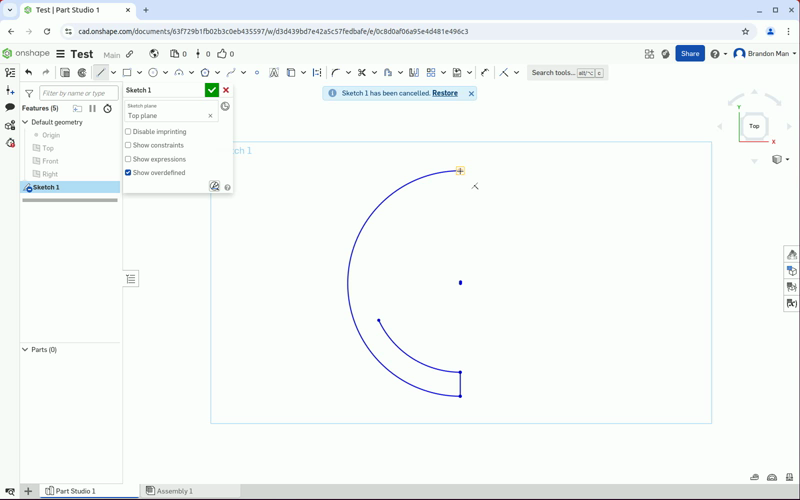
key_down(shift)
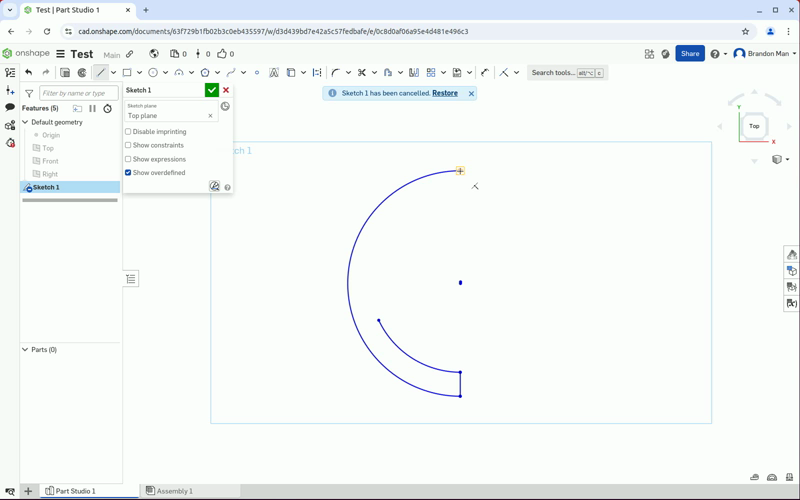
mouse_move(490, 170)
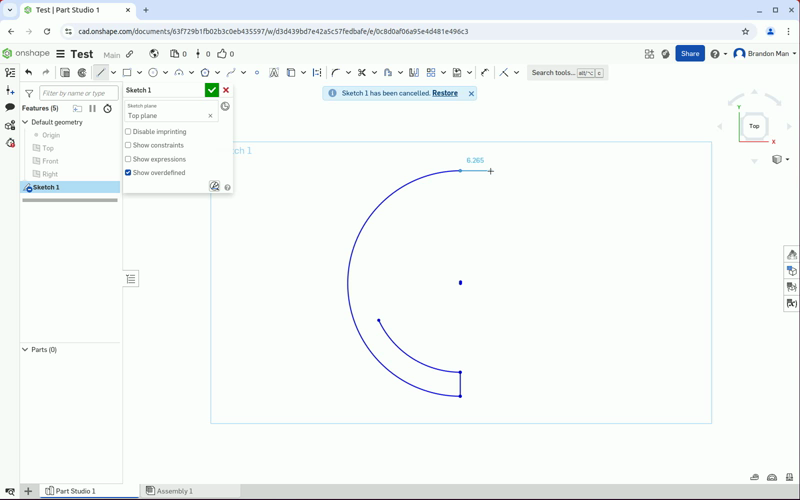
mouse_move(460, 192)
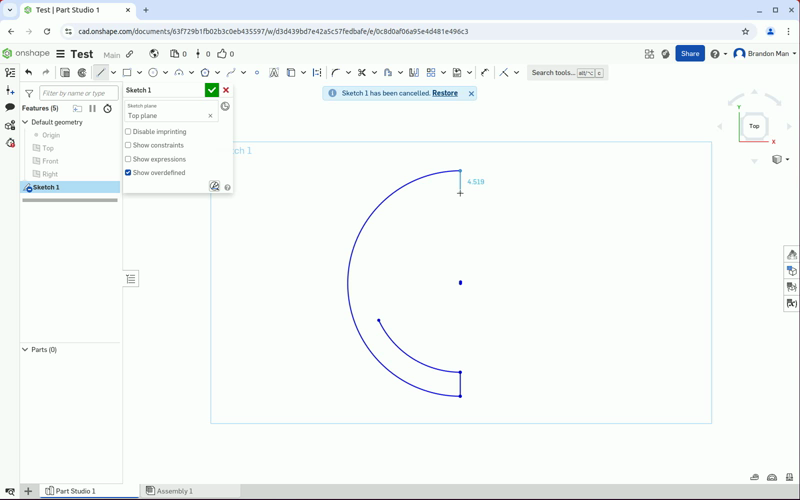
click(460, 192)
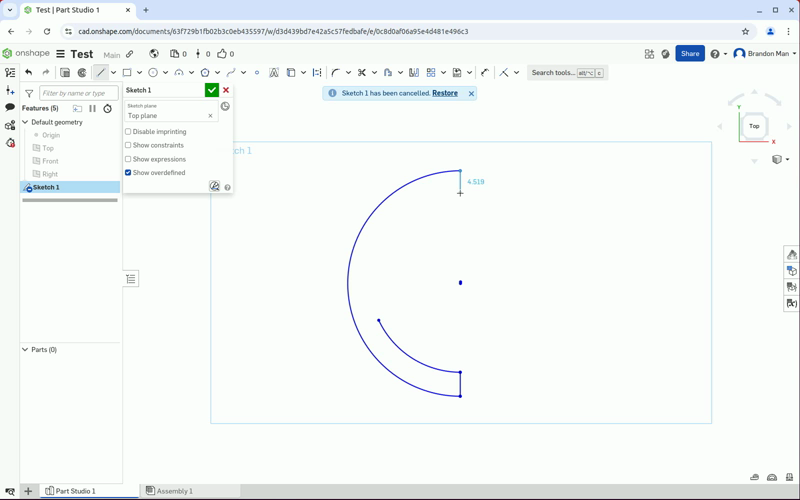
key_up(shift)
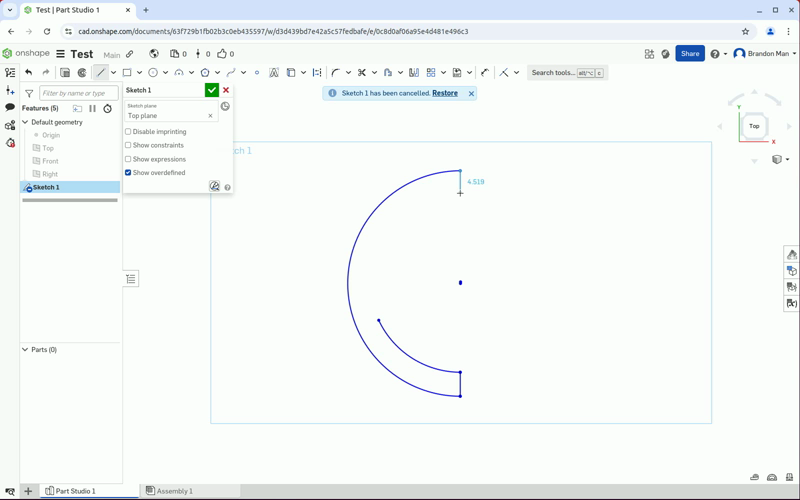
key(esc)
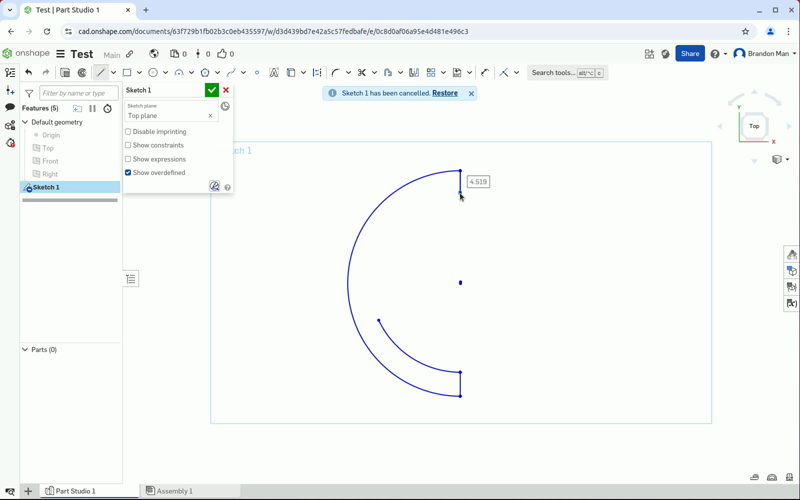
key(a)
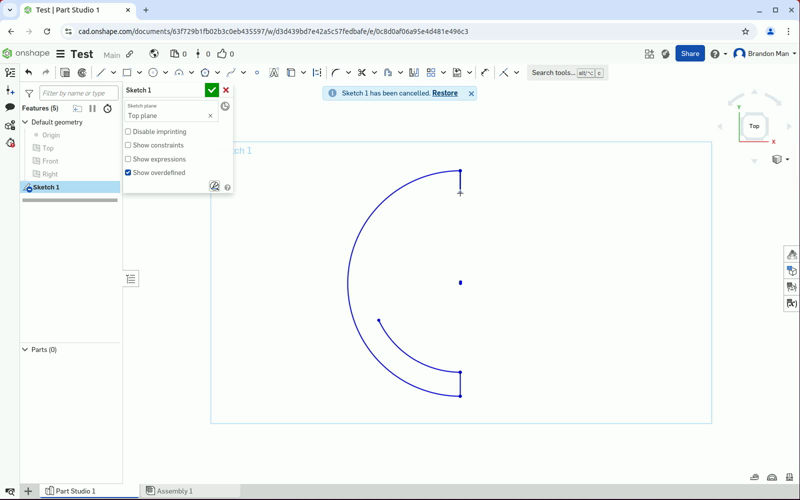
mouse_move(460, 192)
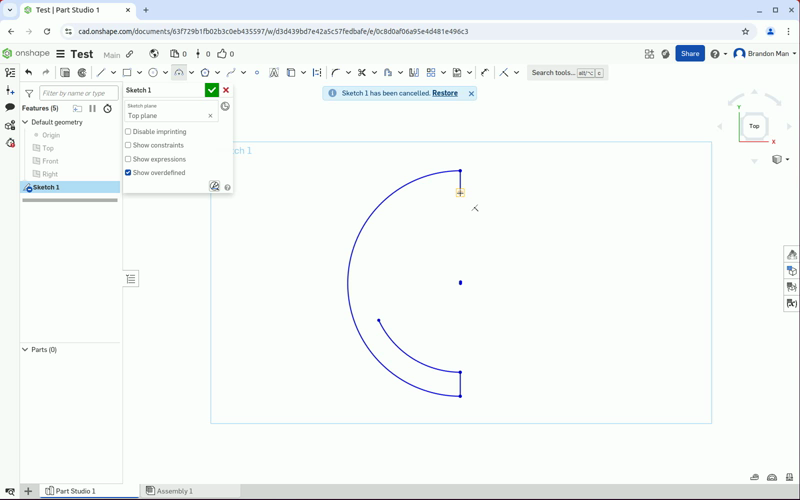
click(460, 192)
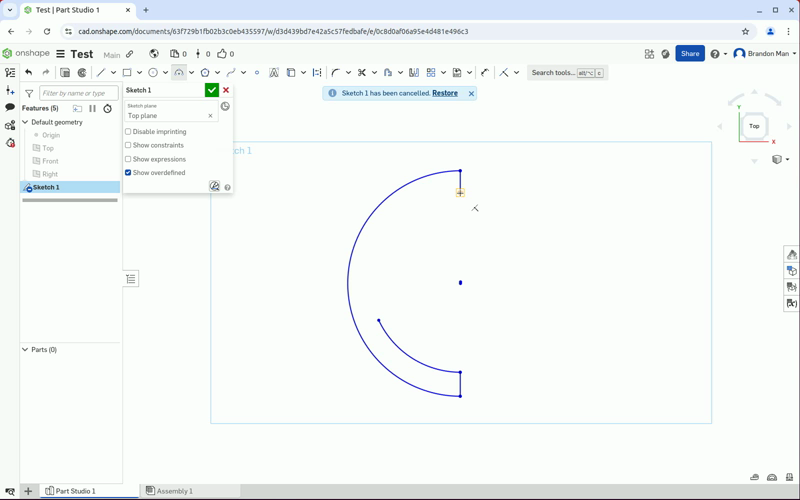
key_down(shift)
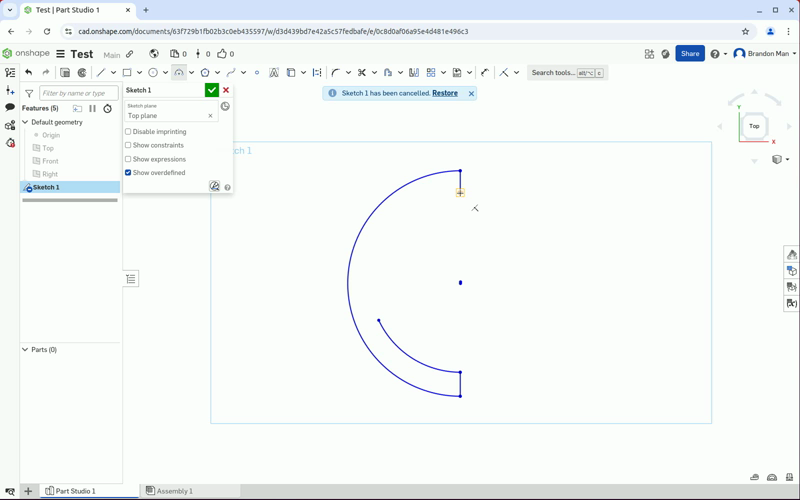
mouse_move(378, 244)
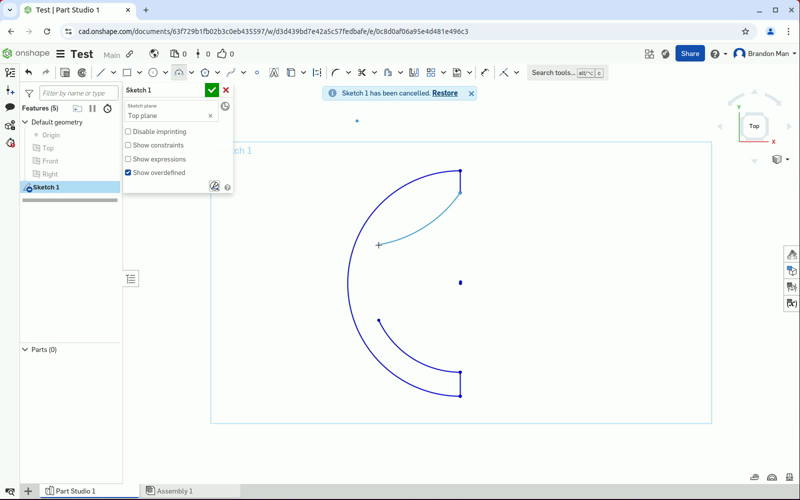
click(378, 244)
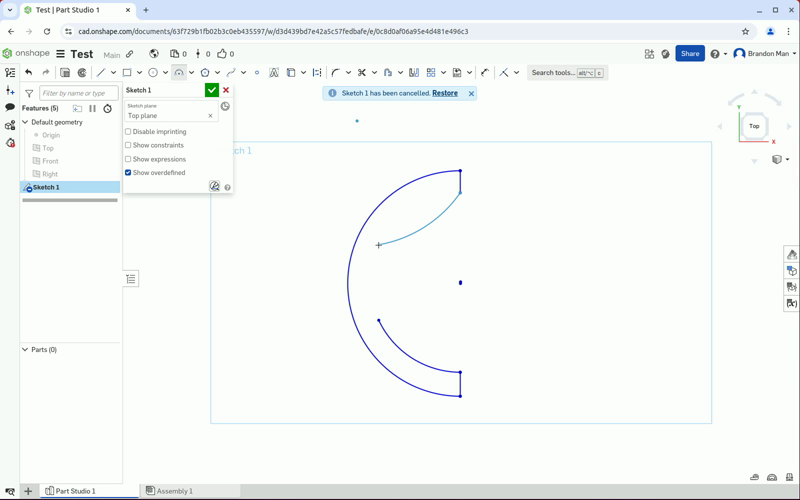
mouse_move(412, 207)
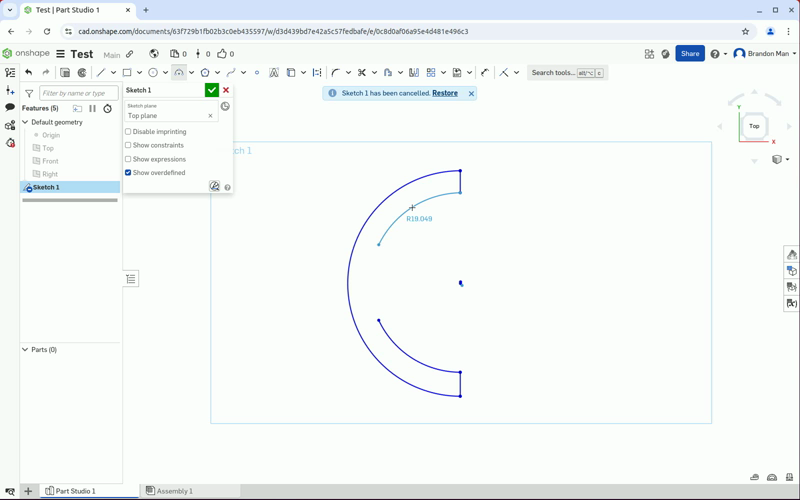
click(412, 207)
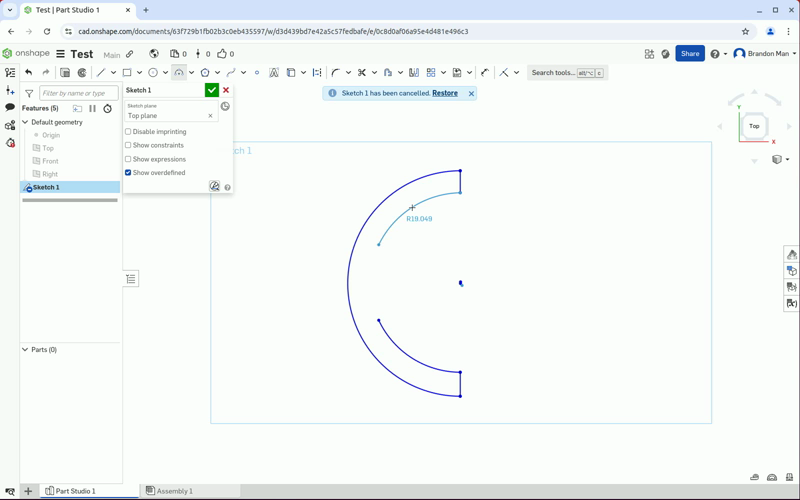
key_up(shift)
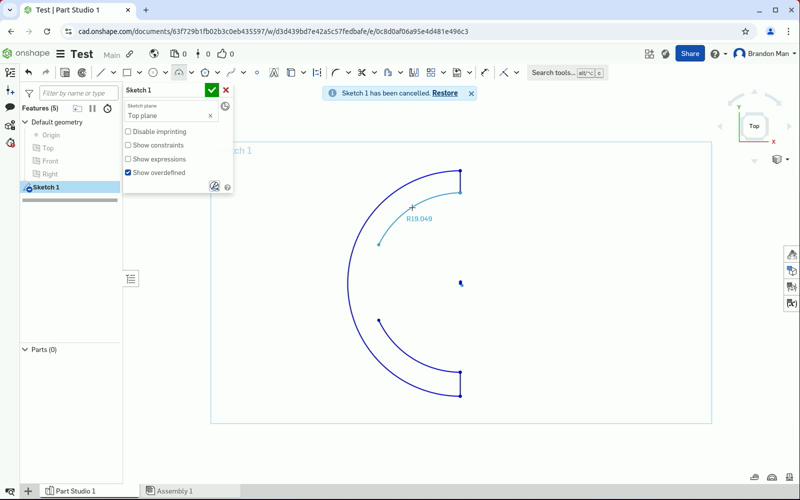
key(esc)
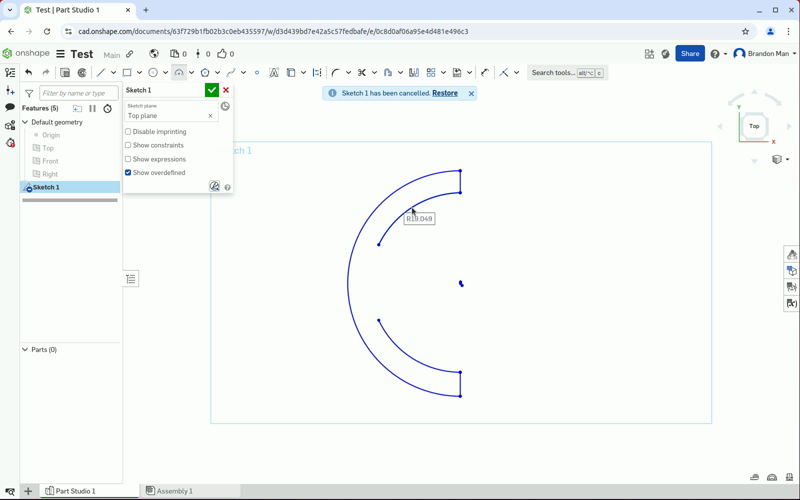
key(l)
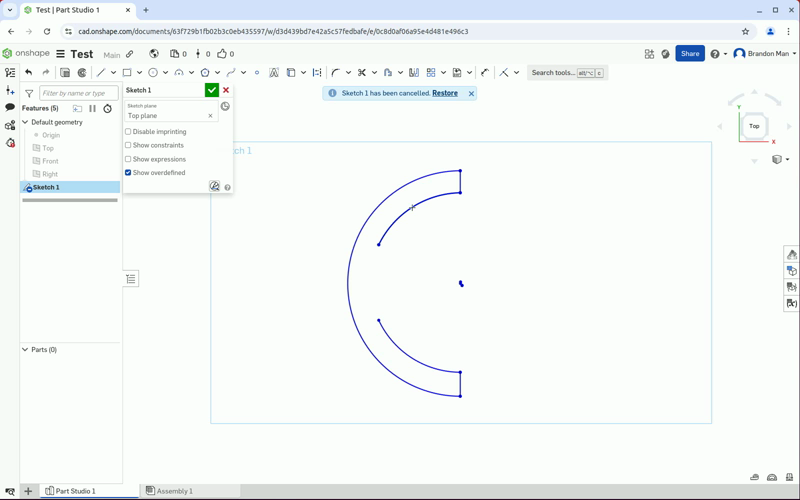
mouse_move(378, 244)
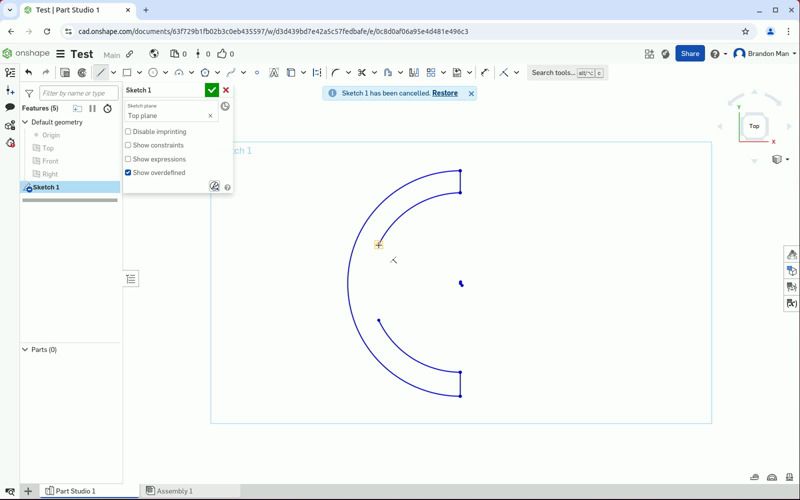
click(378, 244)
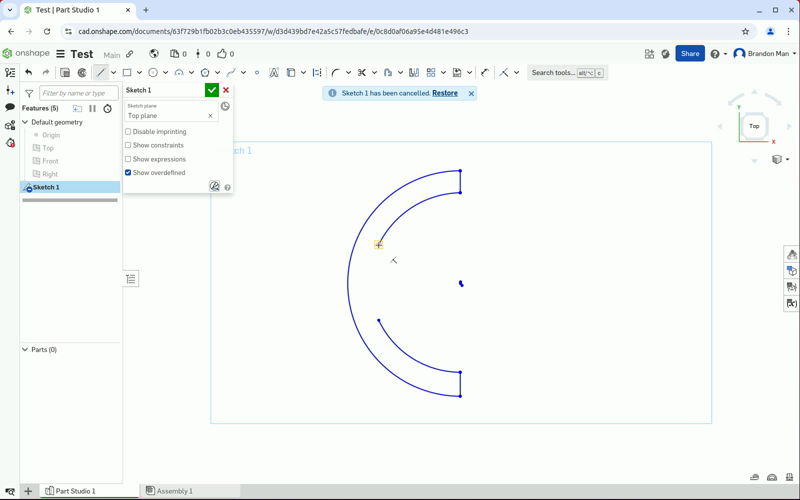
key_down(shift)
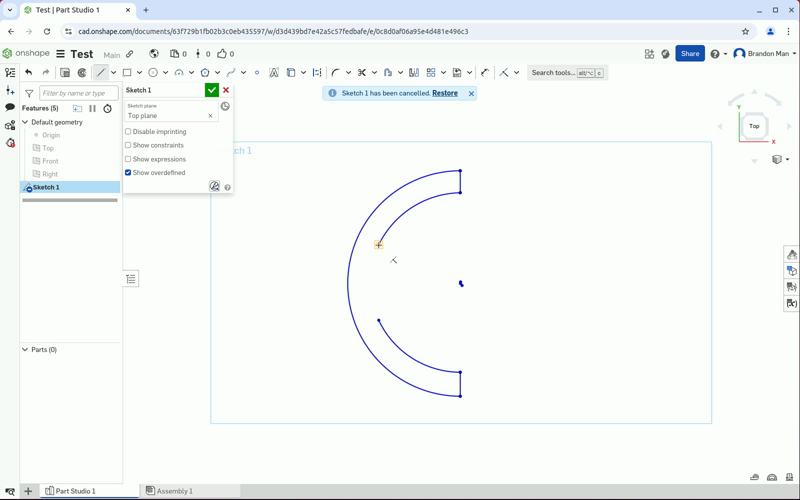
mouse_move(408, 244)
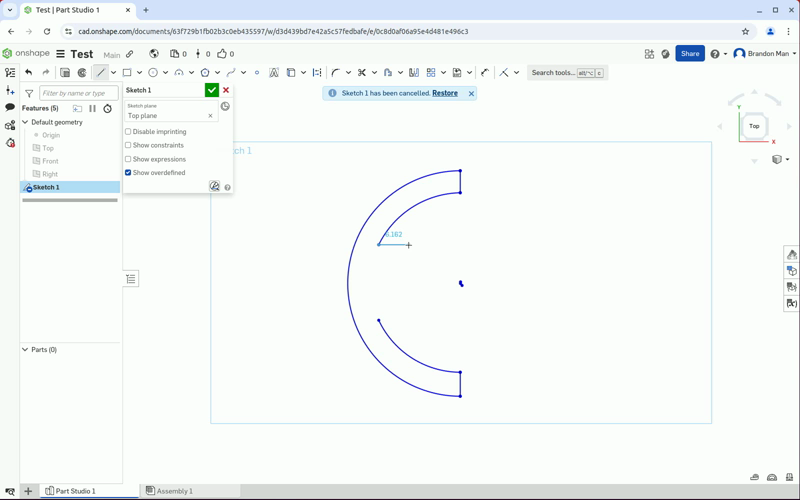
mouse_move(380, 244)
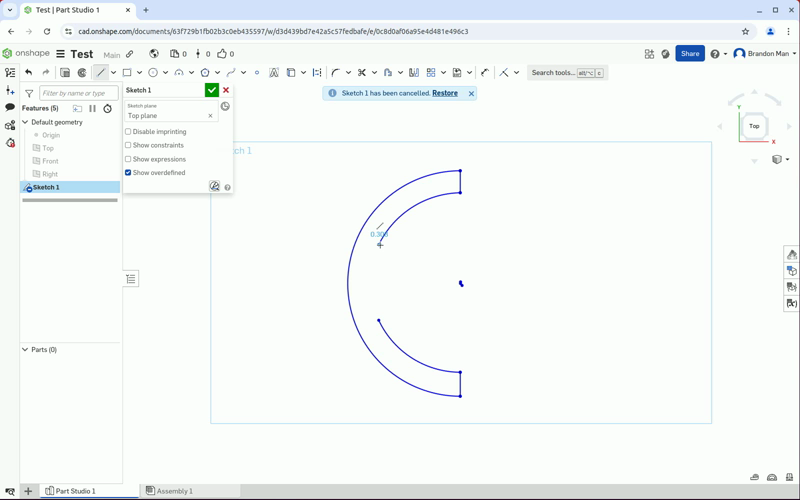
scroll(6)
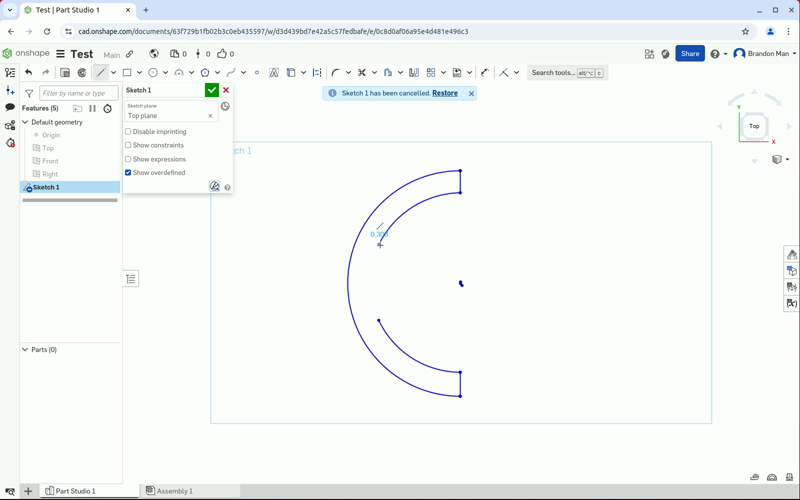
scroll(6)
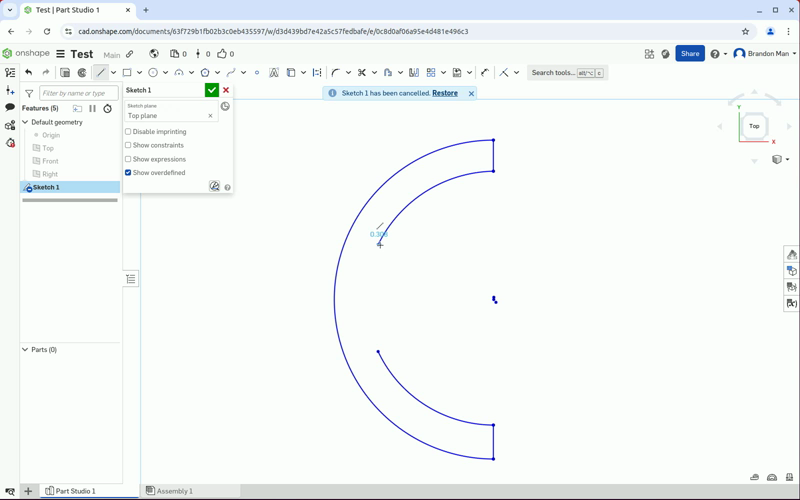
scroll(6)
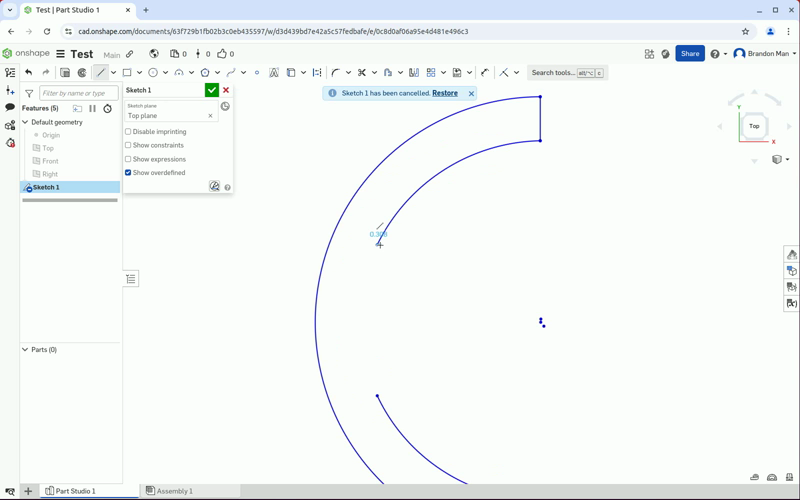
scroll(6)
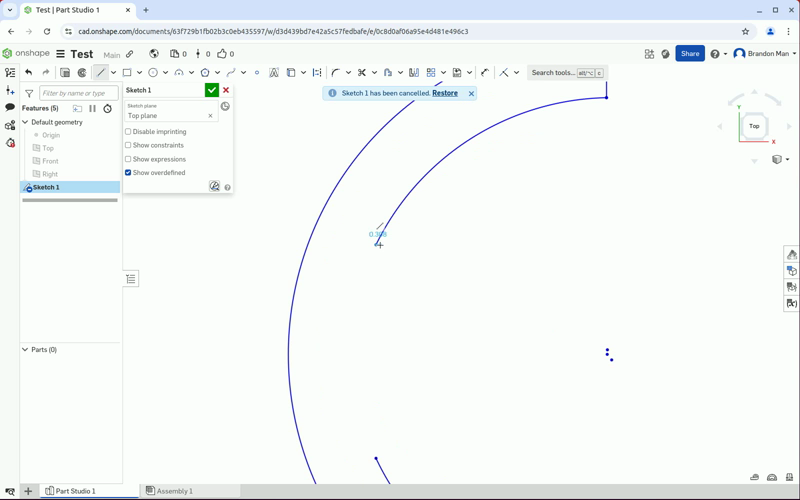
scroll(6)
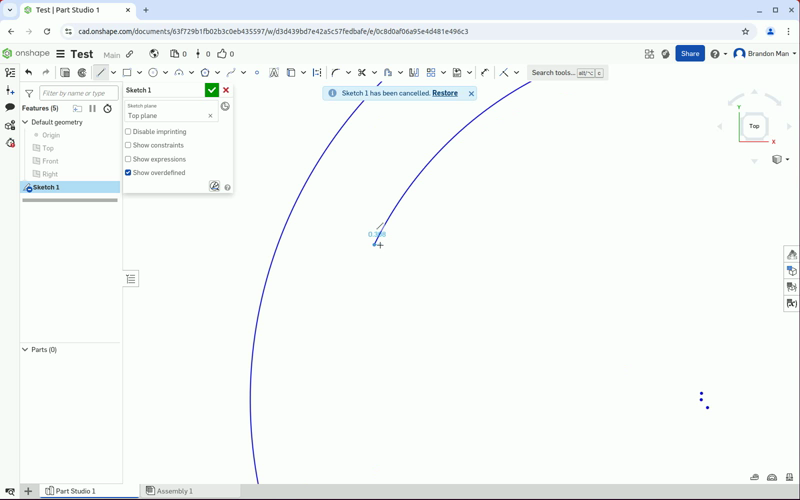
scroll(6)
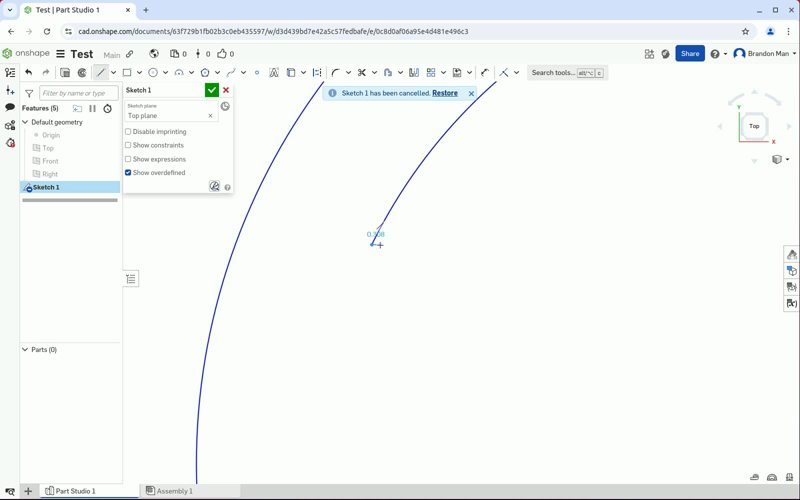
scroll(6)
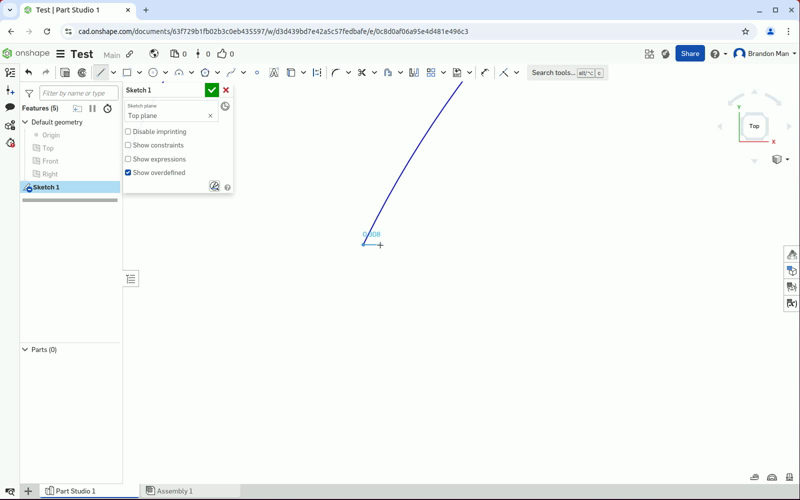
click(380, 244)
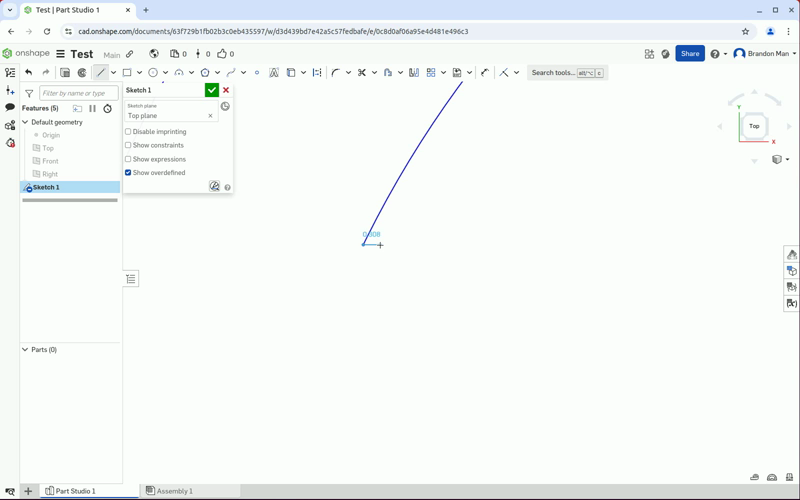
scroll(-6)
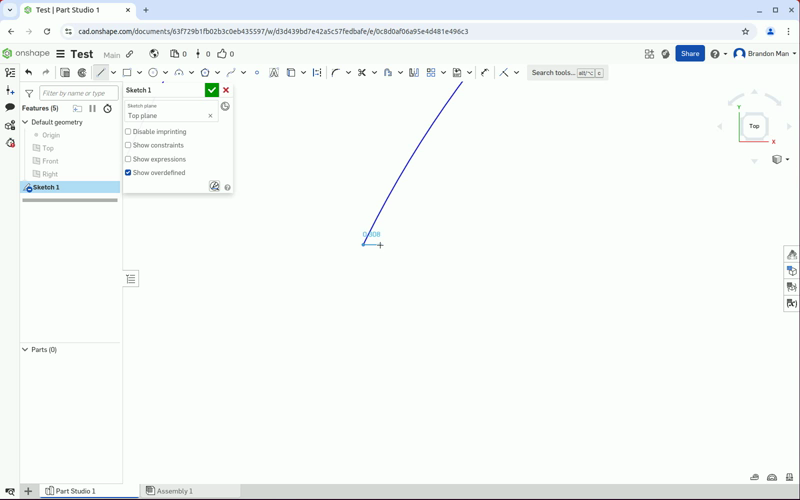
scroll(-6)
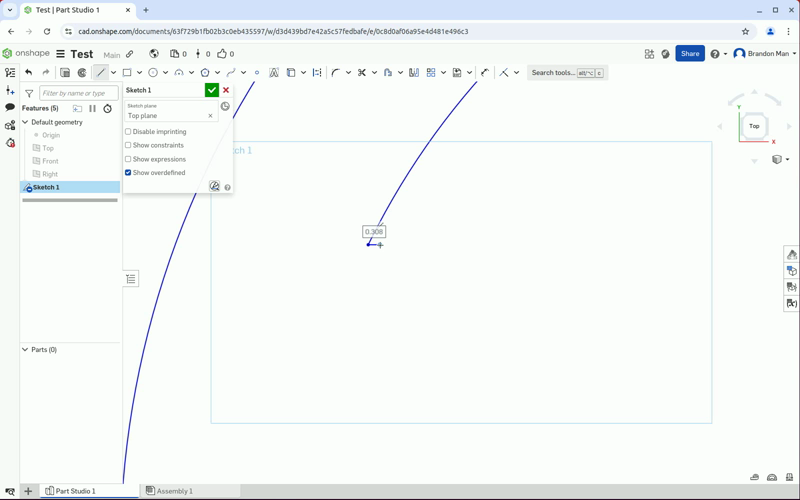
scroll(-6)
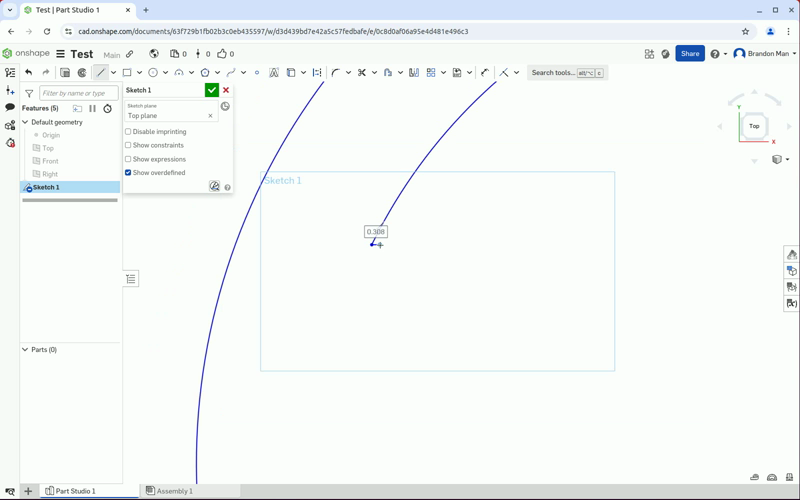
scroll(-6)
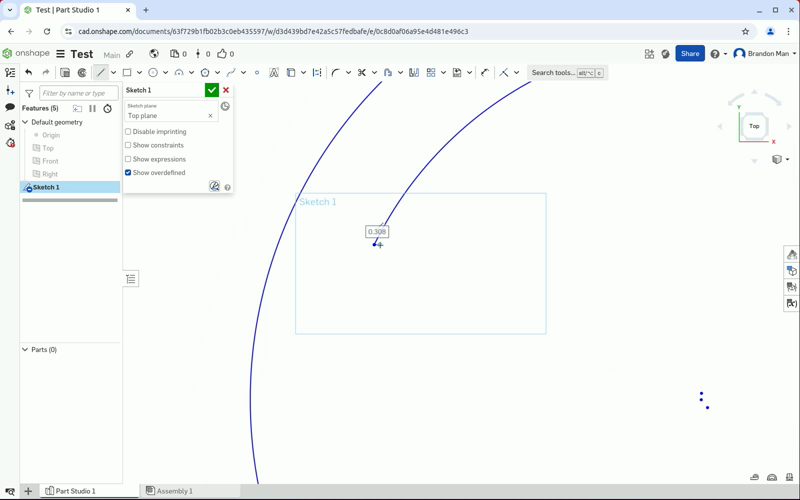
scroll(-6)
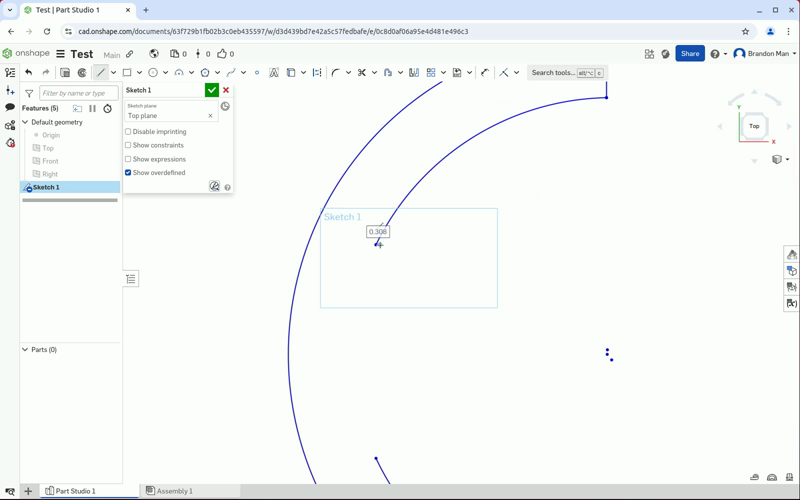
scroll(-6)
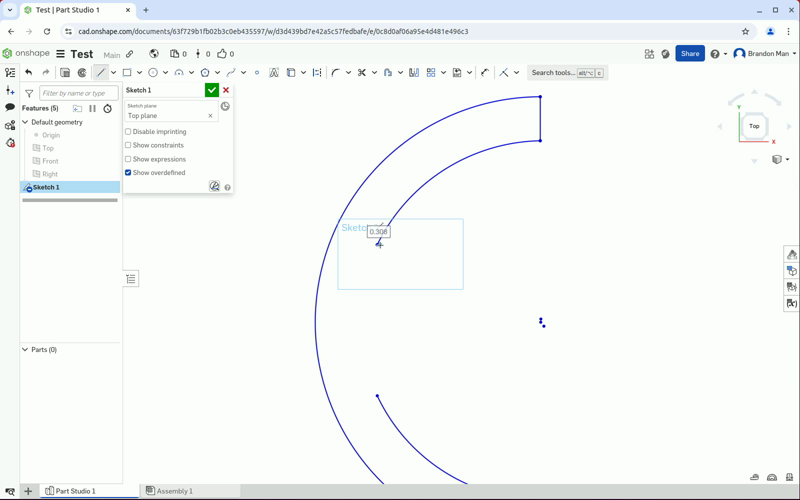
scroll(-6)
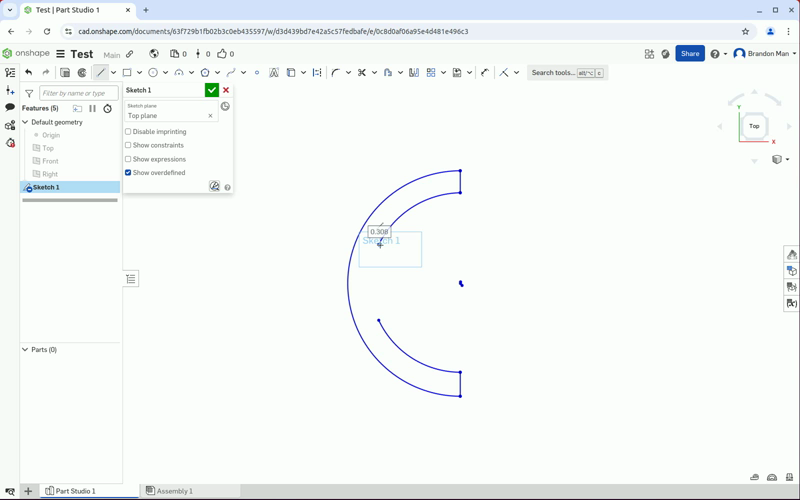
key_up(shift)
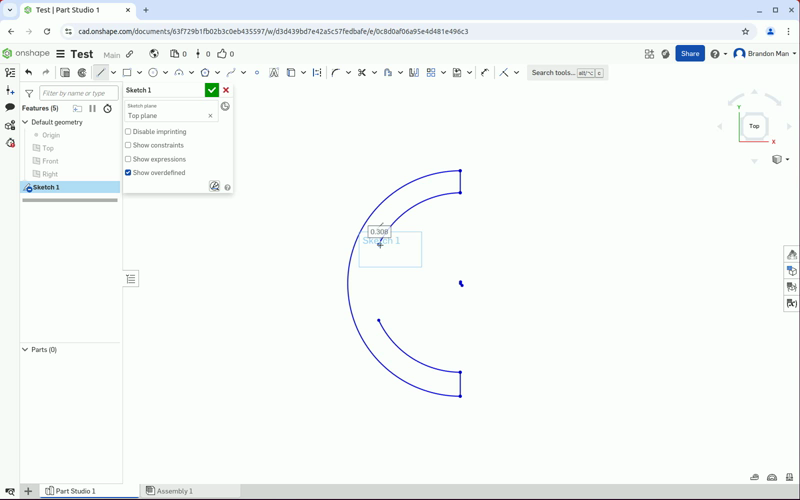
key_down(shift)
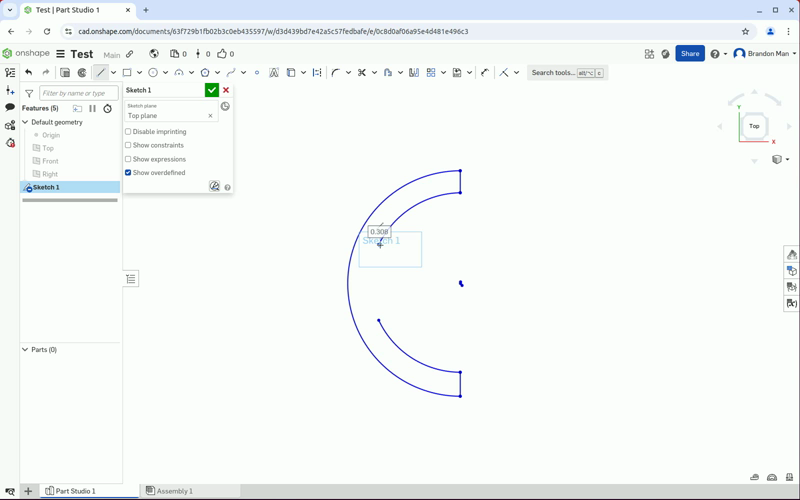
mouse_move(410, 244)
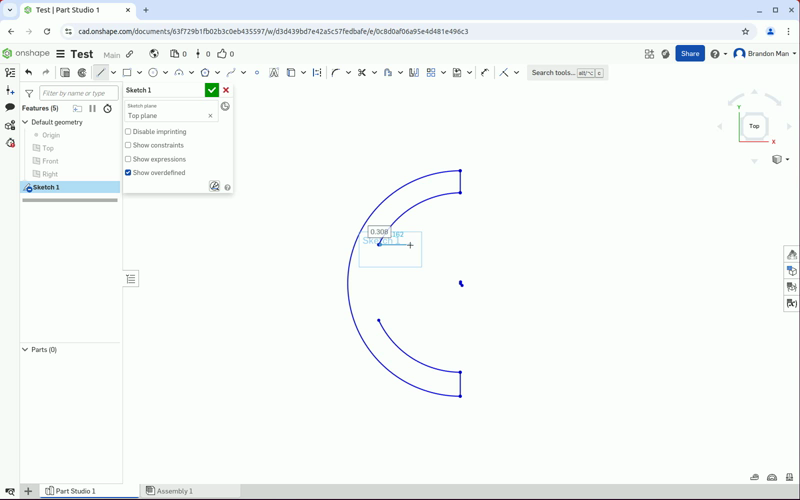
mouse_move(380, 282)
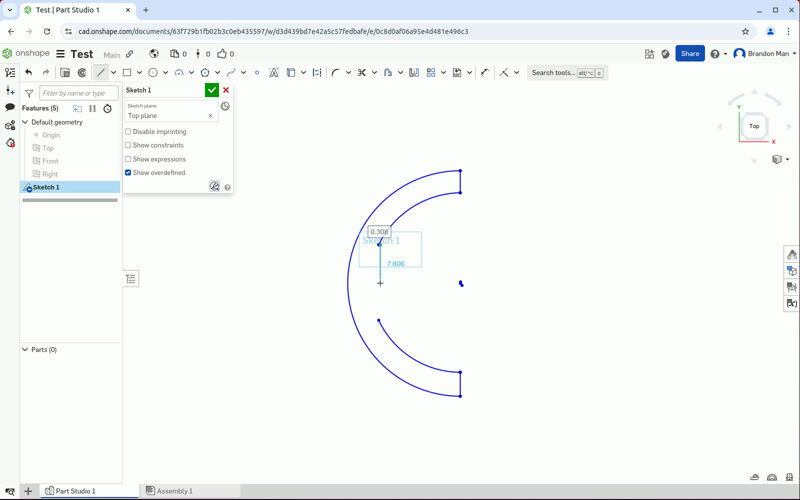
click(380, 282)
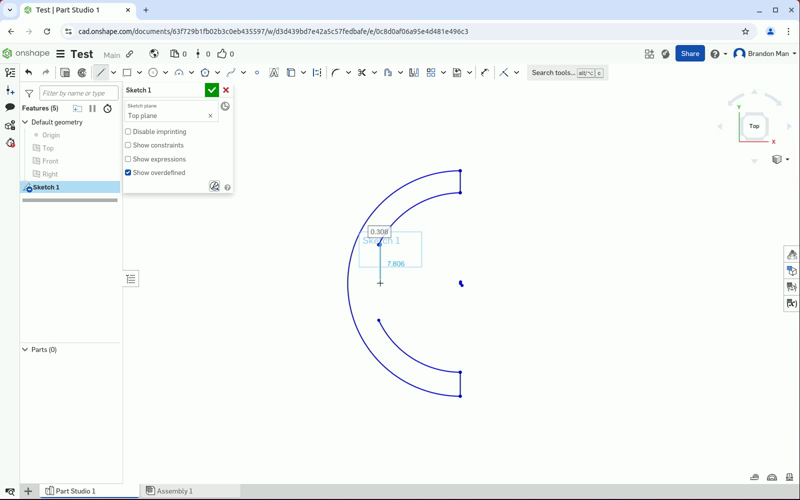
key_up(shift)
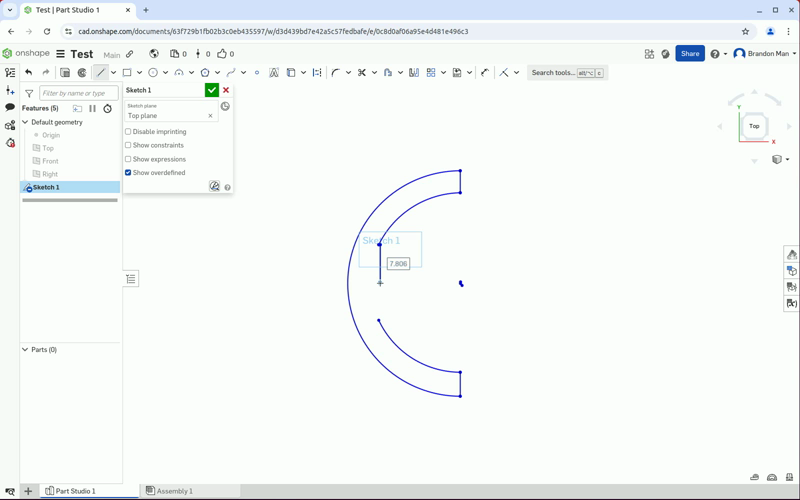
key_down(shift)
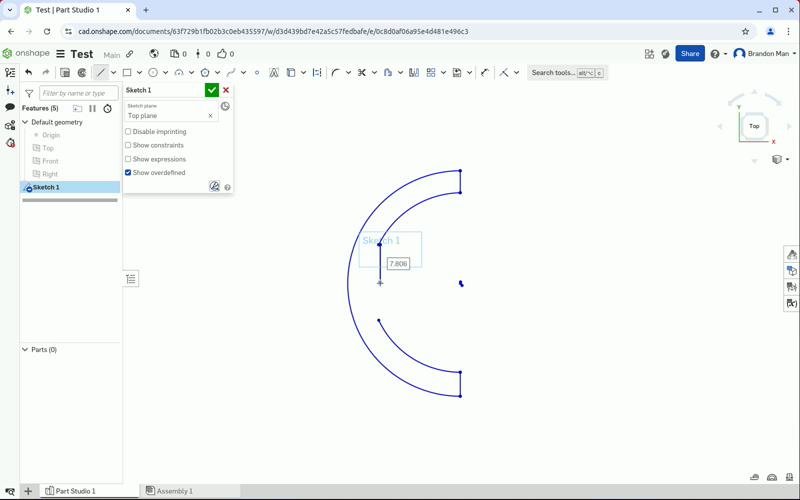
mouse_move(410, 282)
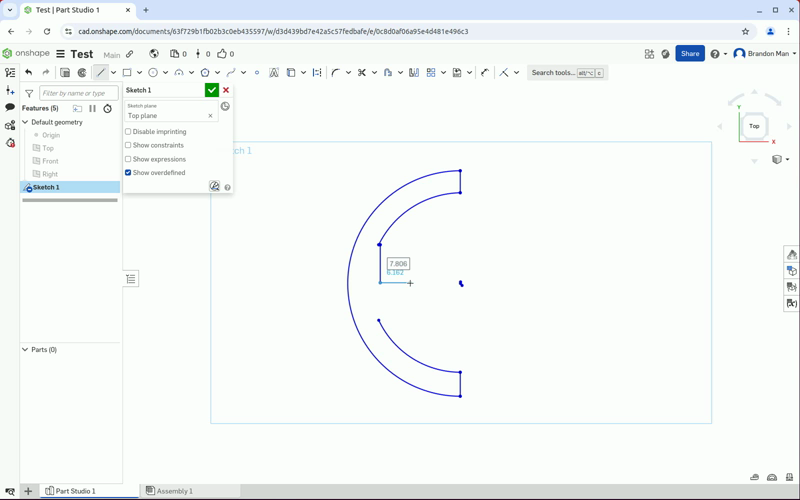
mouse_move(380, 320)
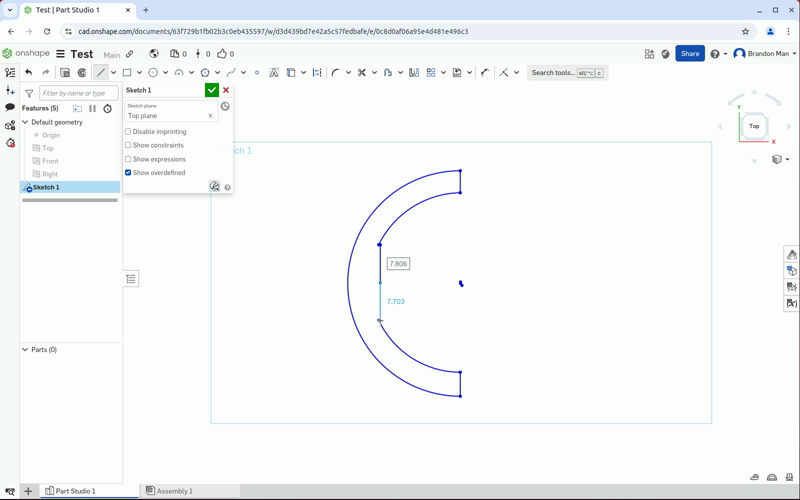
scroll(6)
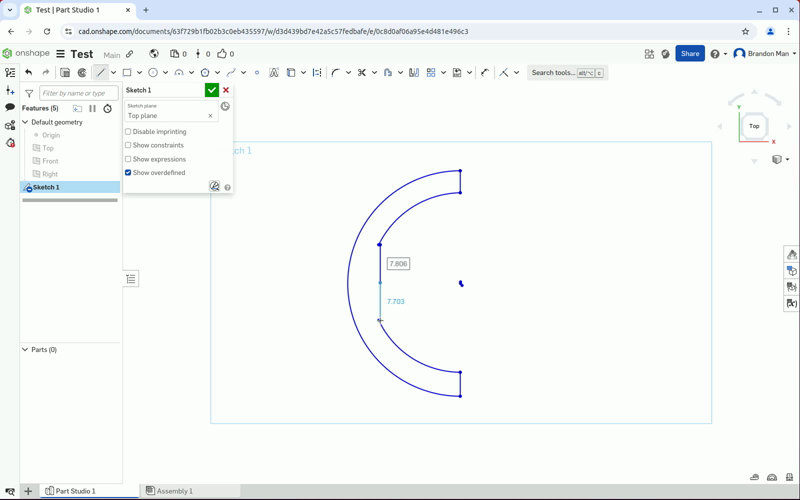
scroll(6)
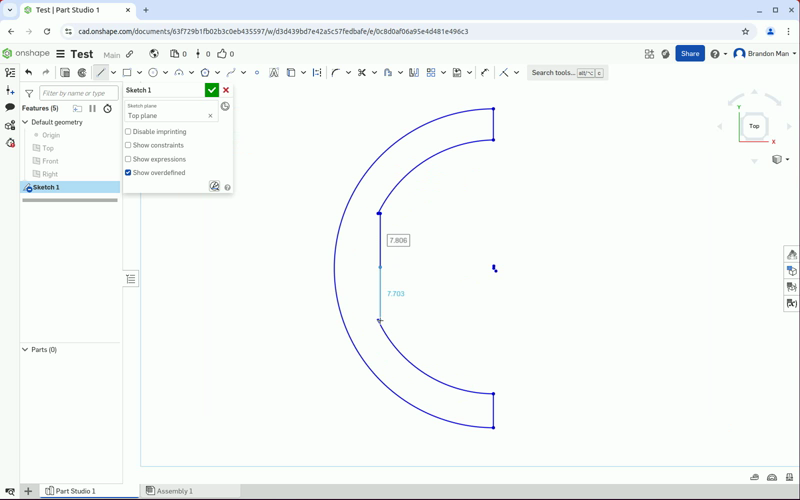
scroll(6)
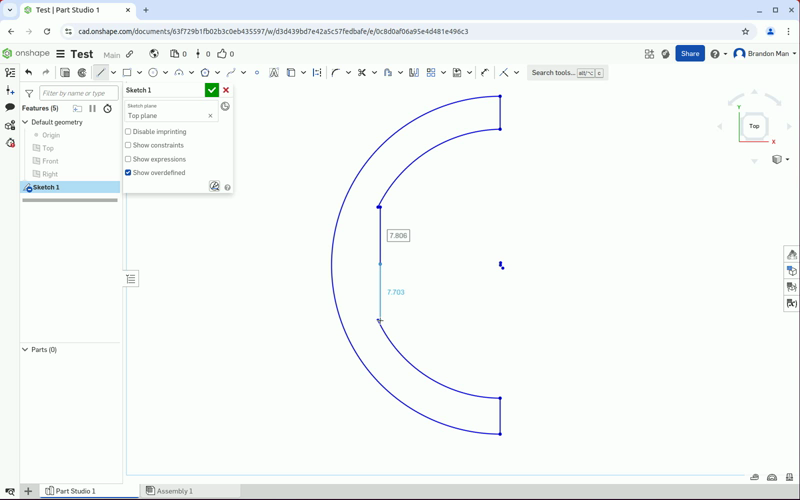
scroll(6)
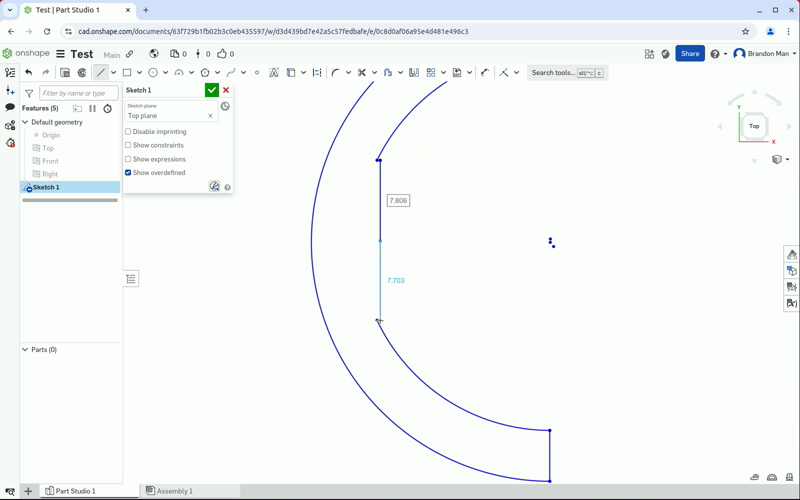
scroll(6)
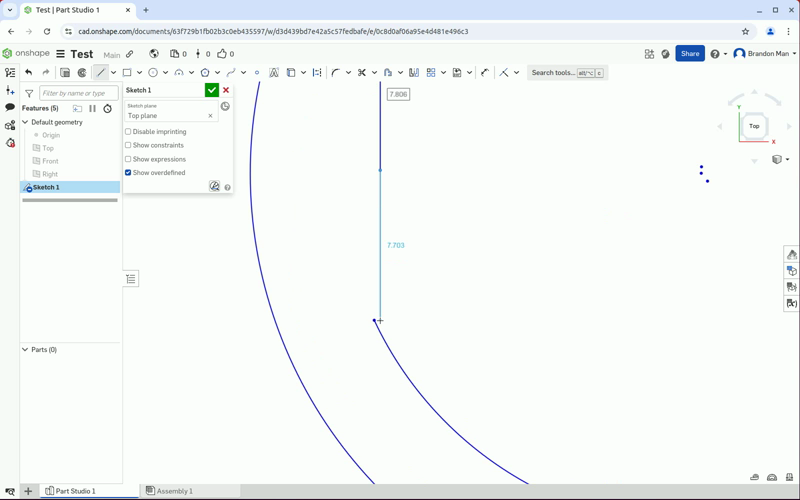
scroll(6)
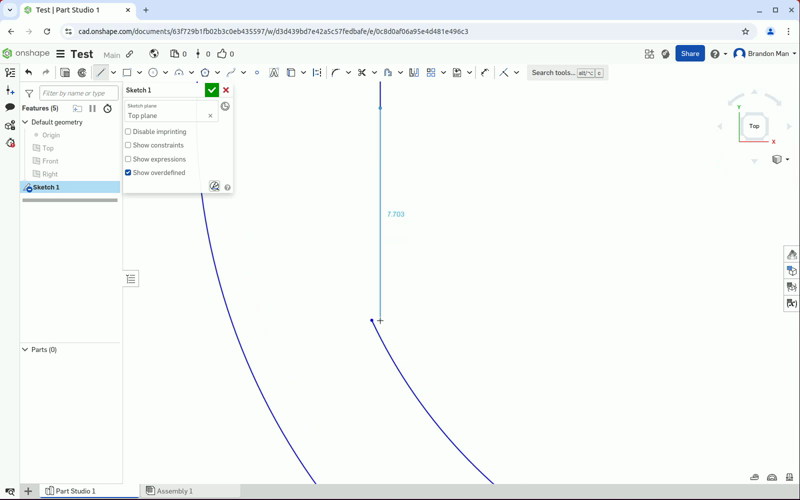
scroll(6)
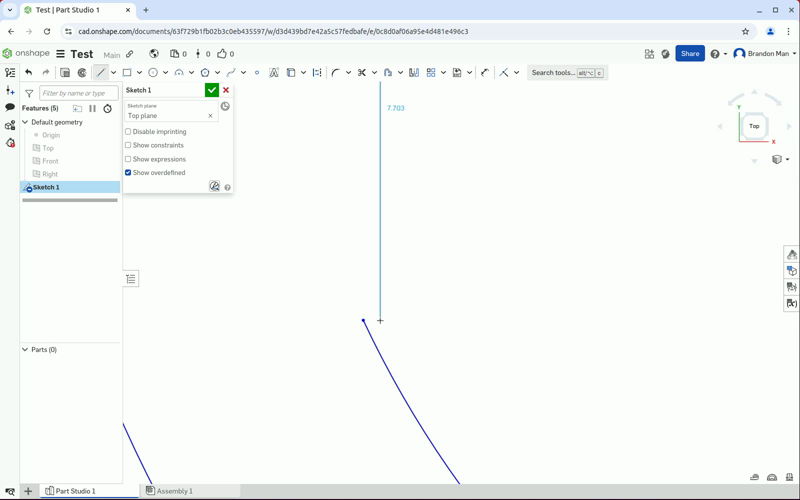
click(380, 320)
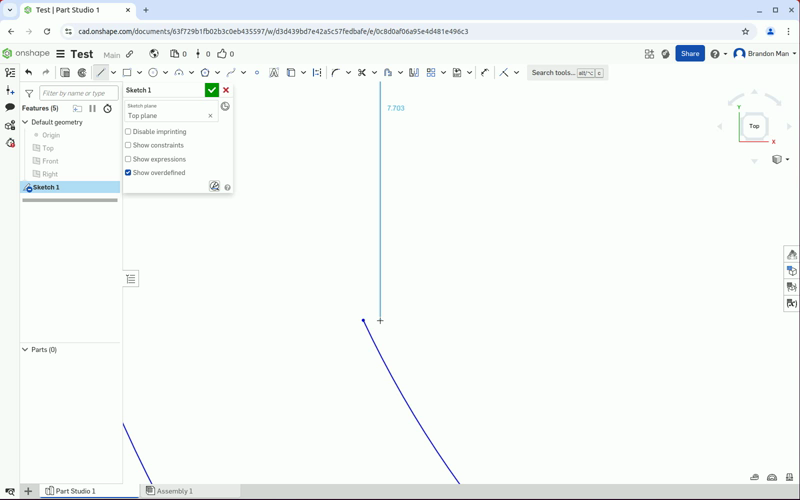
scroll(-6)
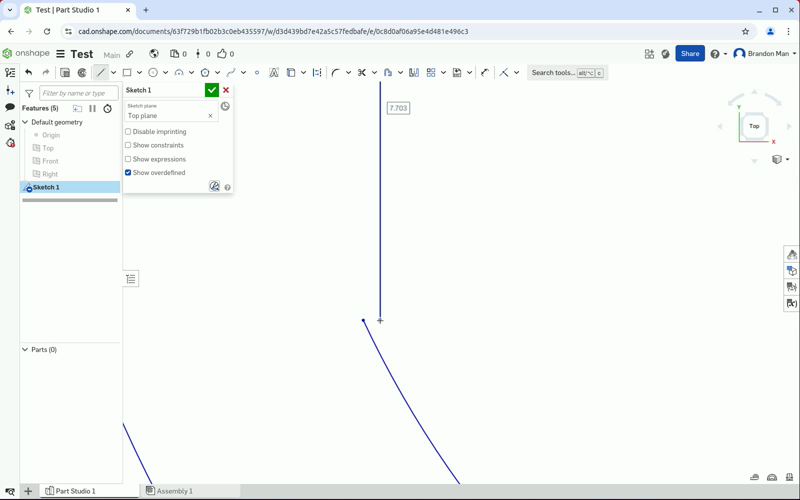
scroll(-6)
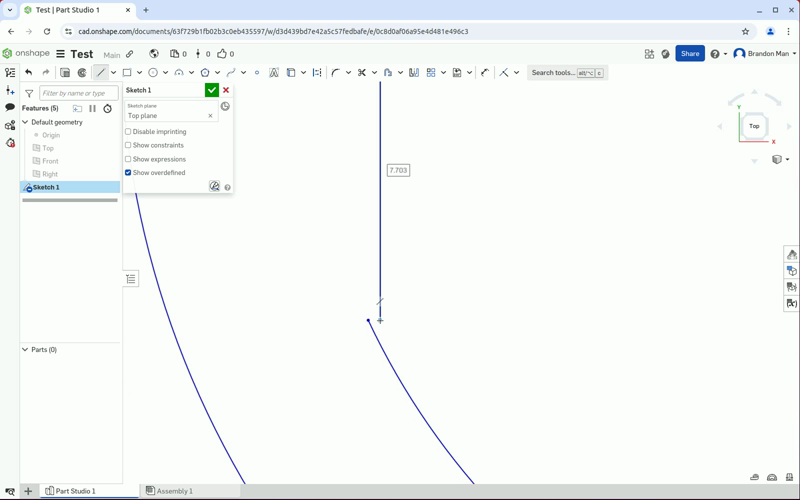
scroll(-6)
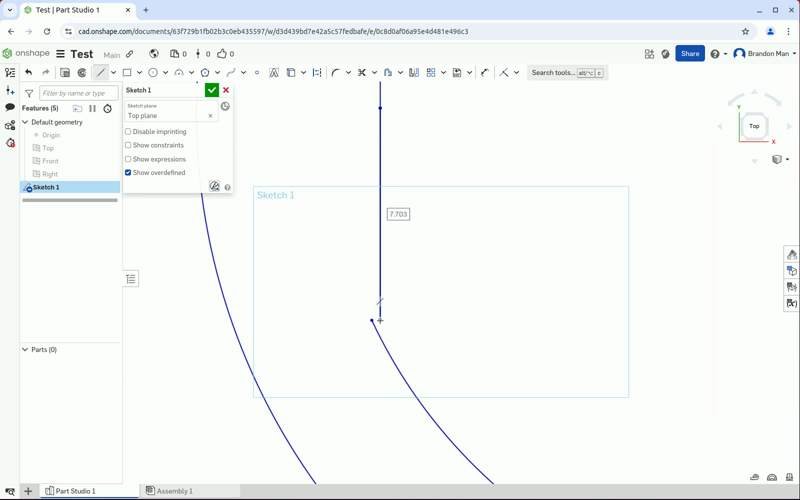
scroll(-6)
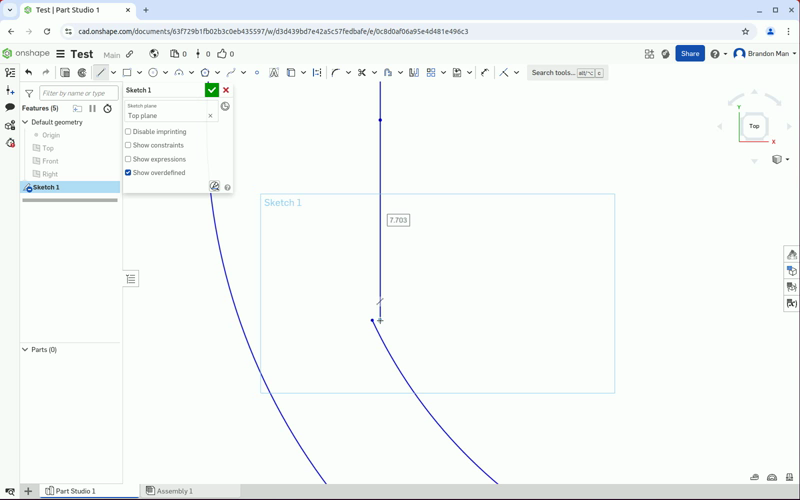
scroll(-6)
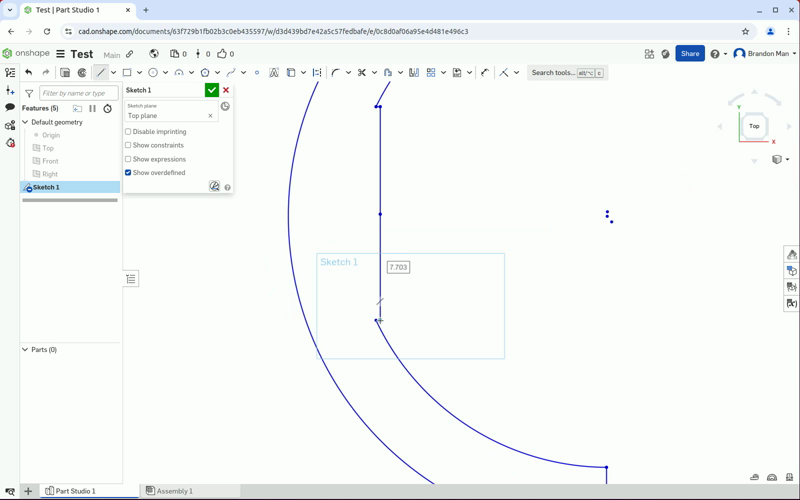
scroll(-6)
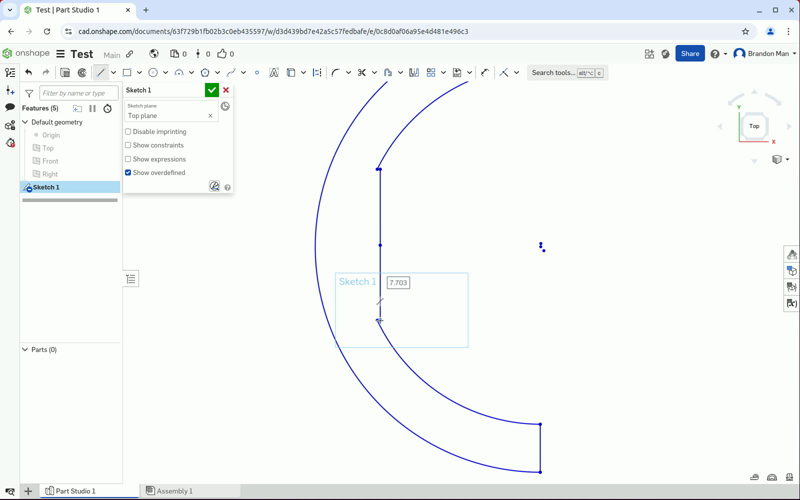
scroll(-6)
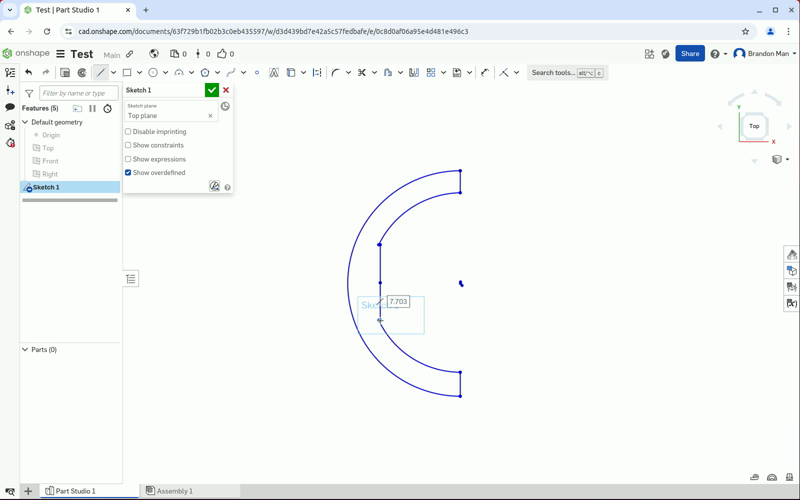
key_up(shift)
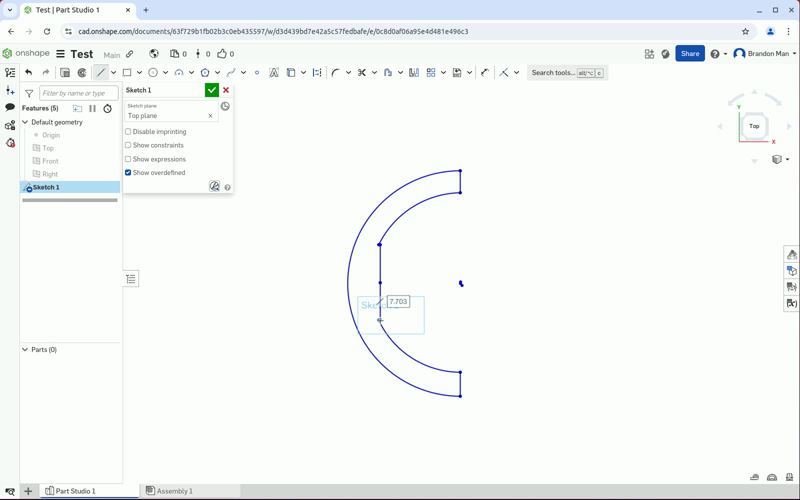
mouse_move(410, 320)
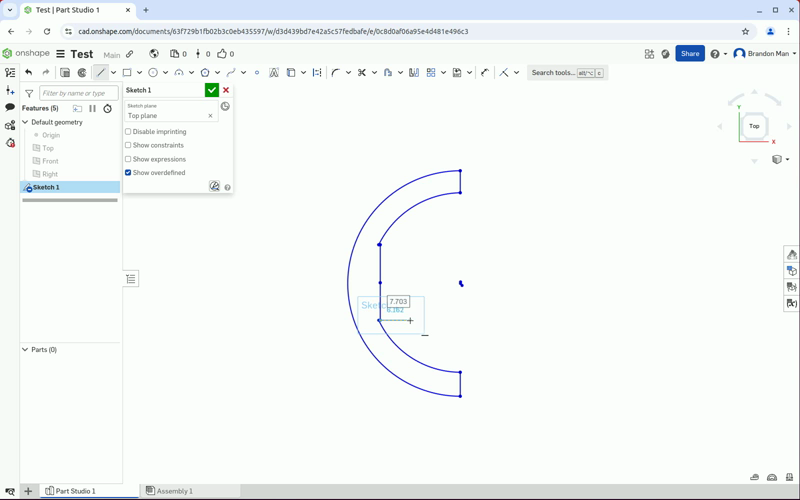
key_down(shift)
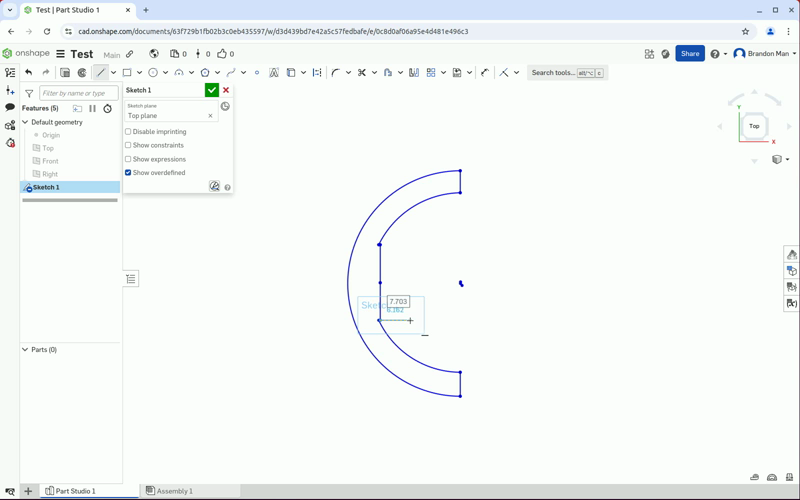
mouse_move(378, 320)
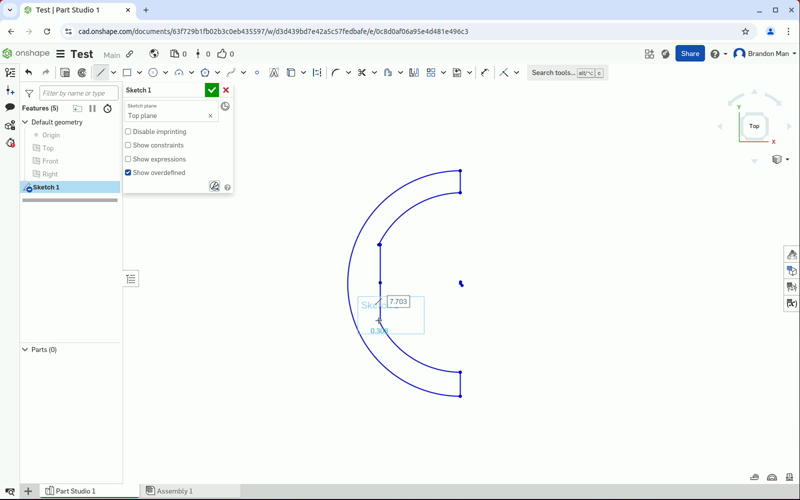
scroll(6)
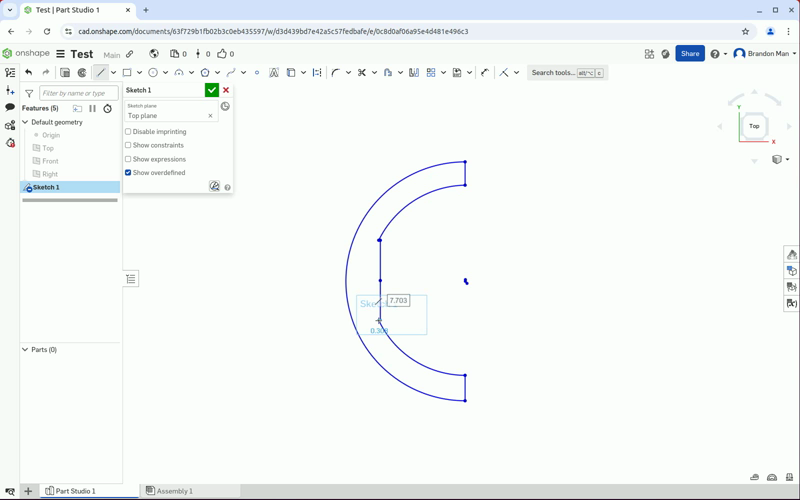
scroll(6)
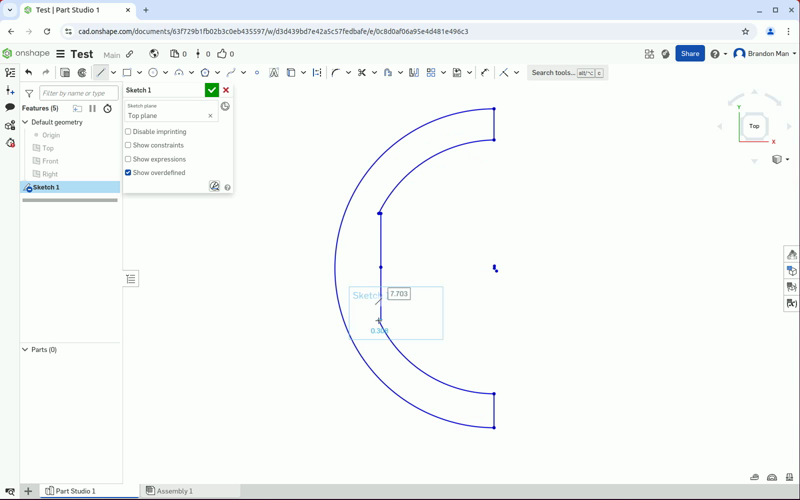
scroll(6)
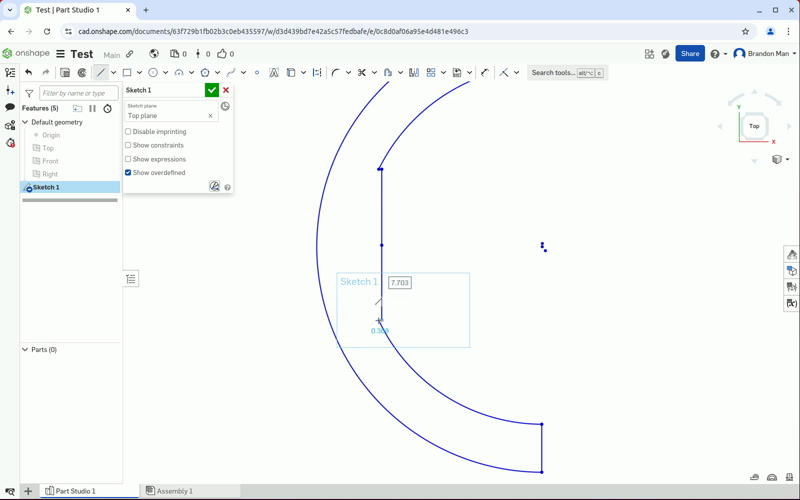
scroll(6)
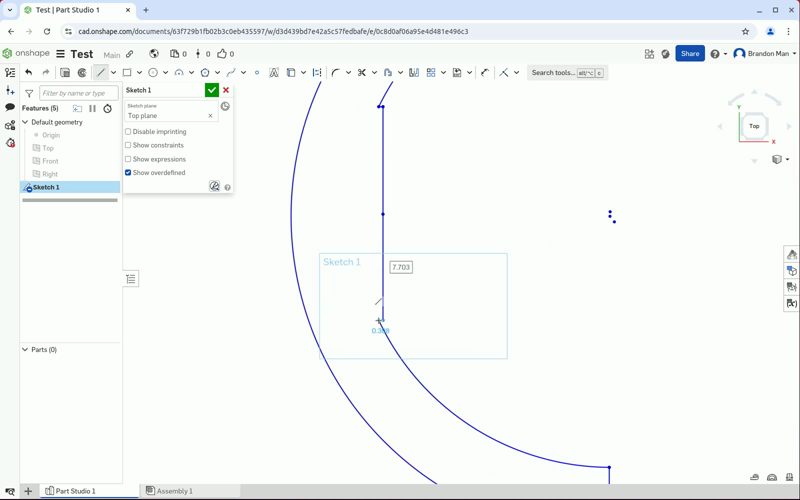
scroll(6)
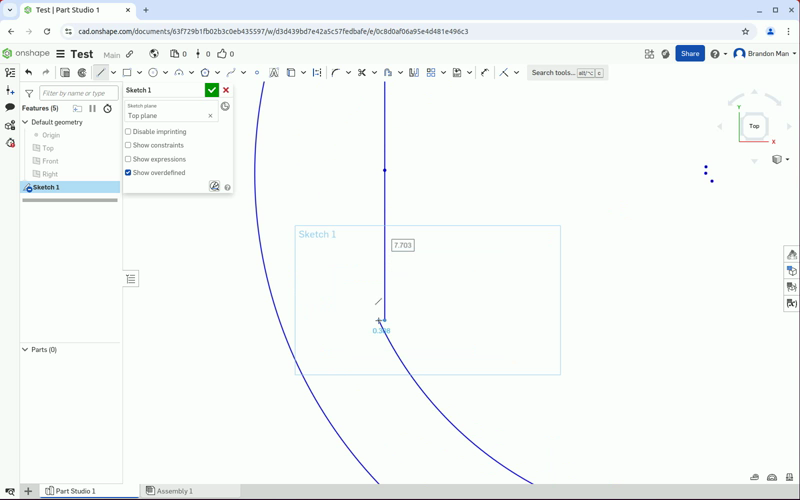
scroll(6)
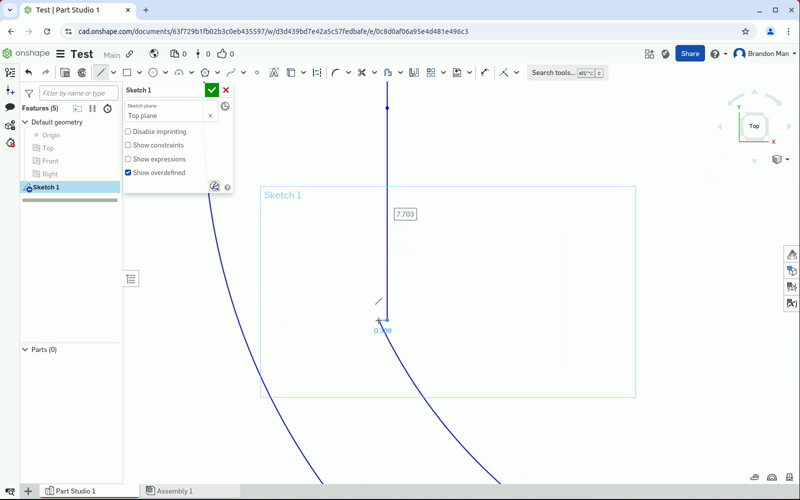
scroll(6)
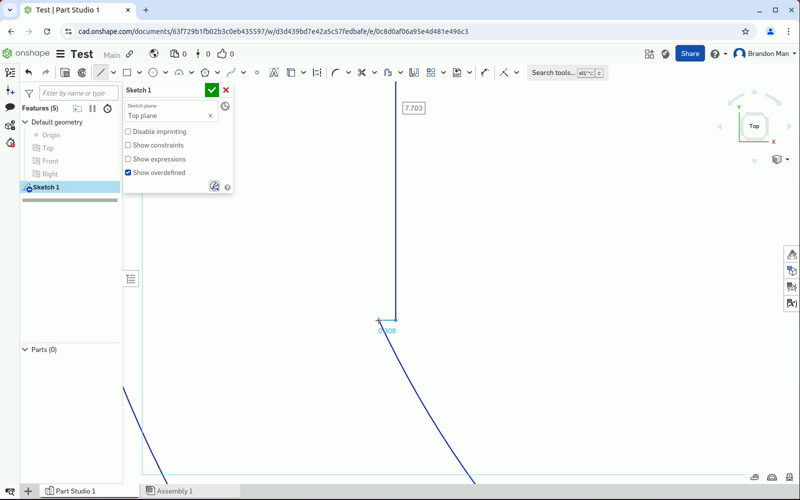
key_up(shift)
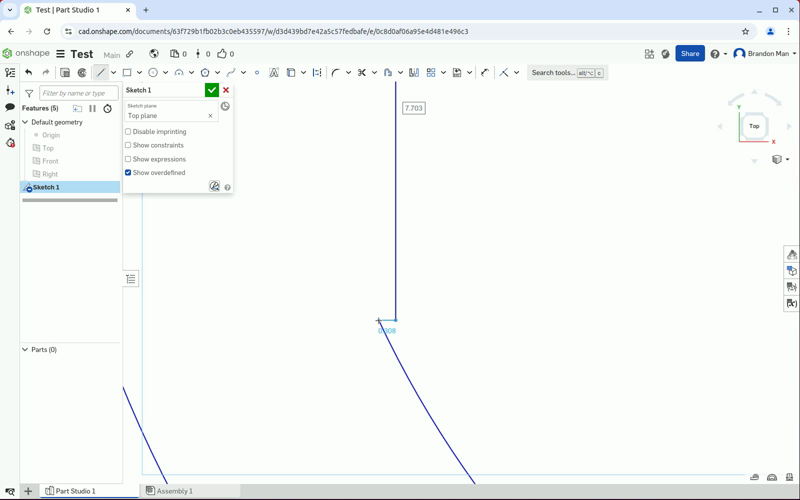
click(378, 320)
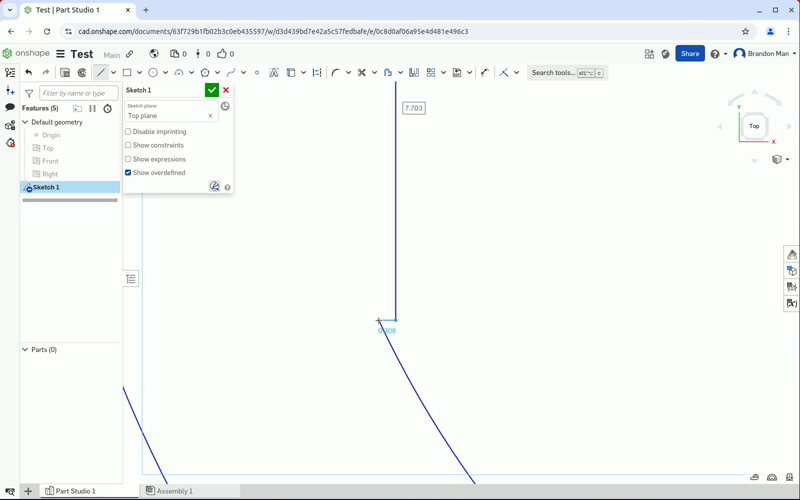
scroll(-6)
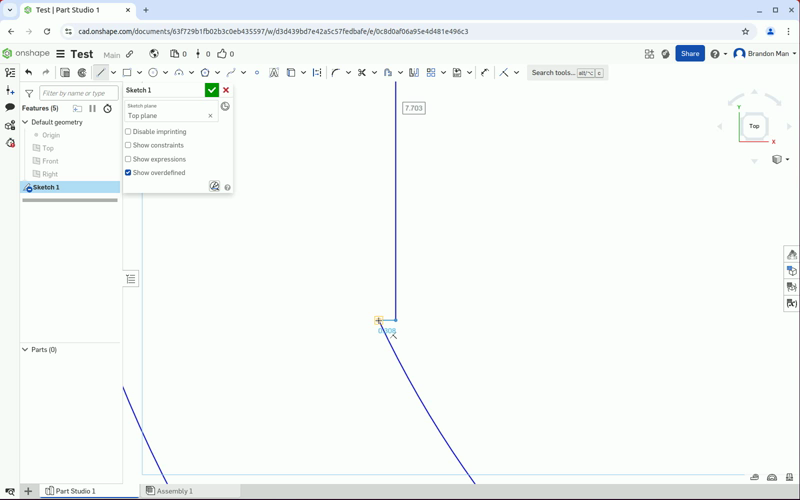
scroll(-6)
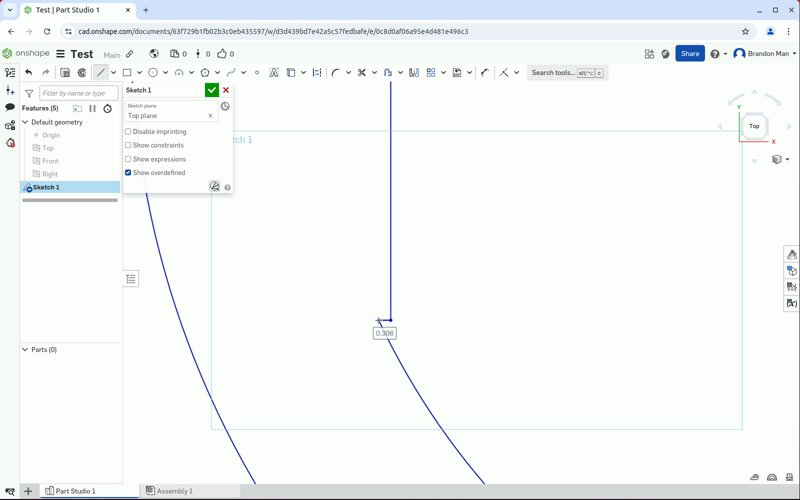
scroll(-6)
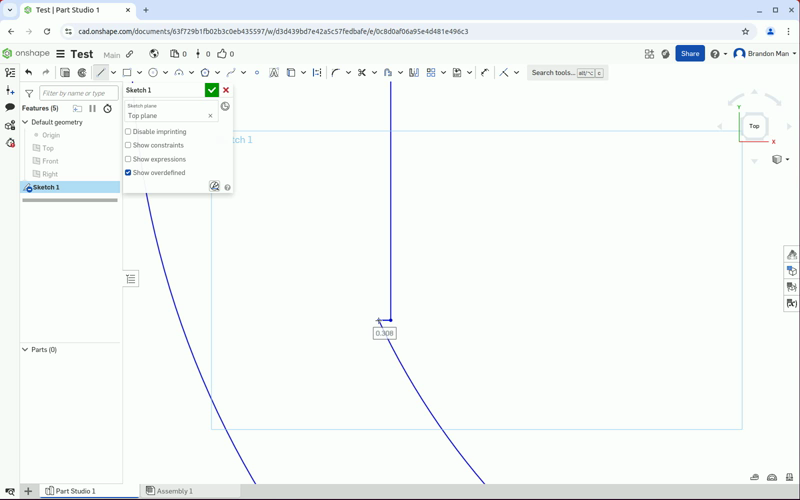
scroll(-6)
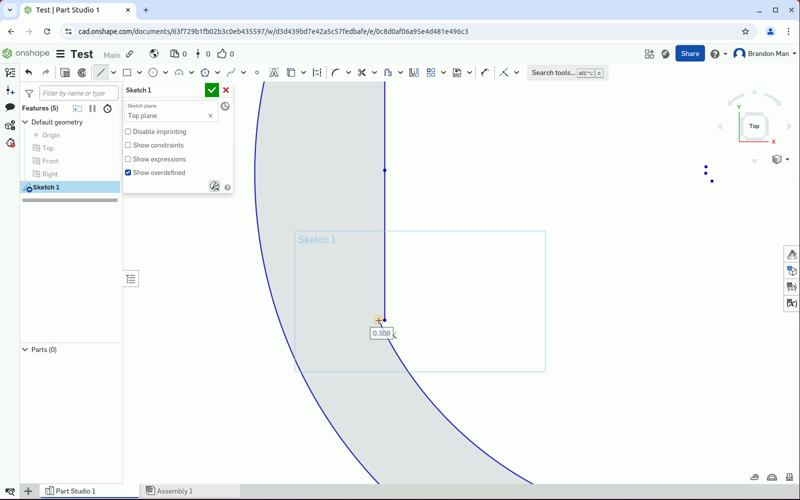
scroll(-6)
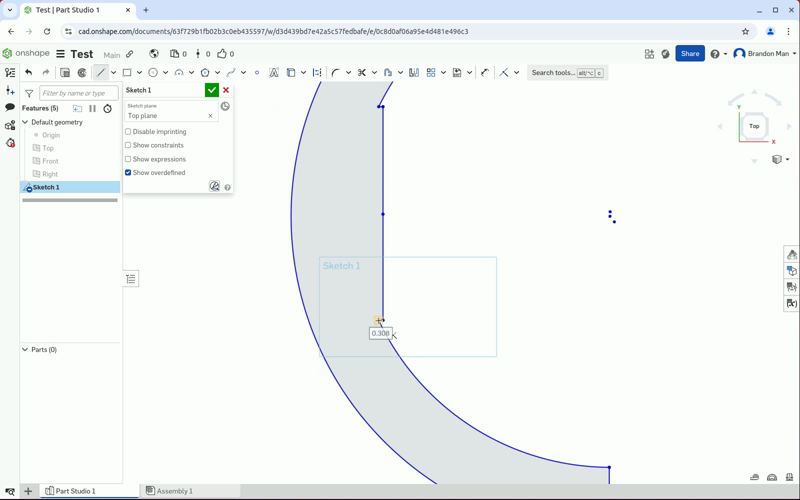
scroll(-6)
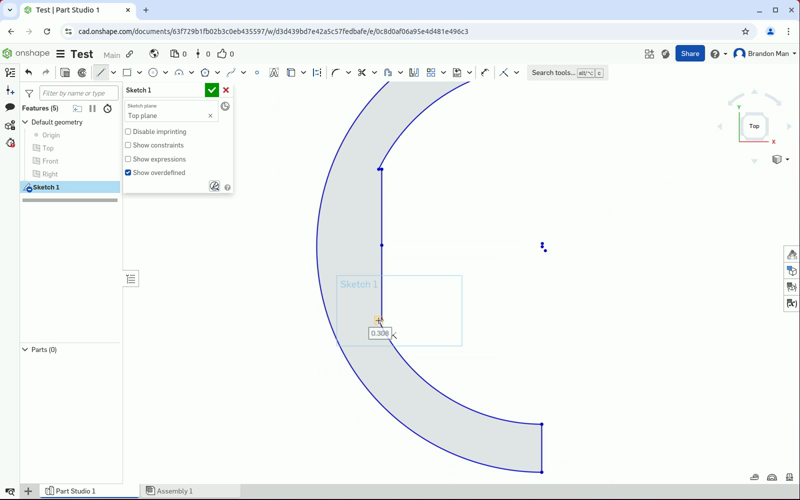
scroll(-6)
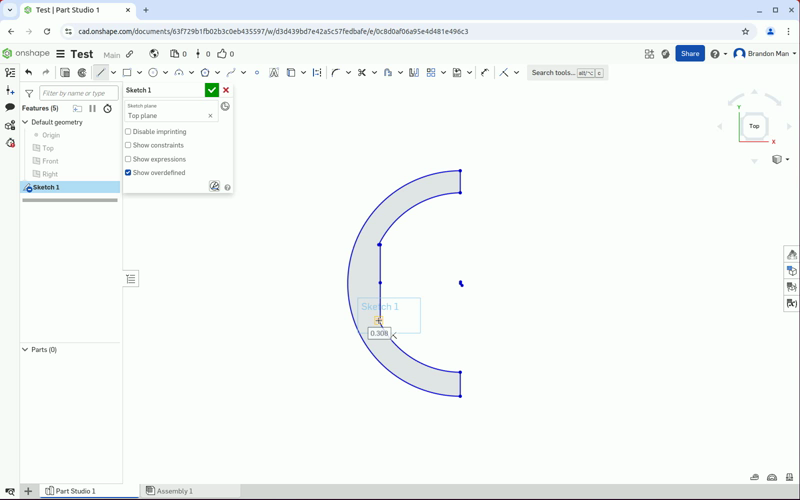
key(esc)
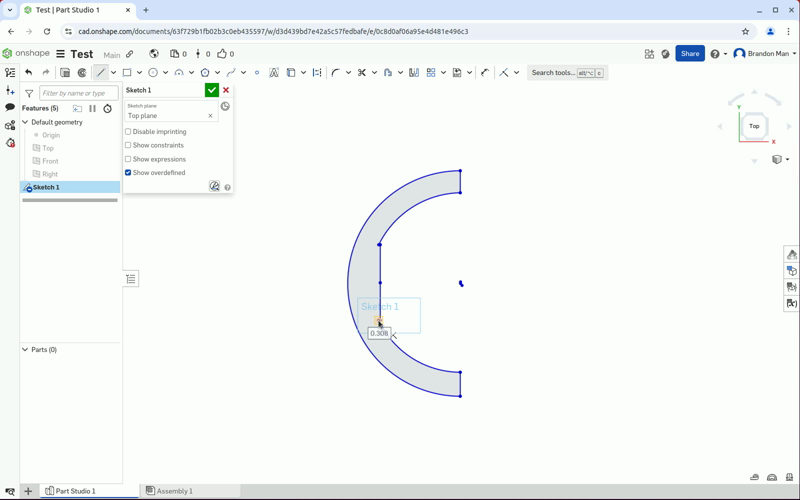
mouse_move(430, 273)
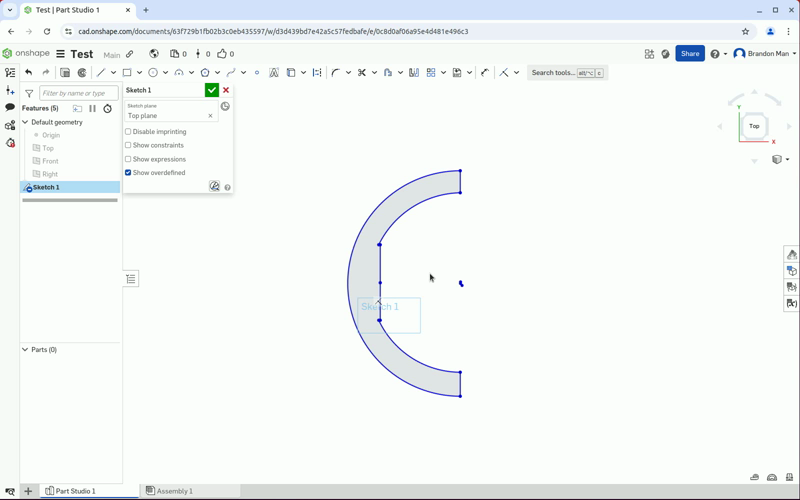
scroll(6)
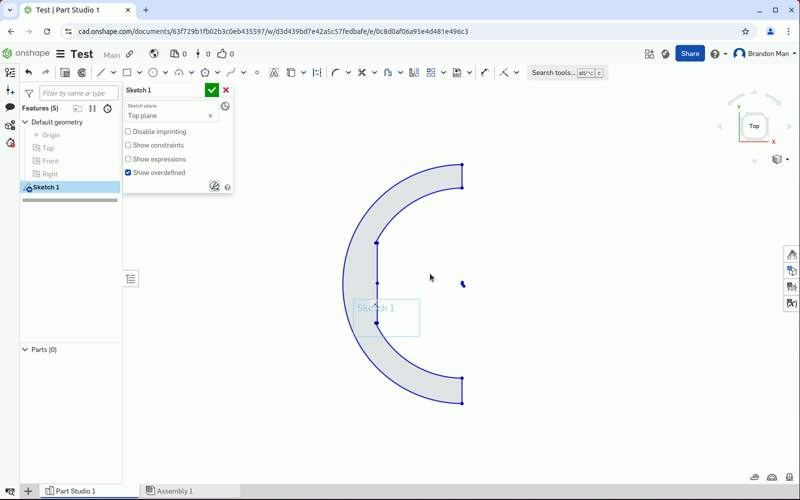
scroll(6)
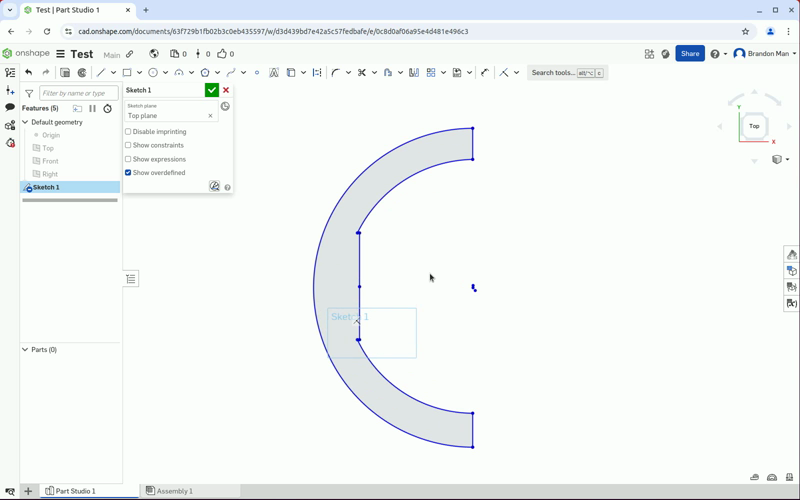
scroll(6)
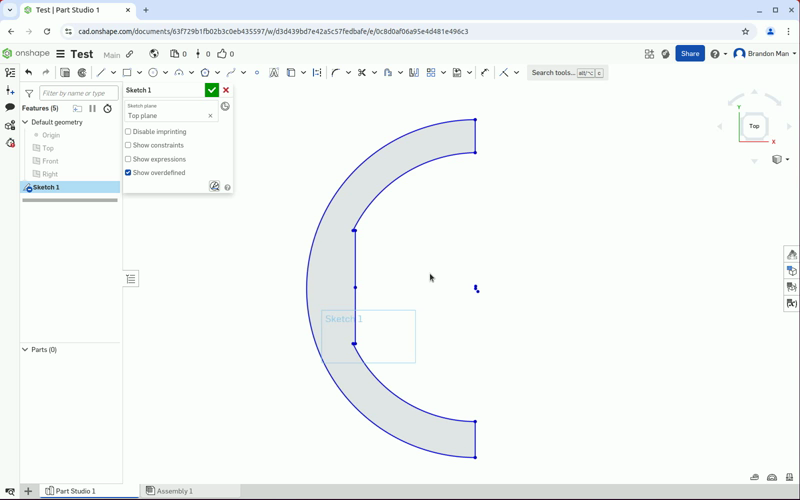
scroll(6)
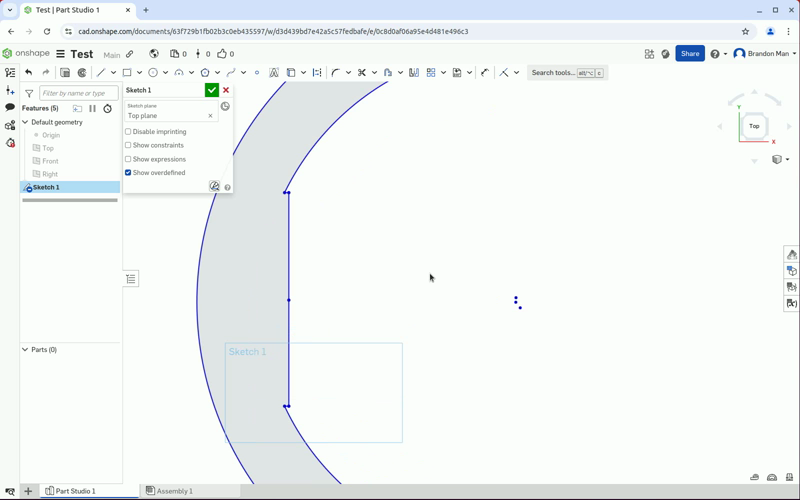
scroll(6)
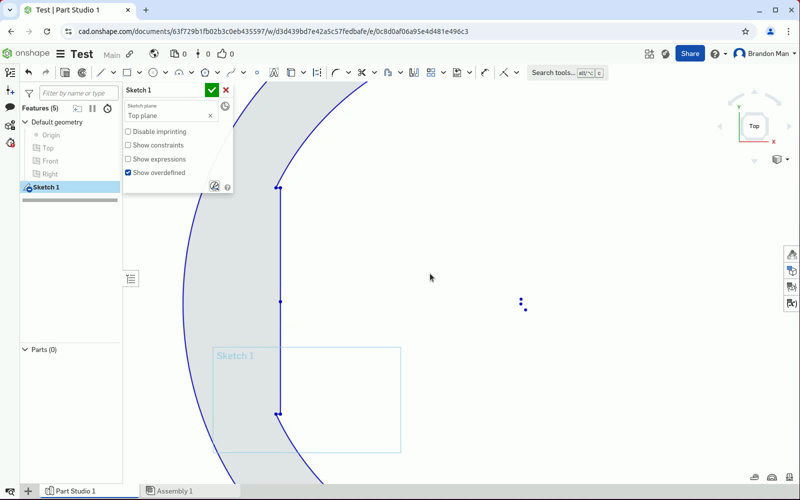
scroll(6)
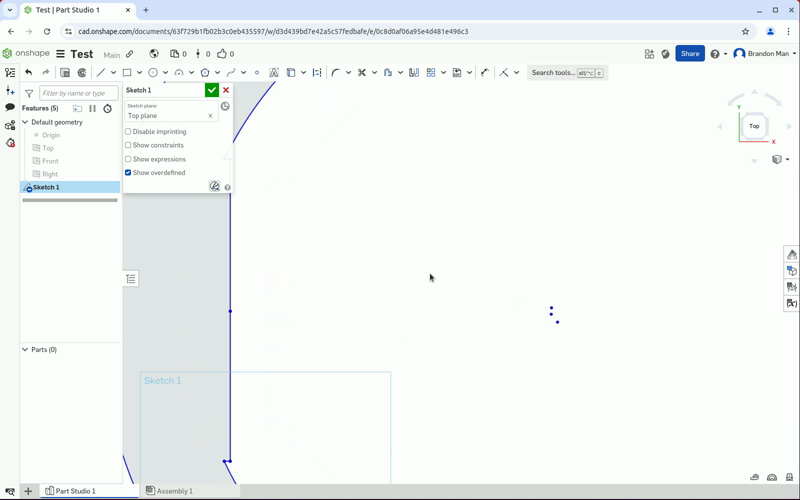
scroll(6)
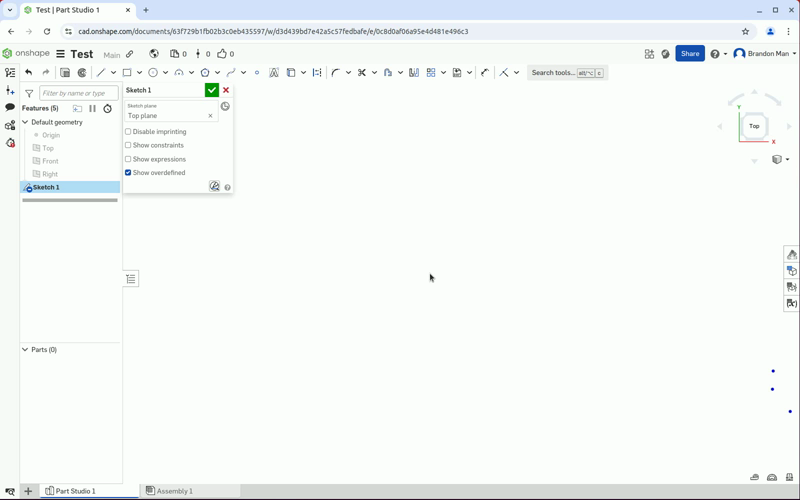
click(430, 273)
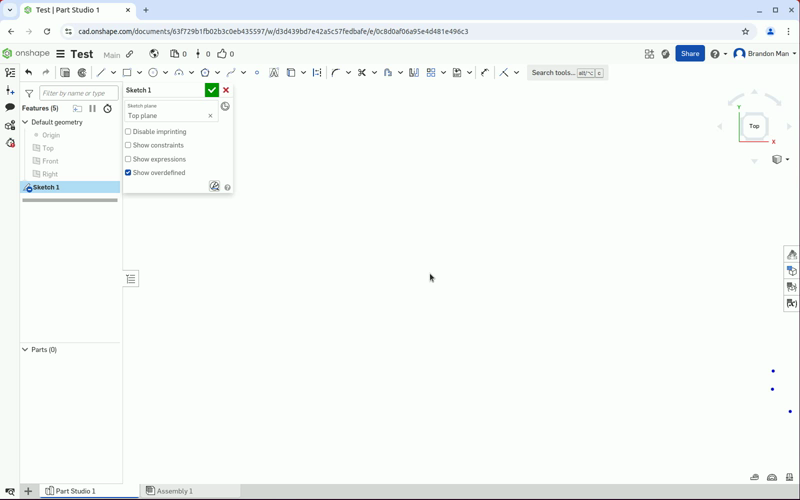
scroll(-6)
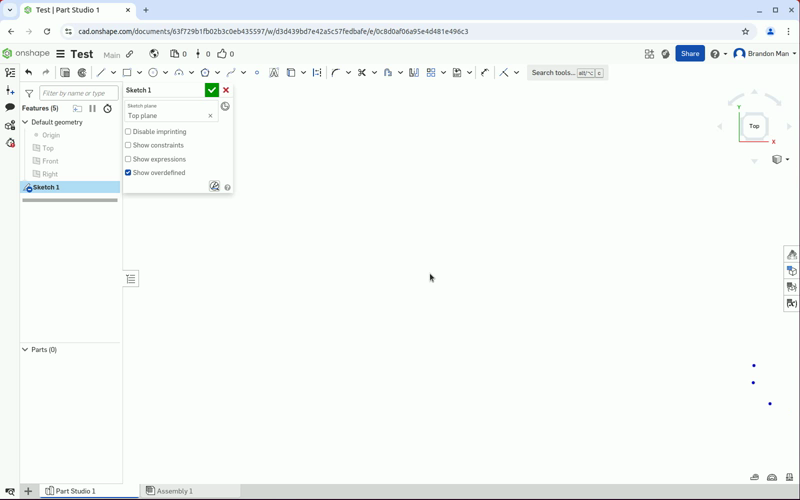
scroll(-6)
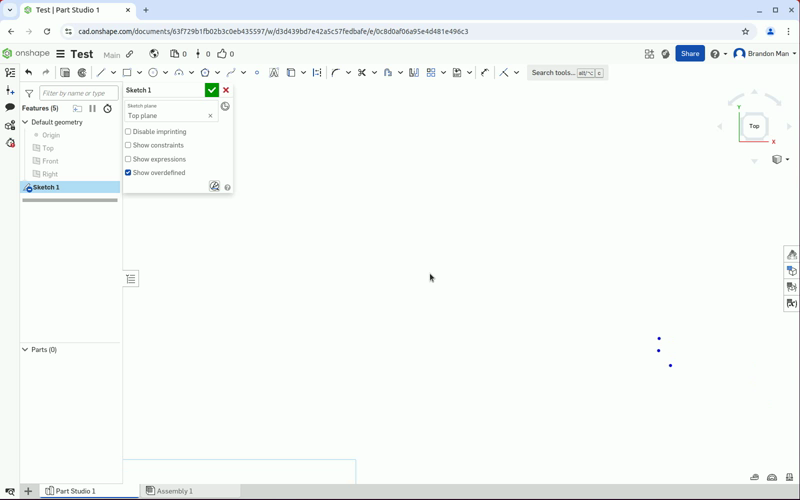
scroll(-6)
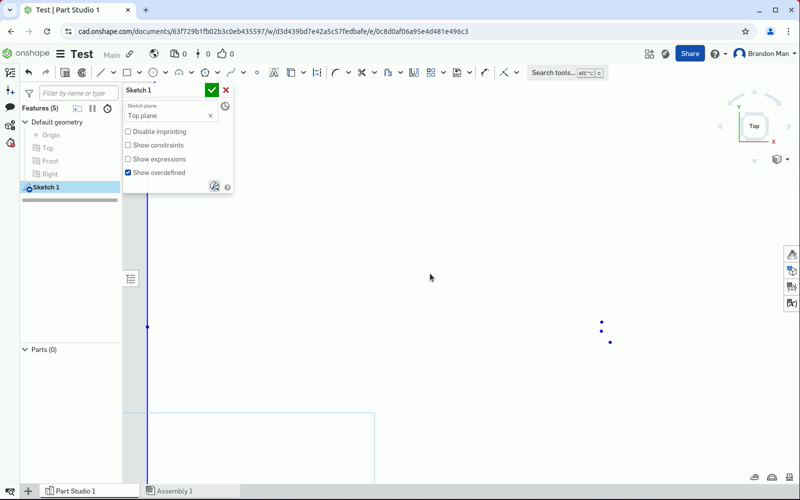
scroll(-6)
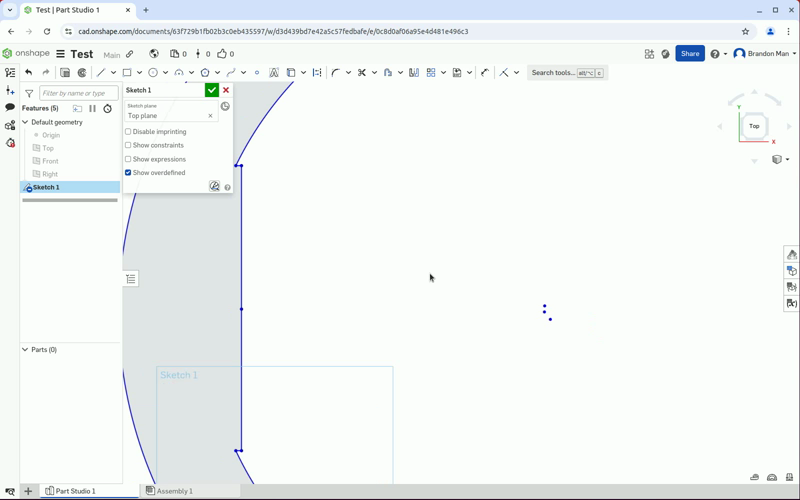
scroll(-6)
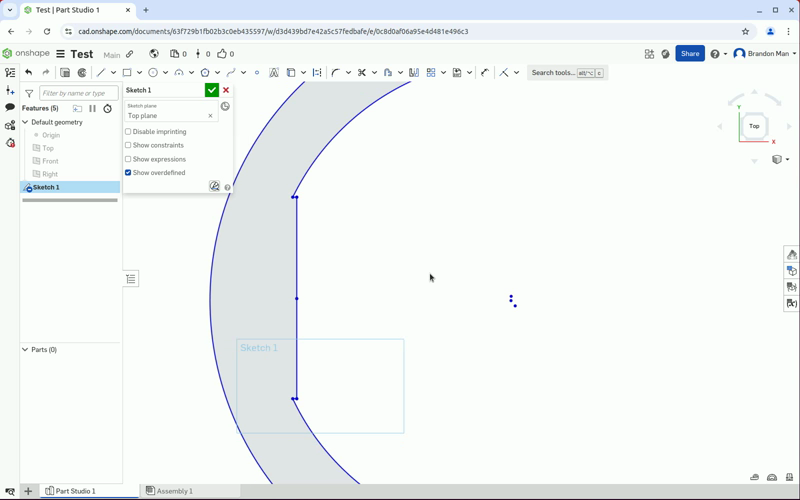
scroll(-6)
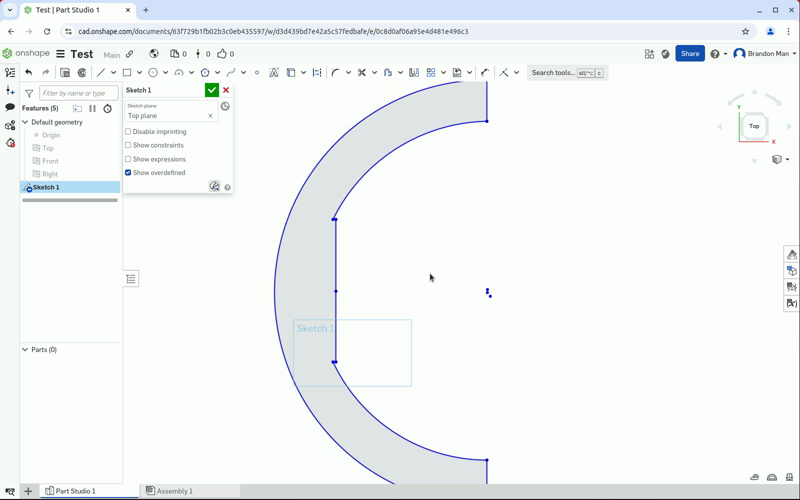
scroll(-6)
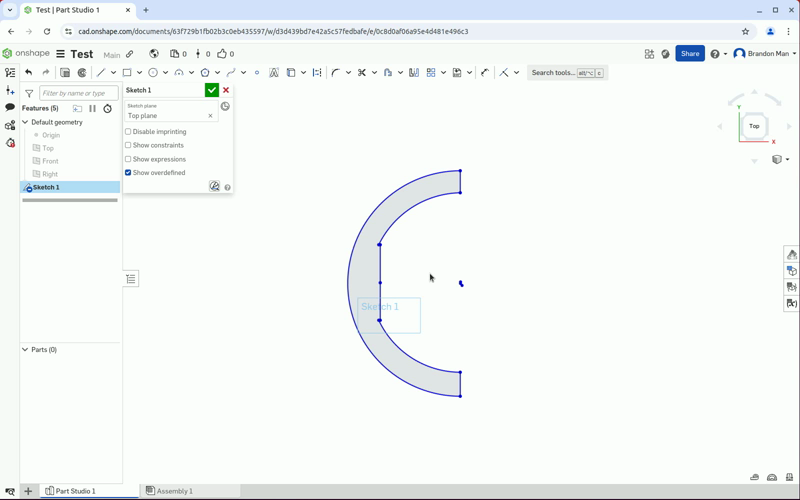
mouse_move(73, 352)
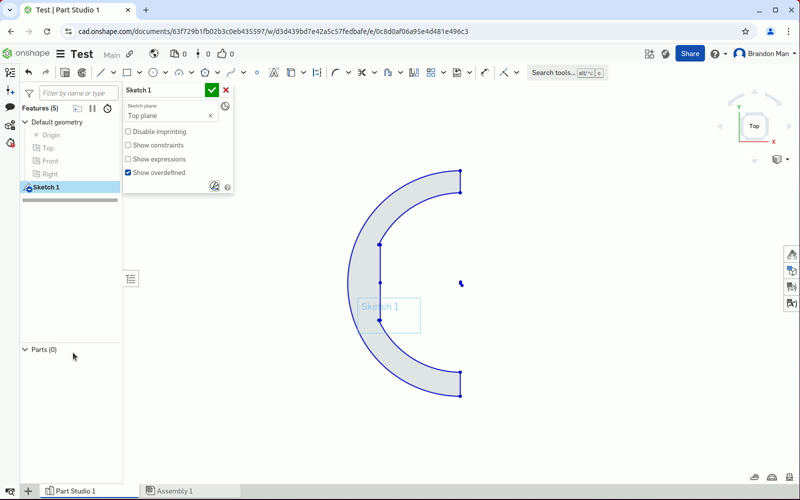
key(shift+y)
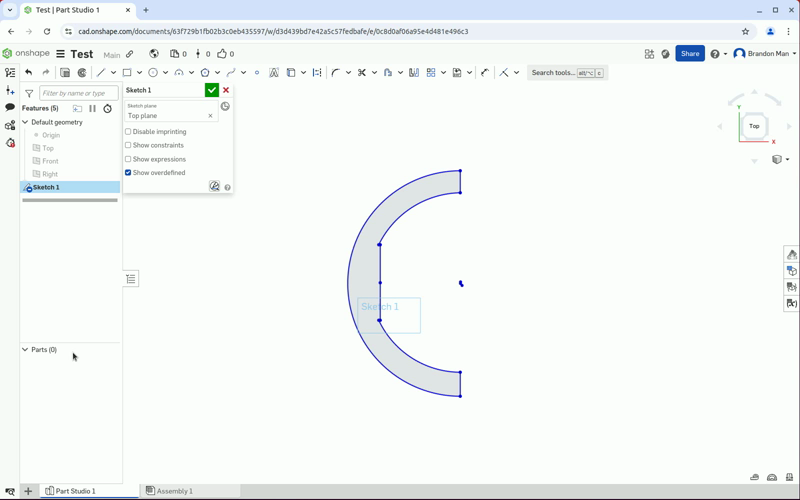
key(shift+e)
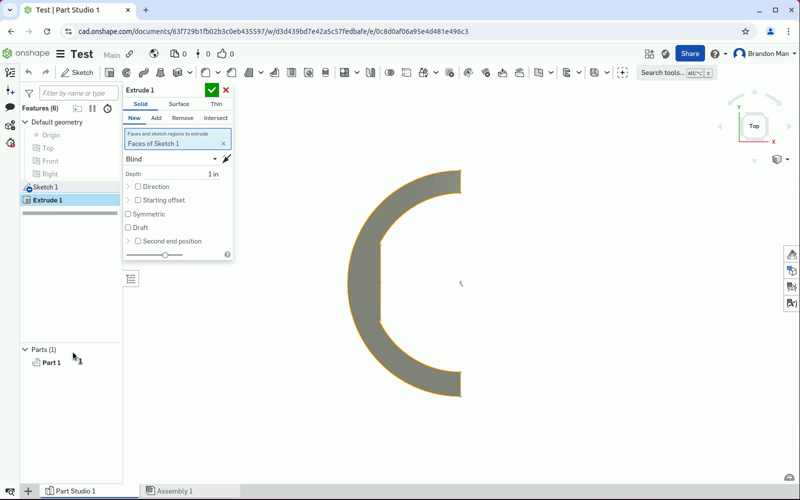
mouse_move(143, 106)
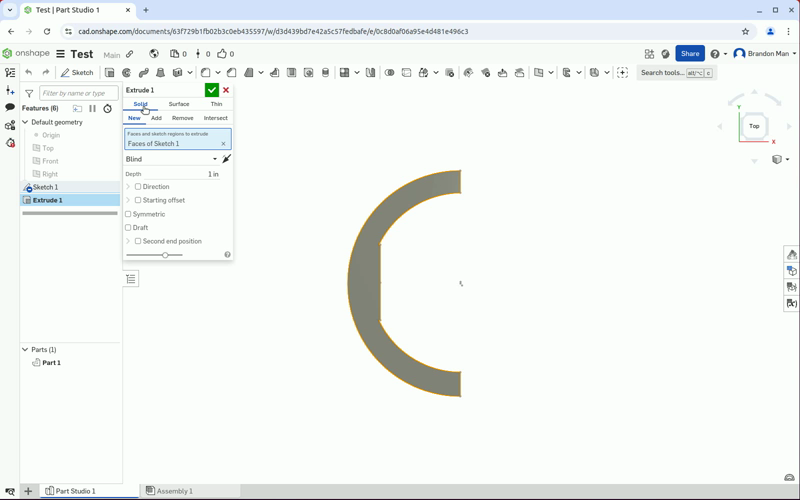
click(143, 106)
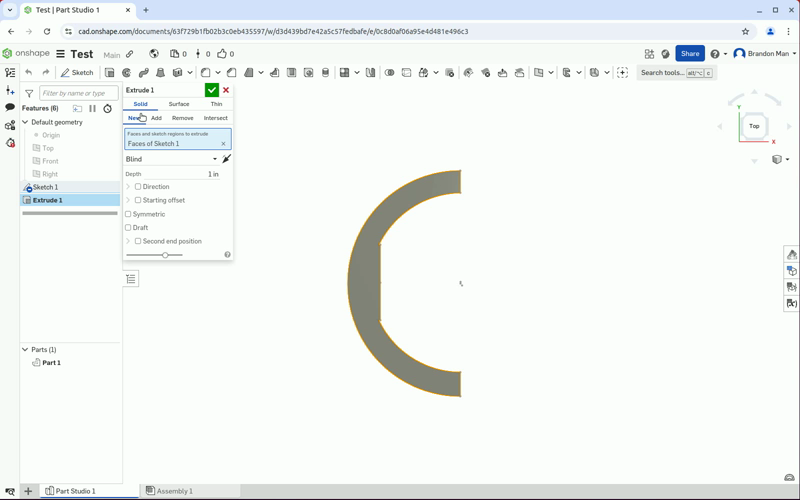
mouse_move(137, 120)
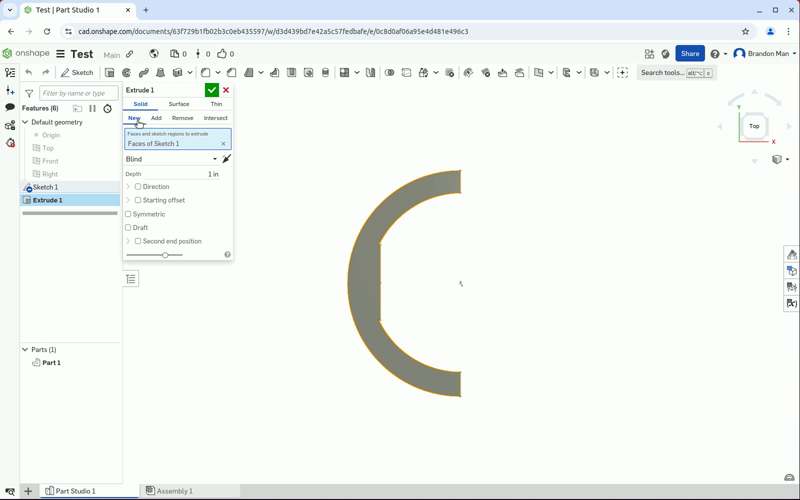
click(137, 120)
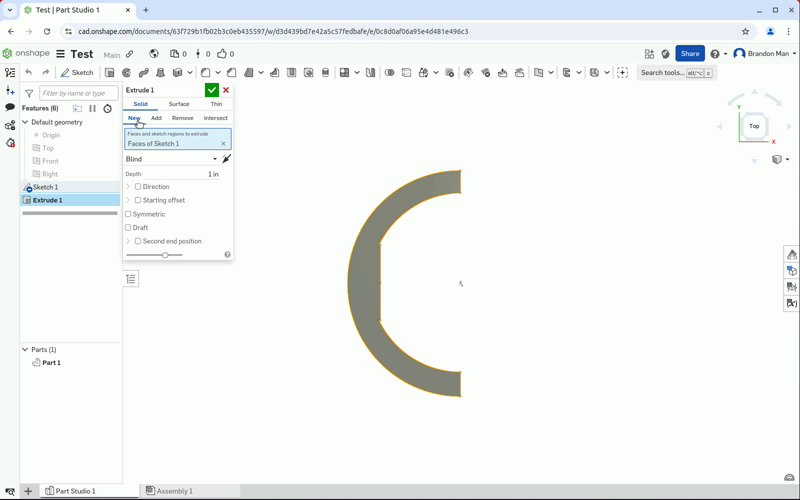
key(tab, 4)
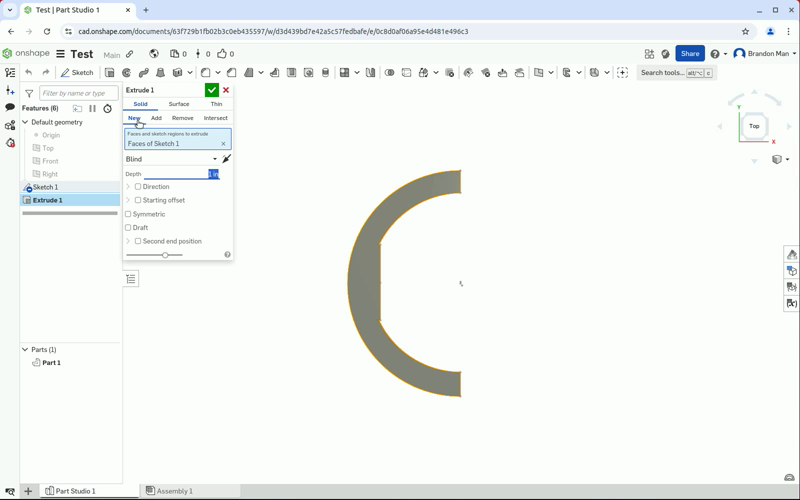
text(15.405)
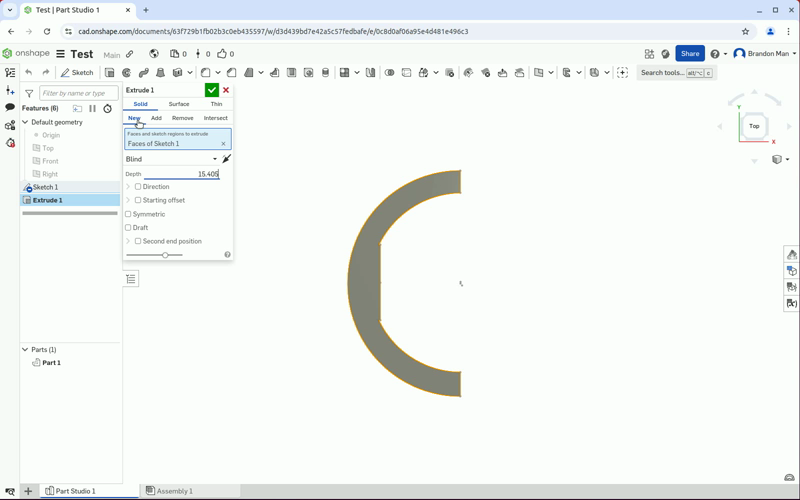
key(enter)
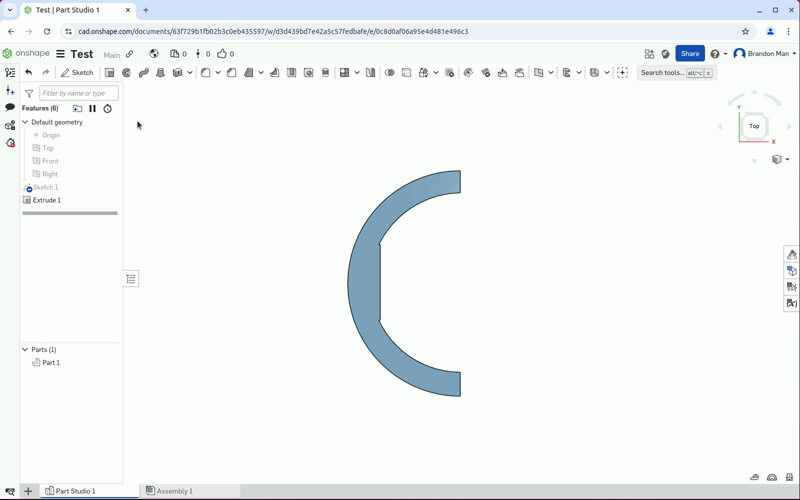
key(shift+h)
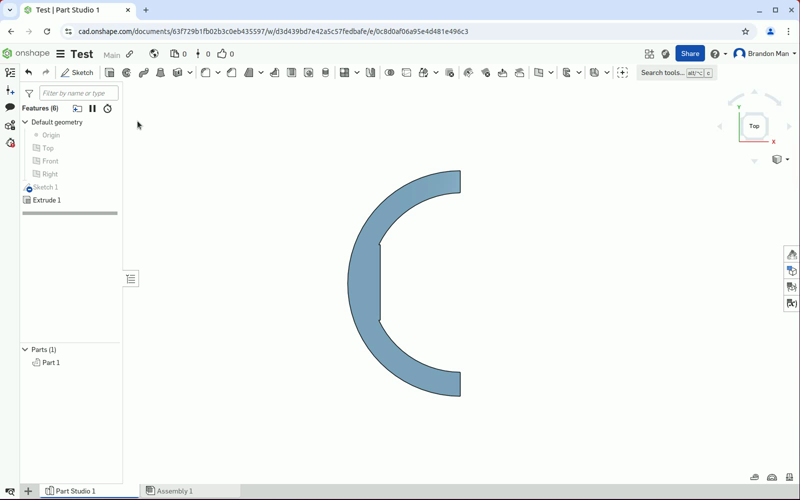
key(shift+h)
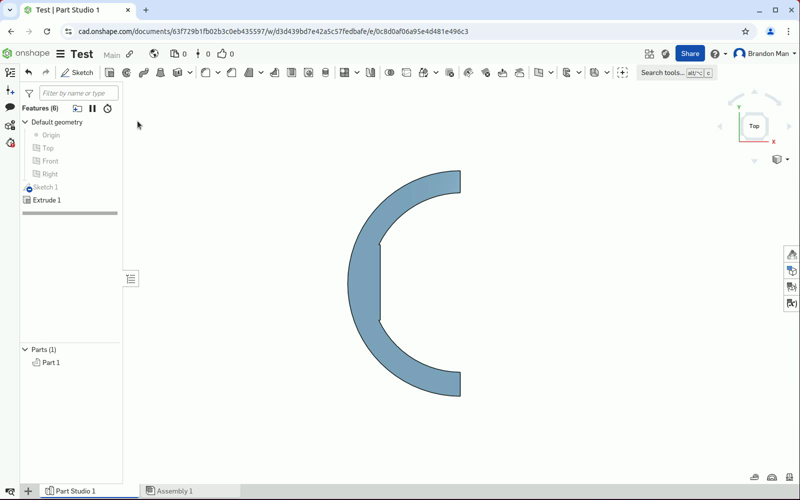
mouse_move(73, 189)
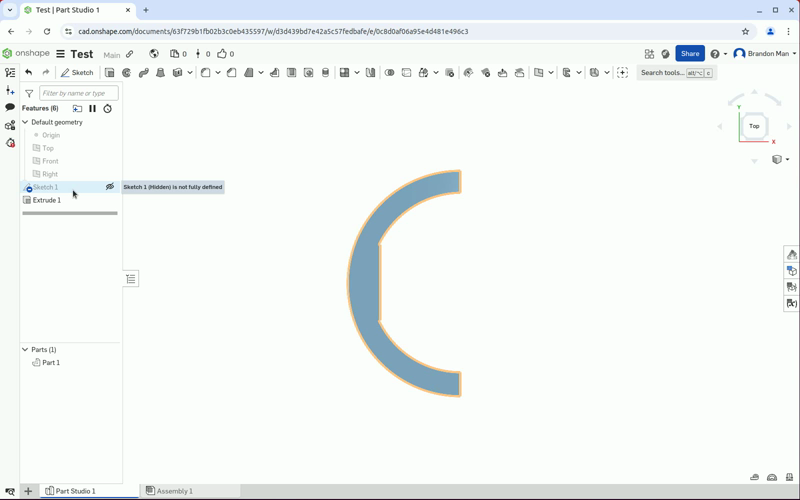
click(73, 189)
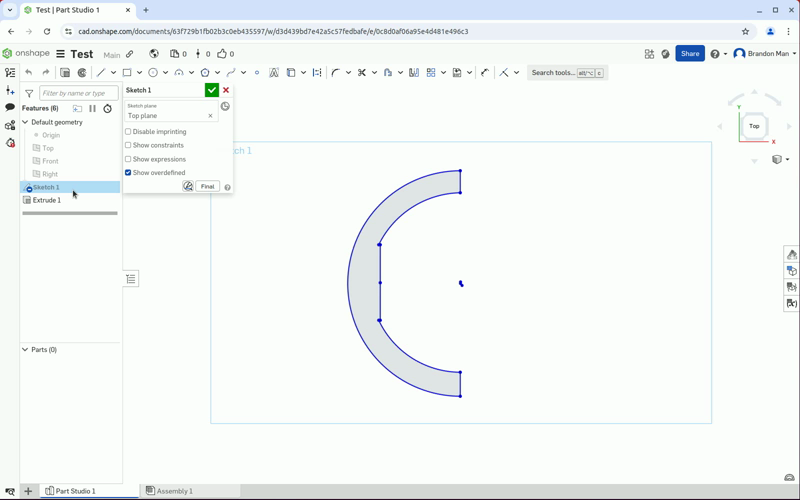
mouse_move(229, 92)
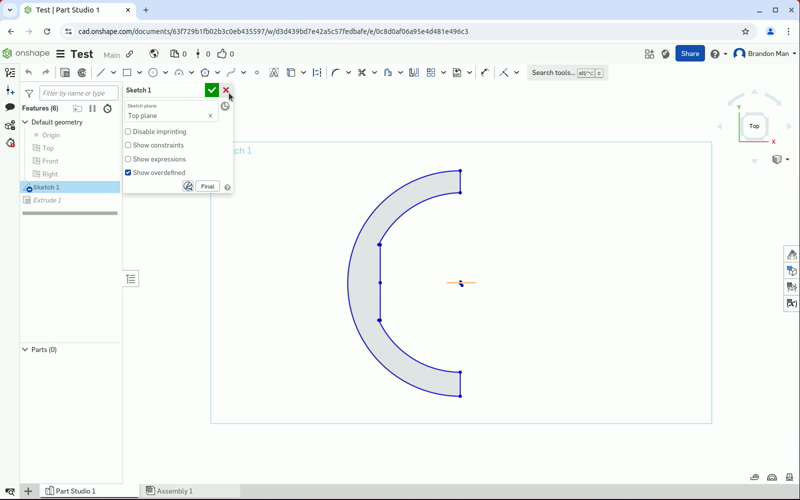
click(229, 92)
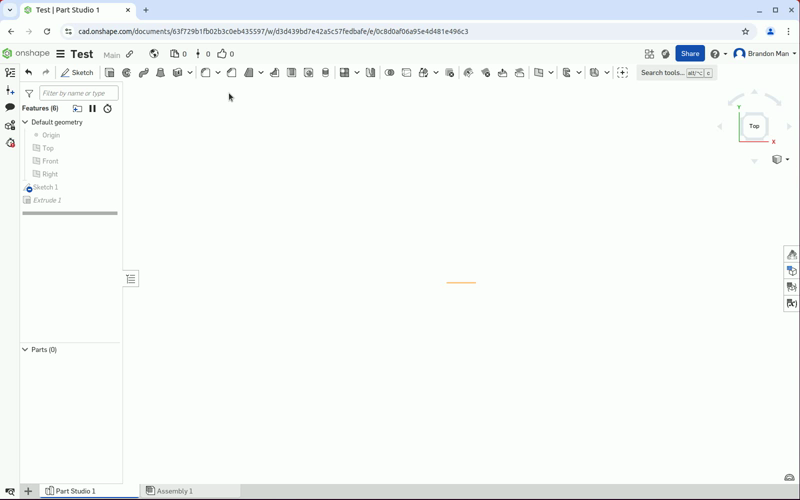
mouse_move(73, 352)
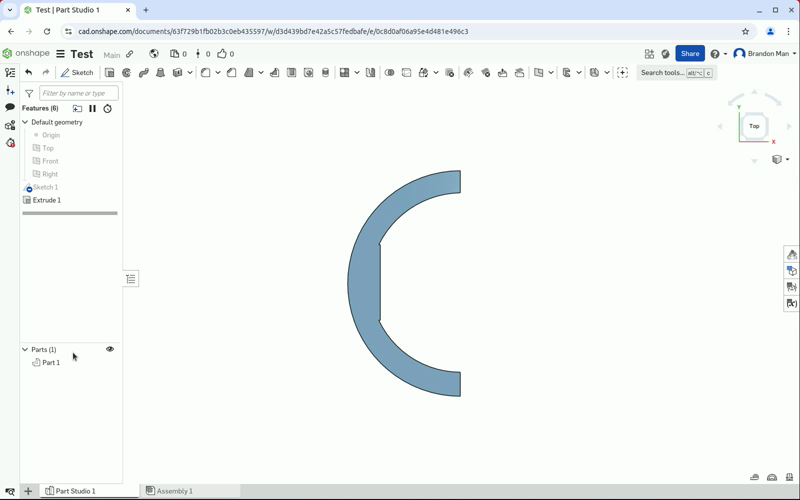
key(y)
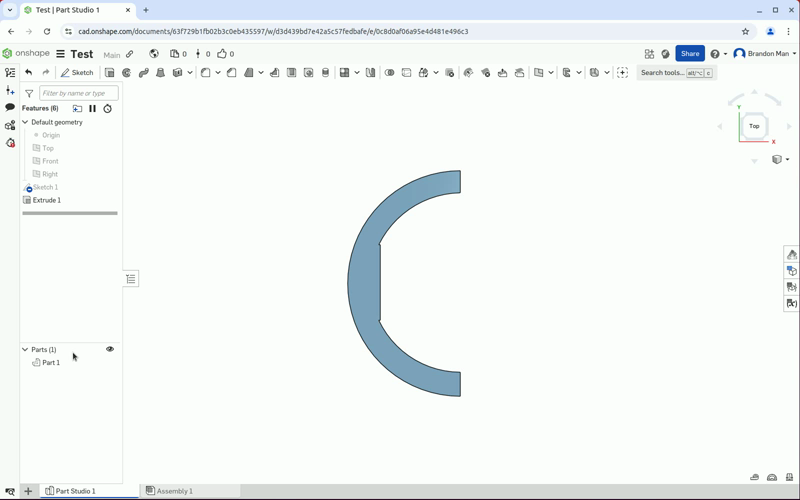
key(shift+p)
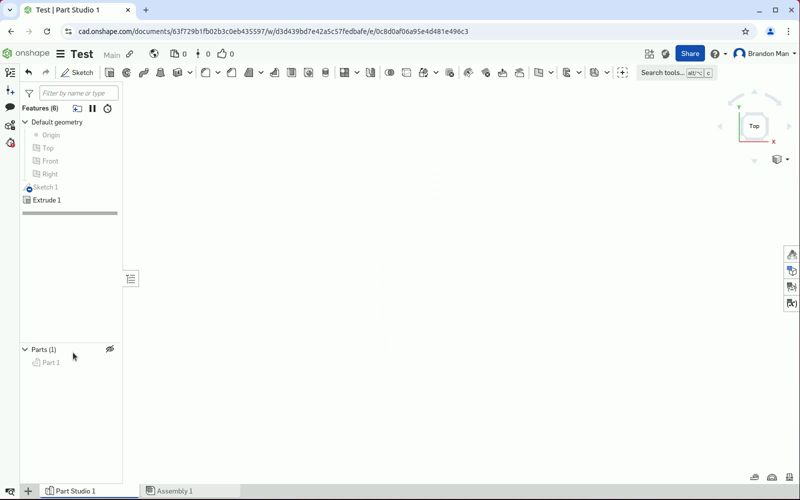
key(space)
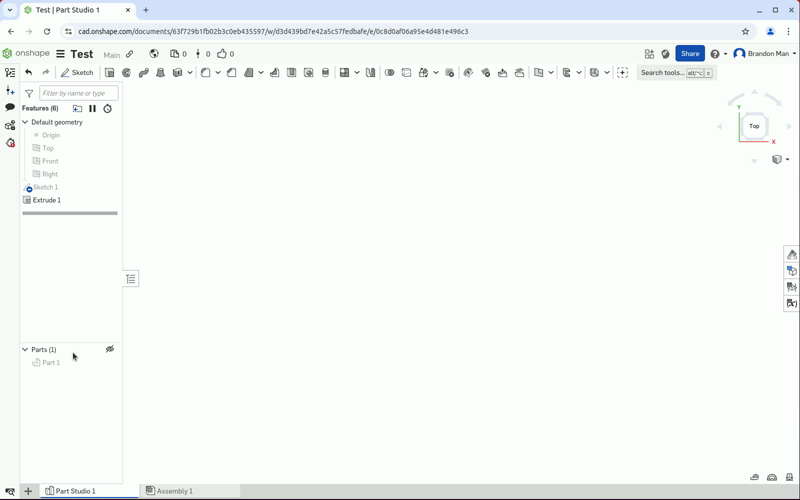
key_down(shift)
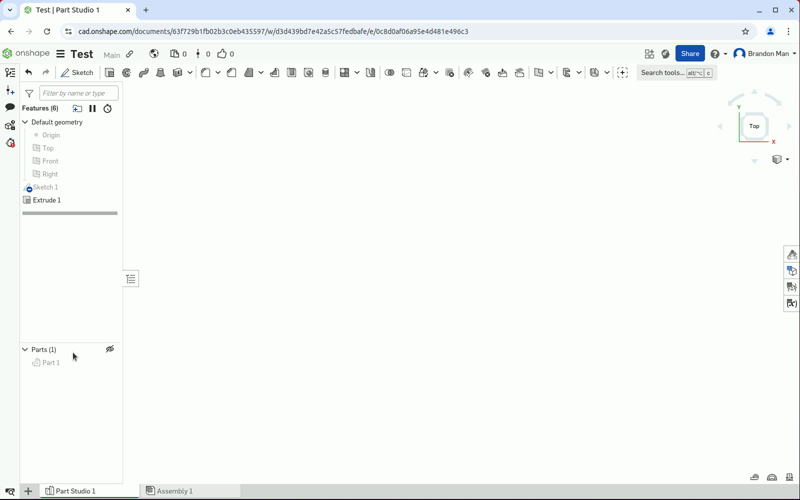
key(up)
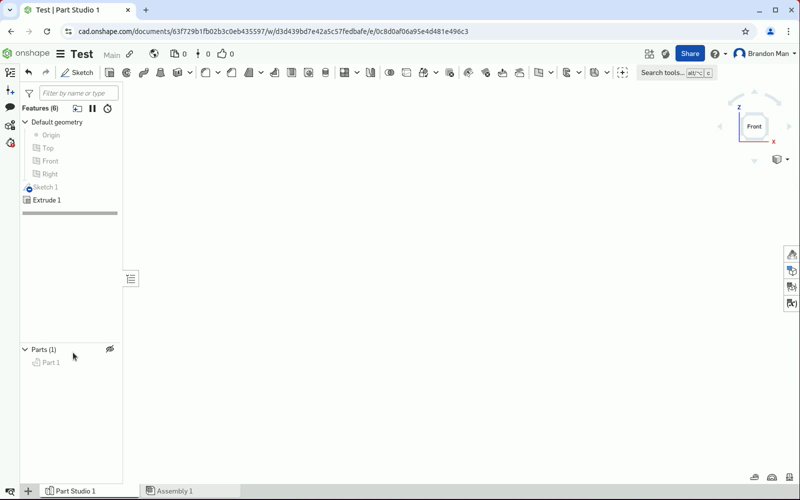
key_up(shift)
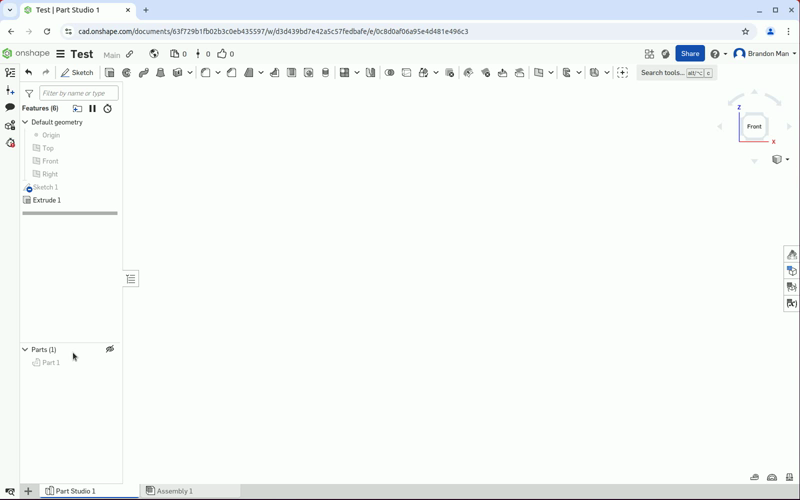
key(space)
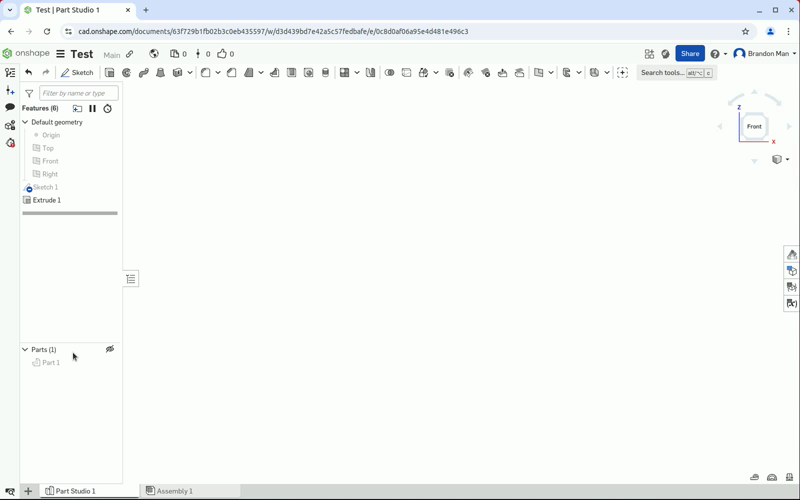
key_down(shift)
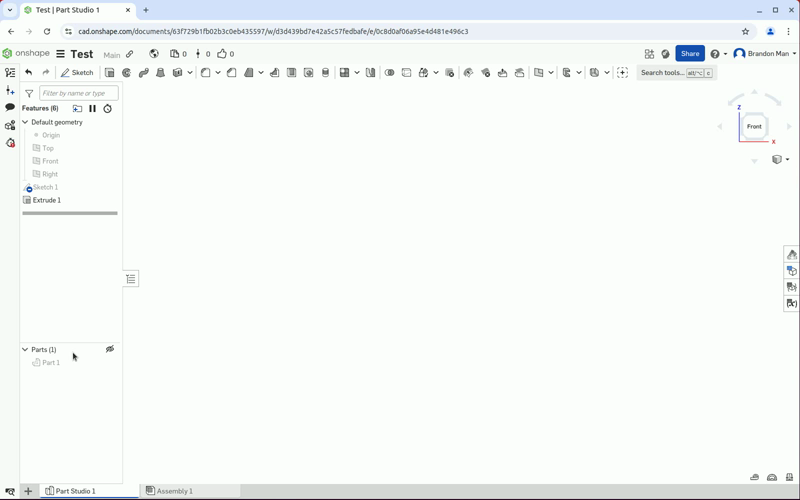
key(left)
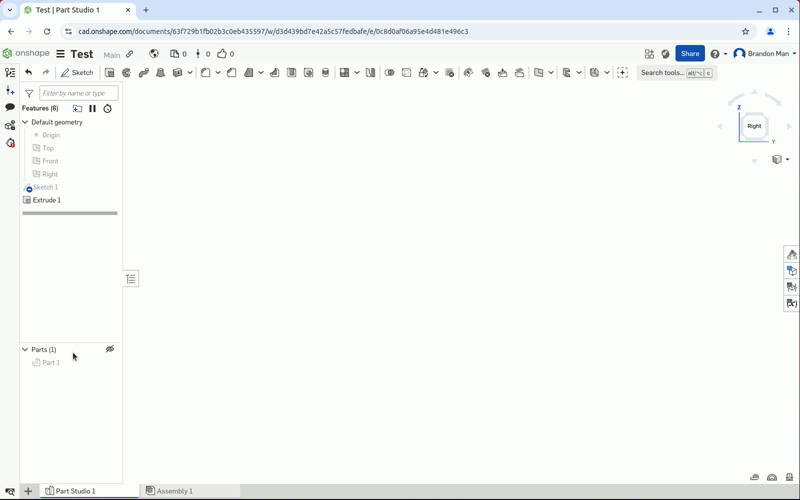
key_up(shift)
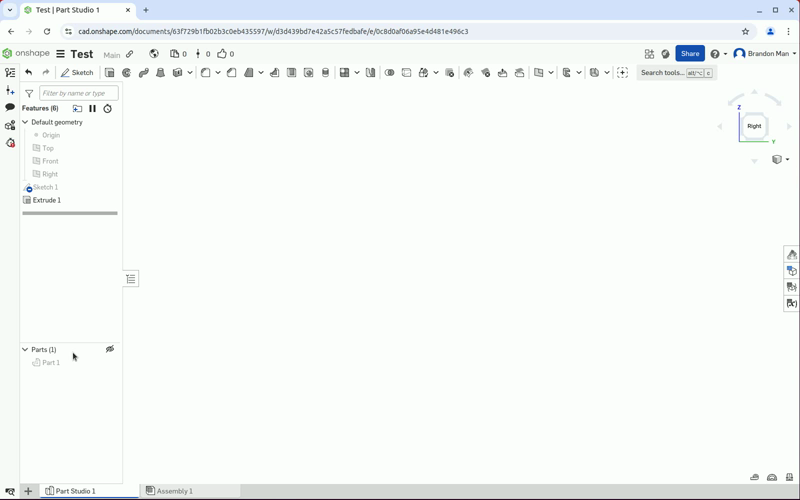
mouse_move(73, 352)
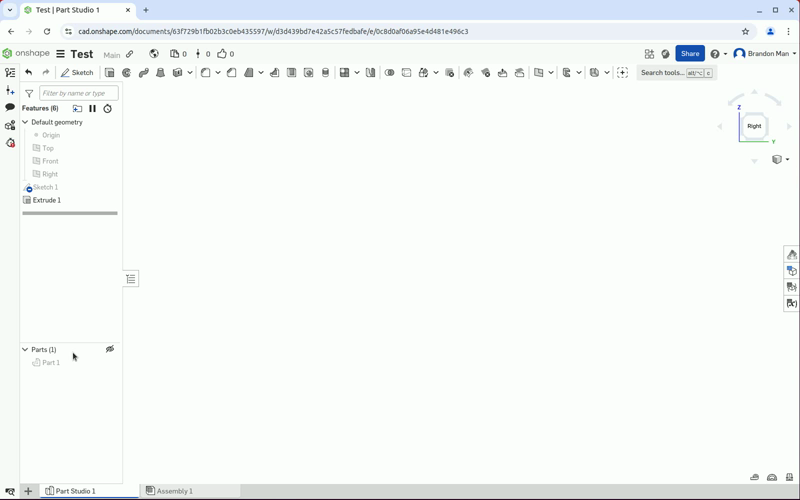
key(shift+y)
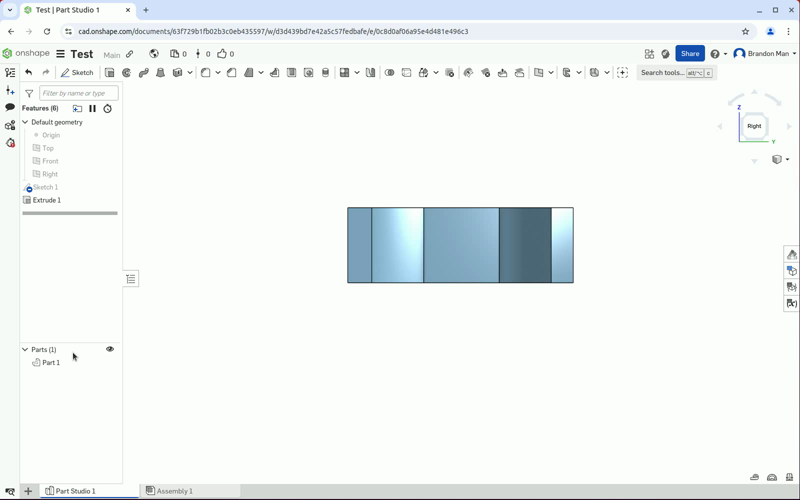
mouse_move(541, 75)
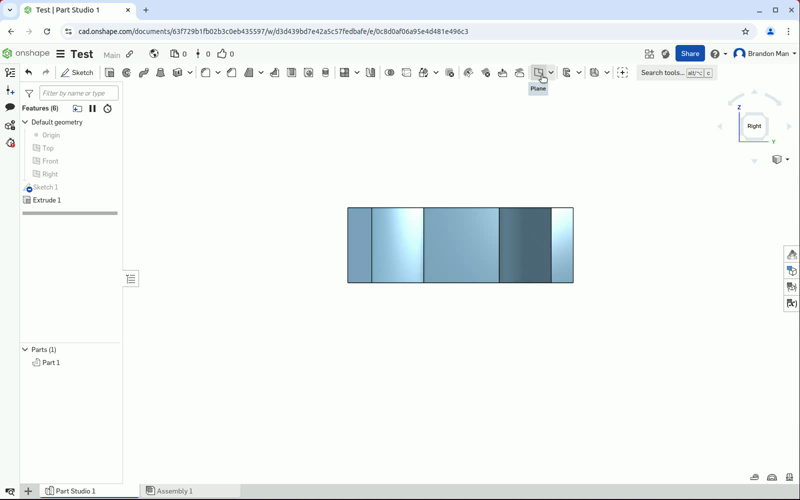
click(541, 75)
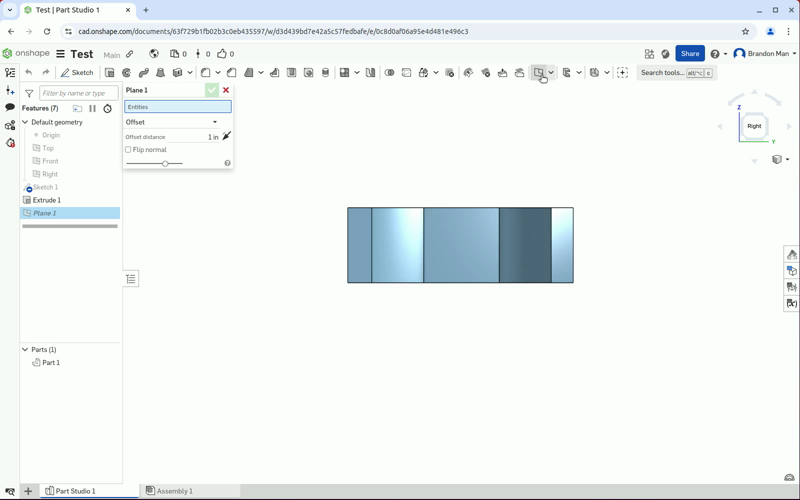
mouse_move(73, 176)
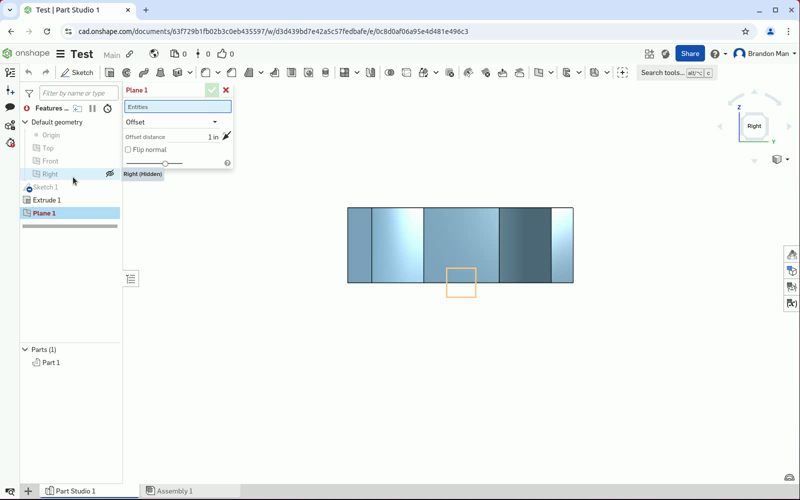
click(73, 176)
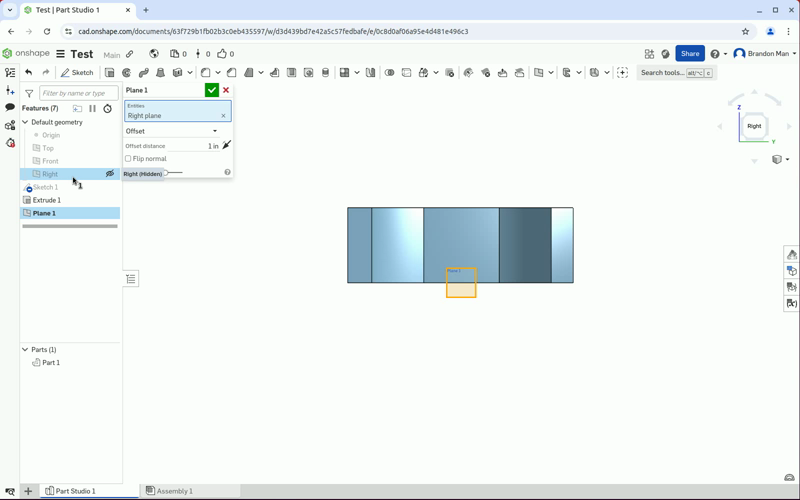
key(tab, 2)
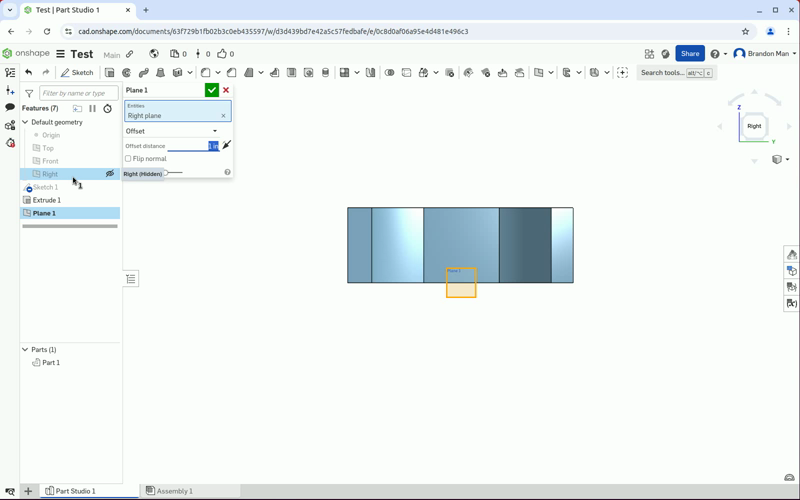
text(16.361)
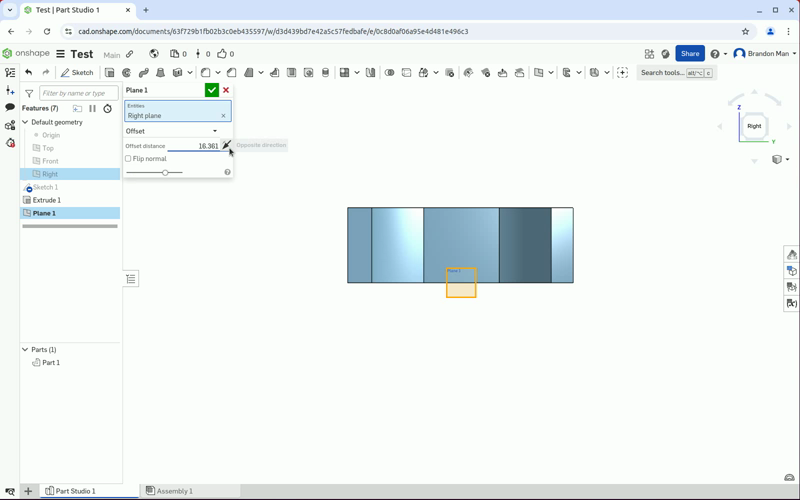
mouse_move(229, 147)
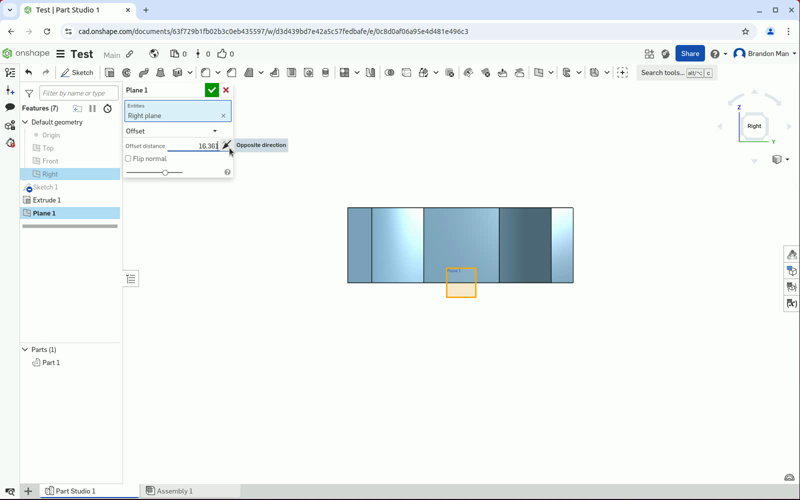
click(229, 147)
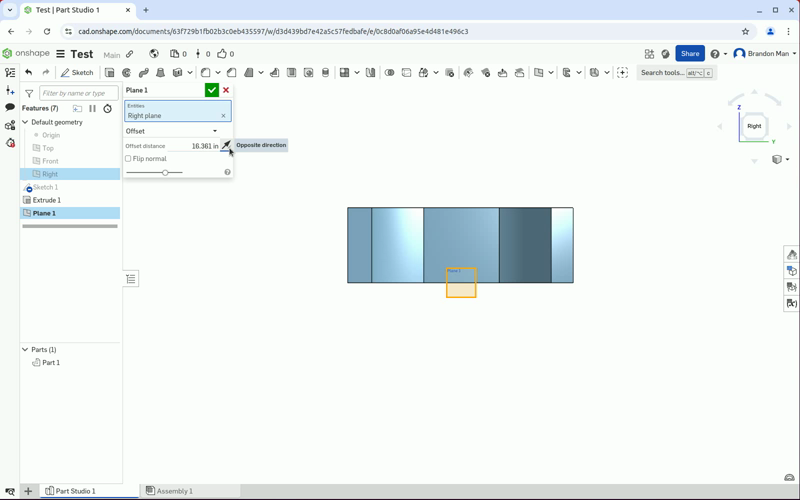
key(enter, 2)
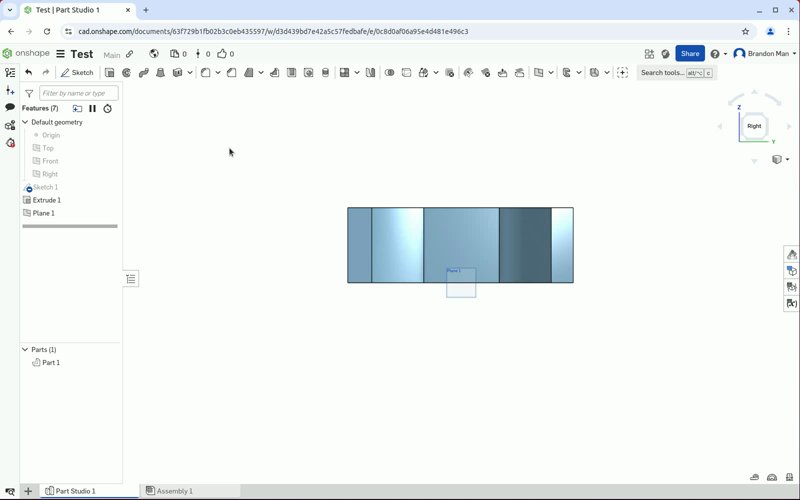
key(shift+s)
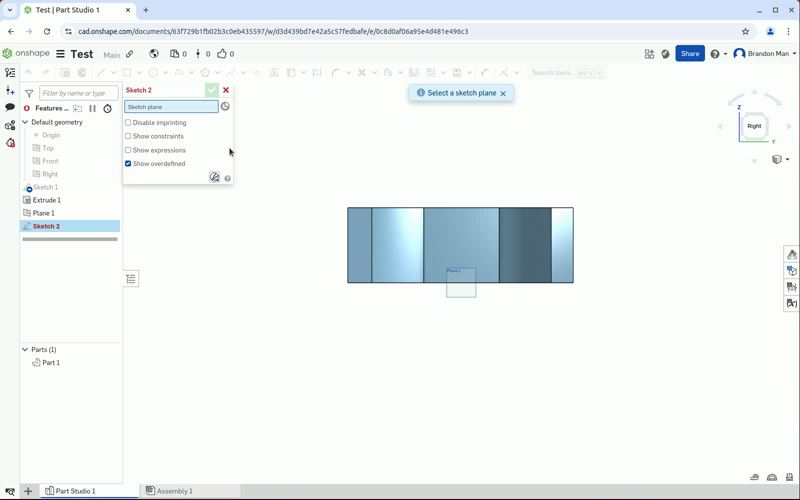
mouse_move(73, 215)
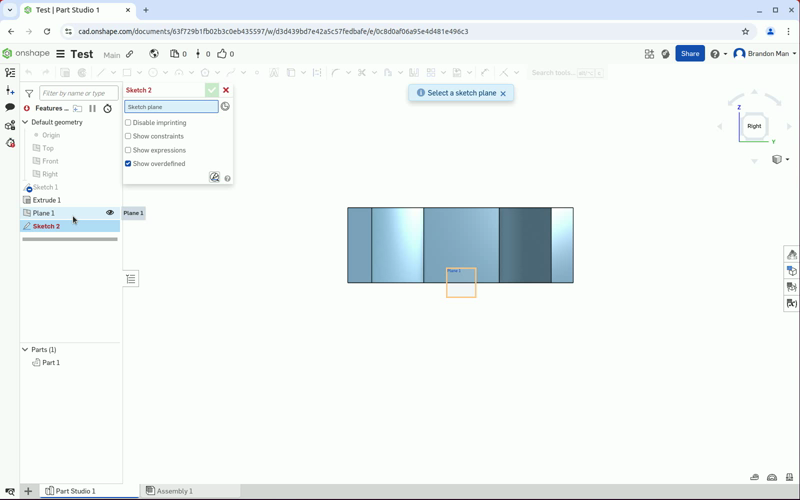
click(73, 215)
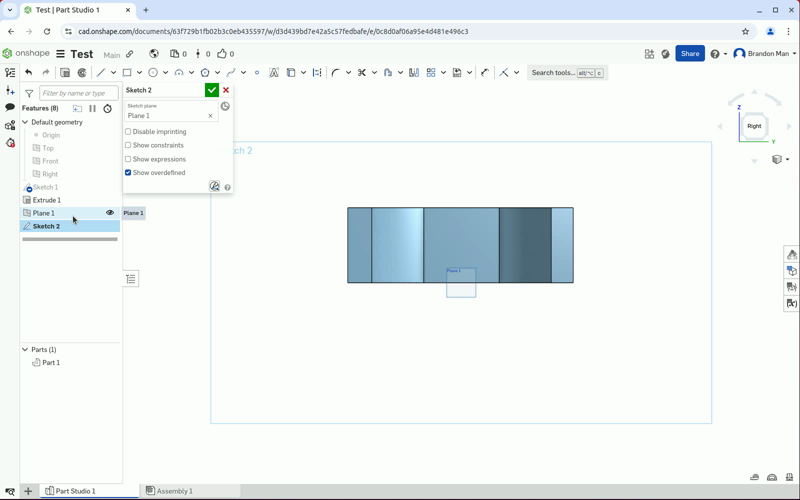
mouse_move(73, 352)
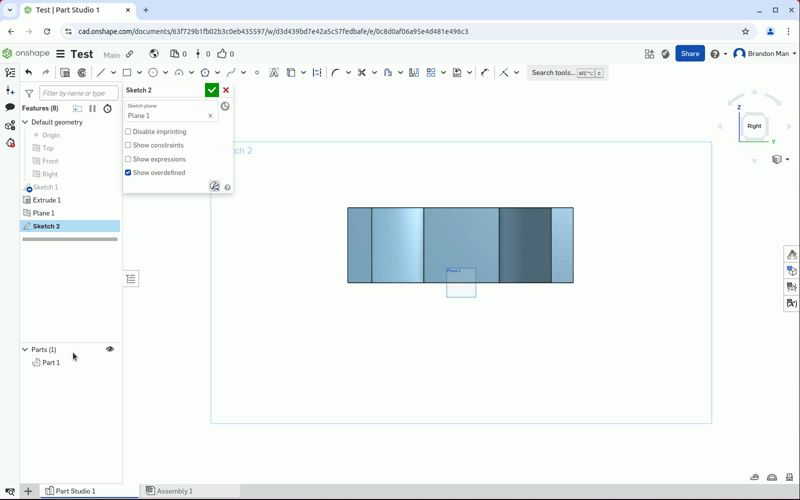
key(y)
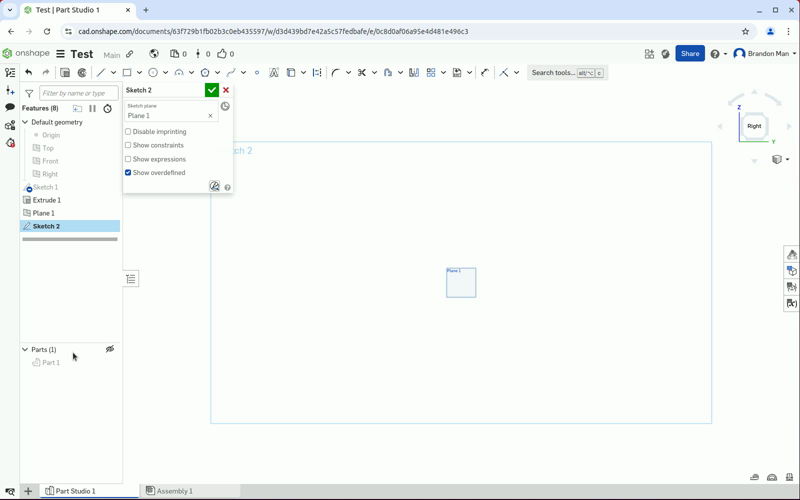
key(c)
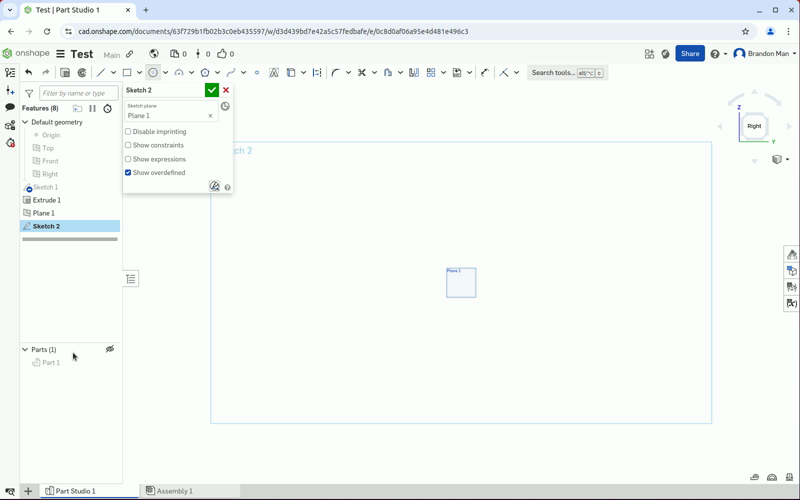
key_down(shift)
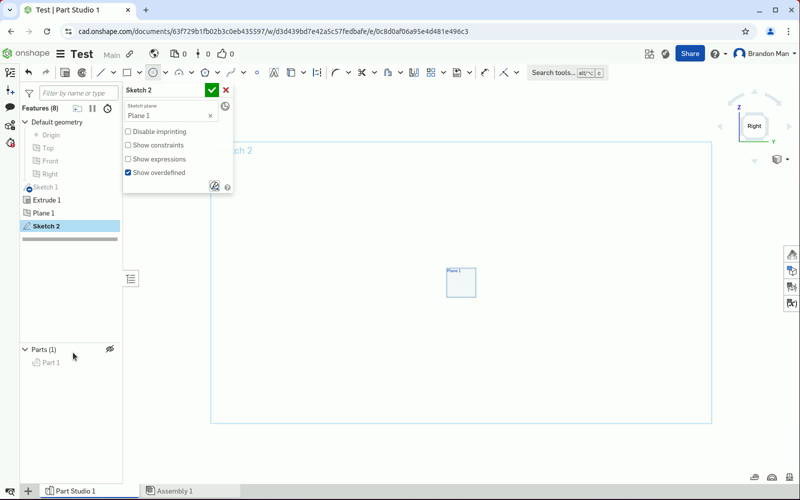
mouse_move(461, 245)
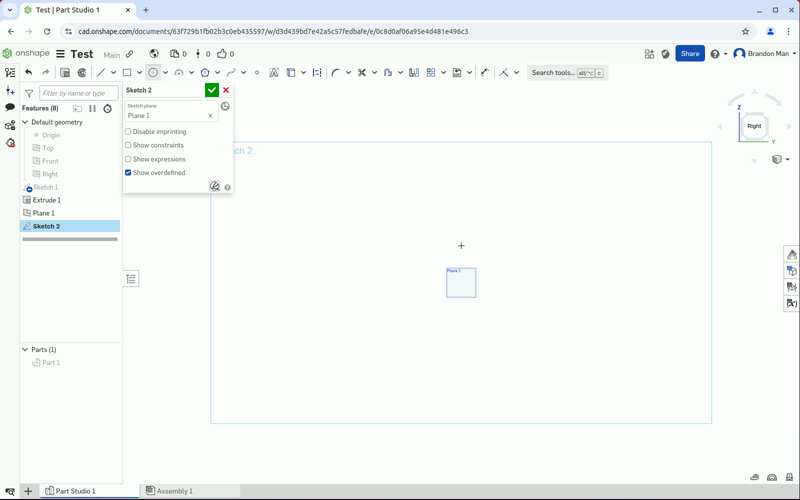
click(461, 245)
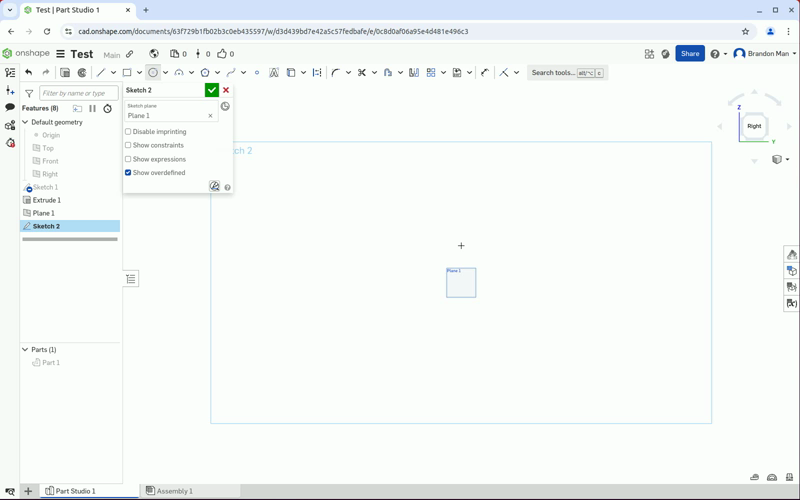
key_up(shift)
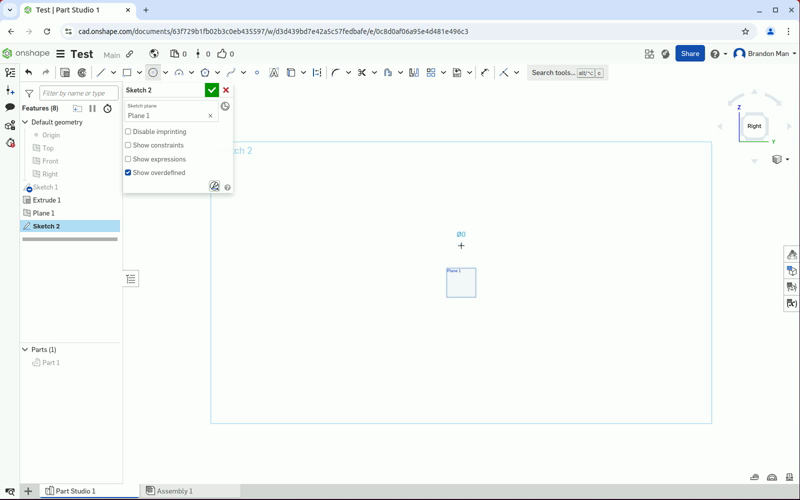
mouse_move(495, 245)
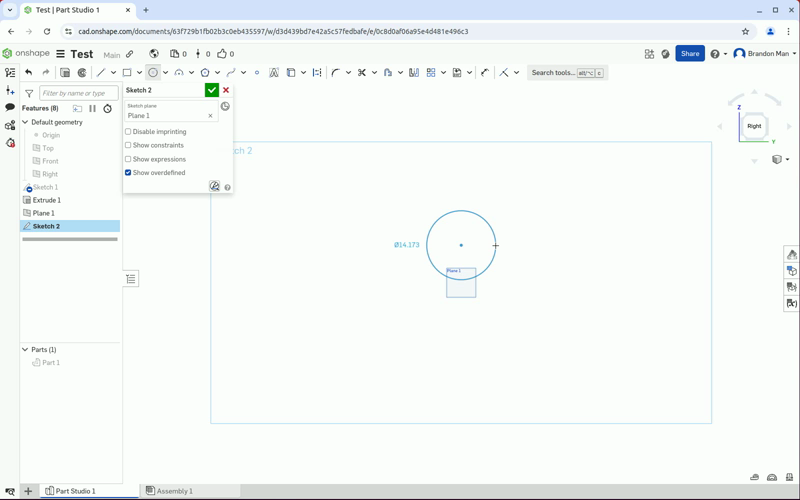
click(495, 245)
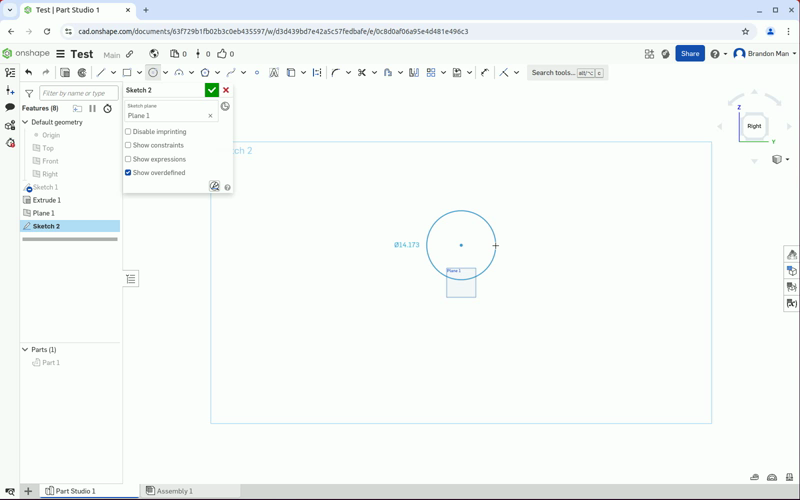
key(esc)
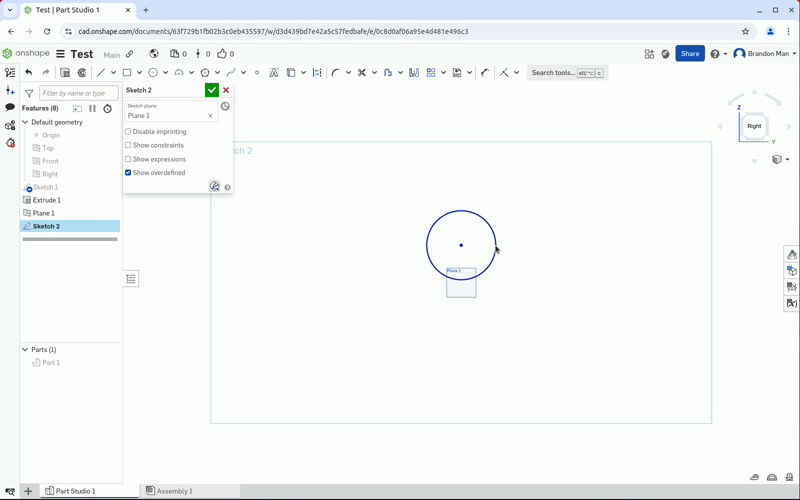
mouse_move(442, 231)
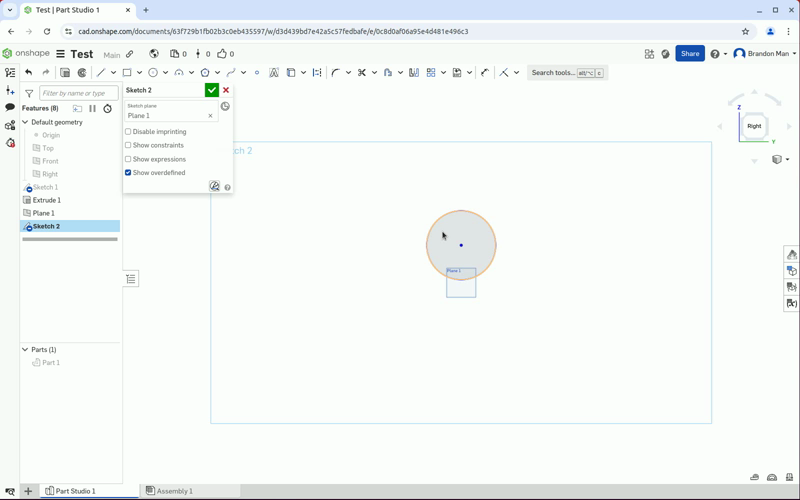
click(442, 231)
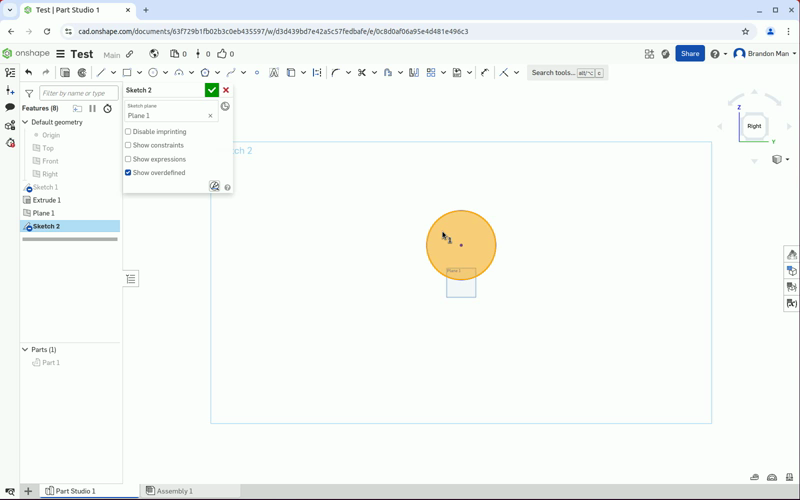
mouse_move(73, 352)
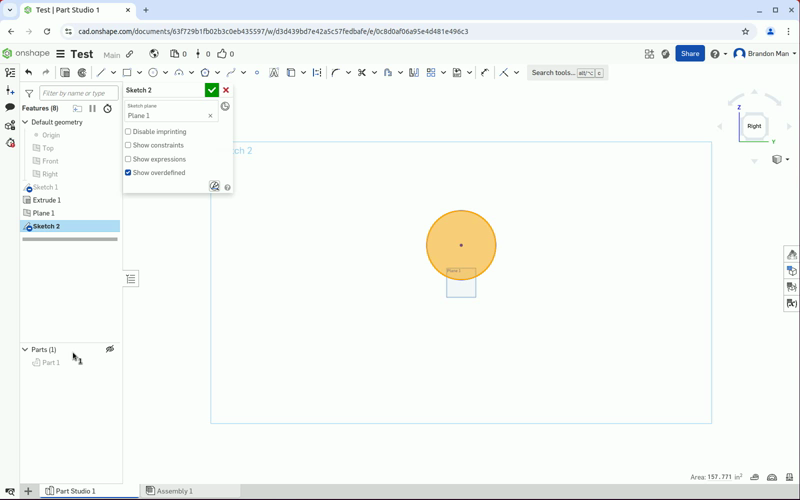
key(shift+y)
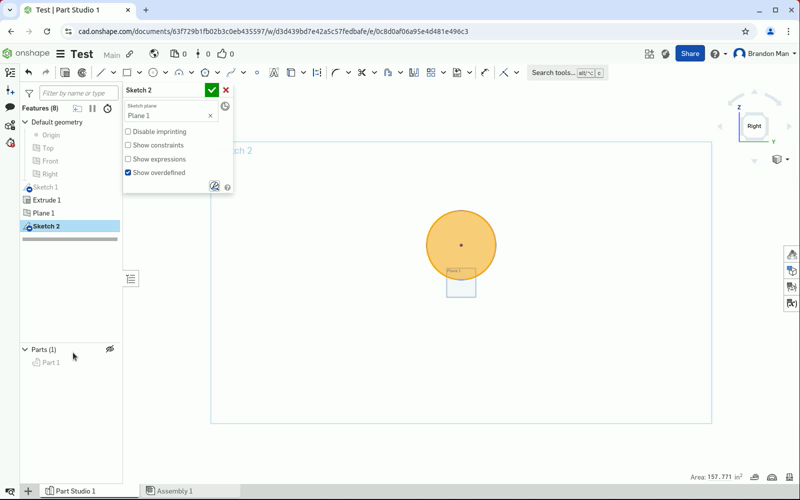
key(shift+e)
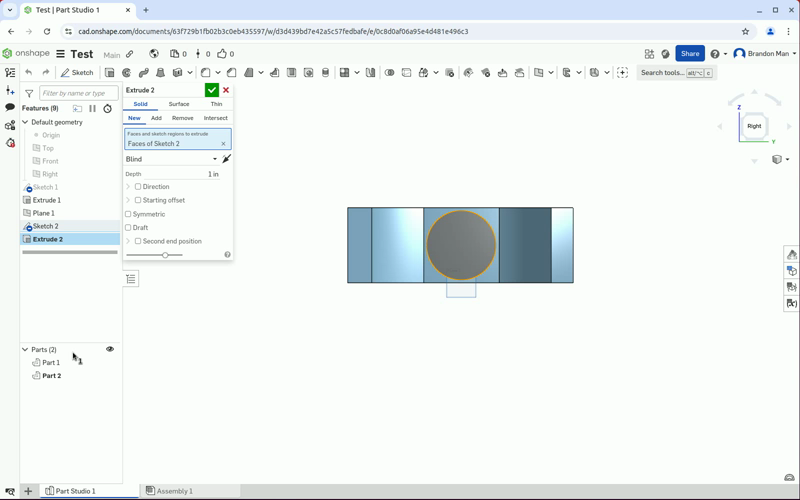
mouse_move(143, 106)
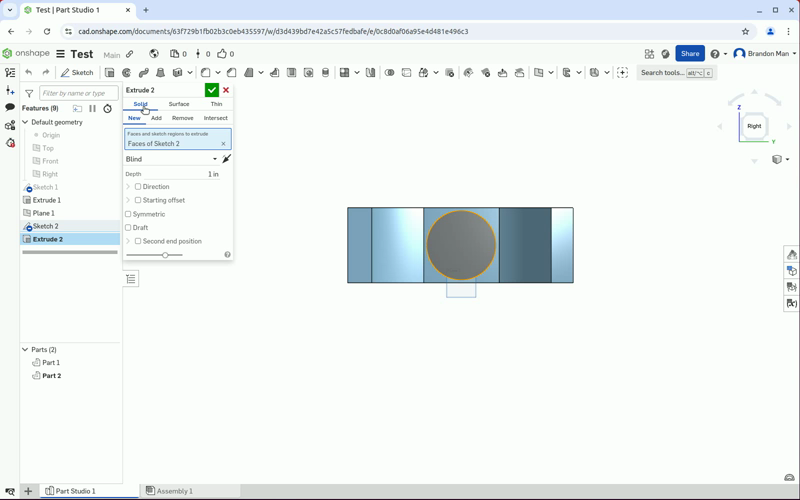
click(143, 106)
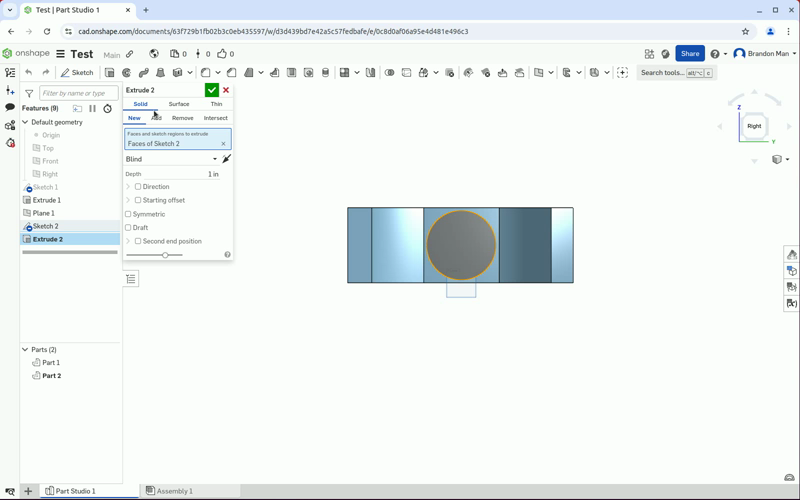
mouse_move(186, 120)
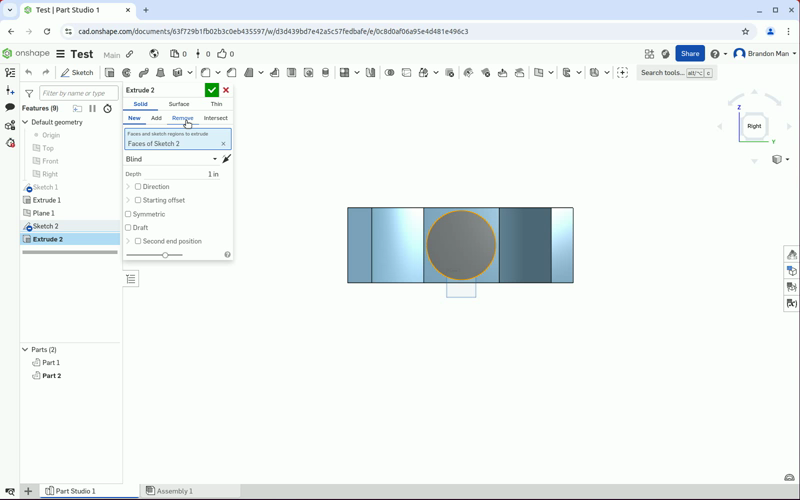
click(186, 120)
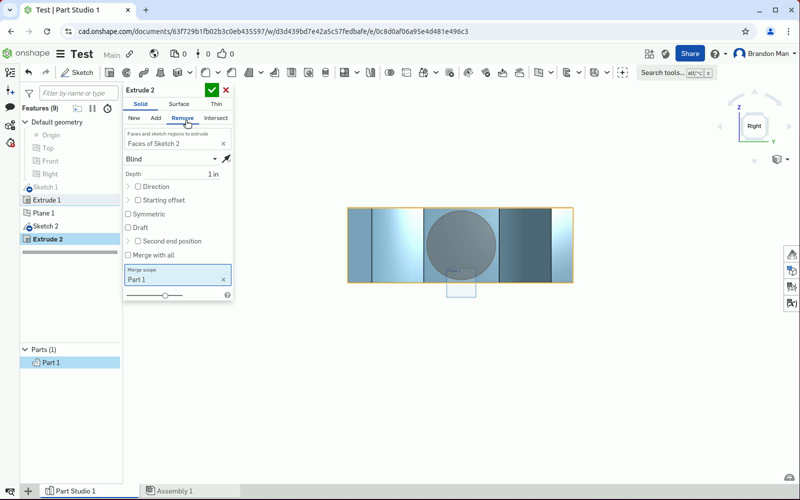
key(tab, 4)
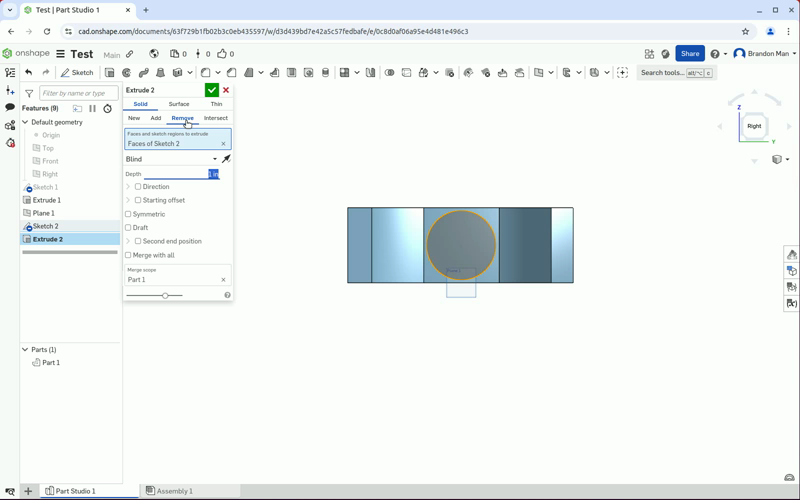
text(4.814)
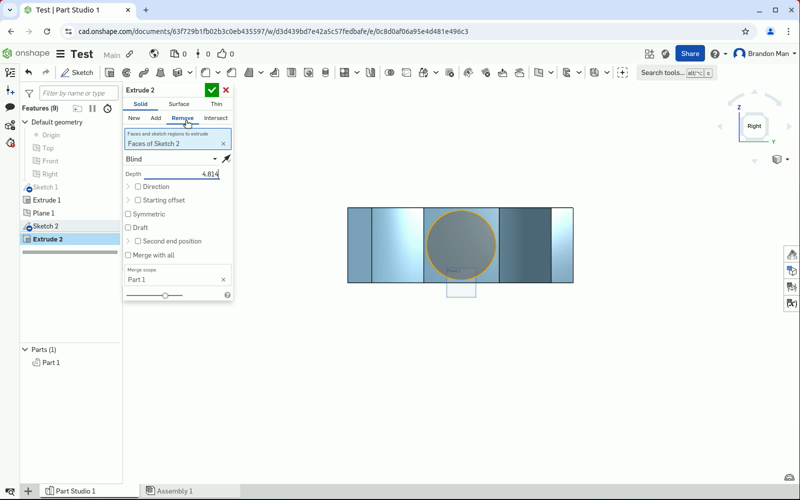
key(tab, 6)
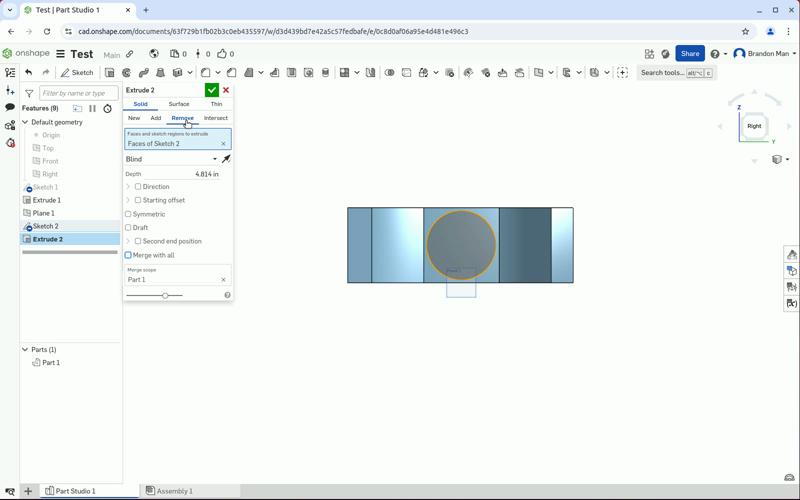
key(space)
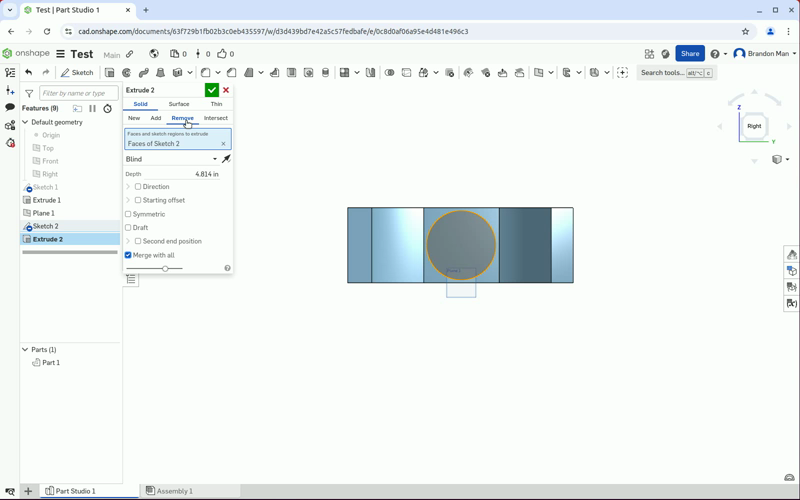
key(enter)
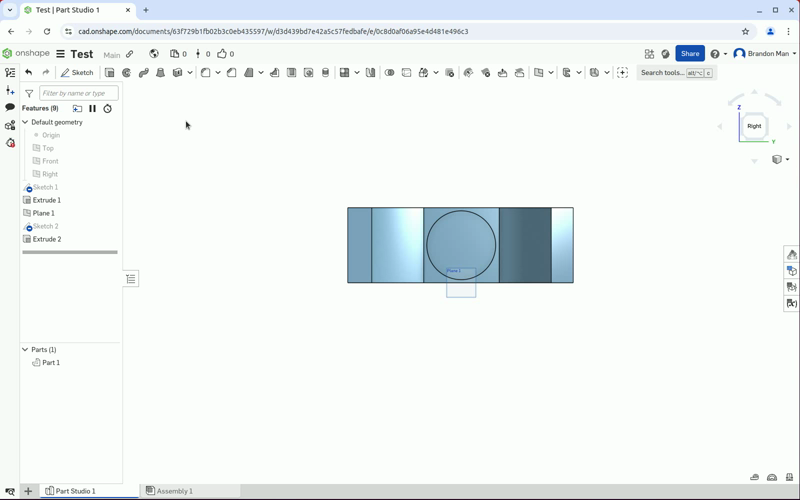
key(shift+h)
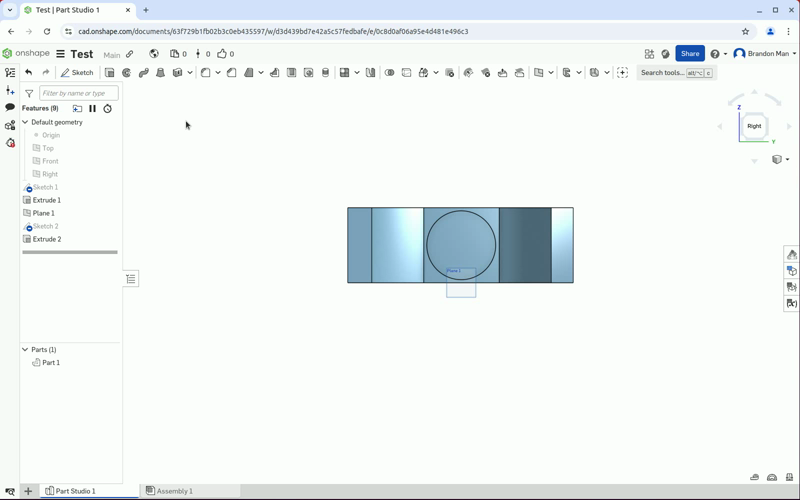
key(shift+h)
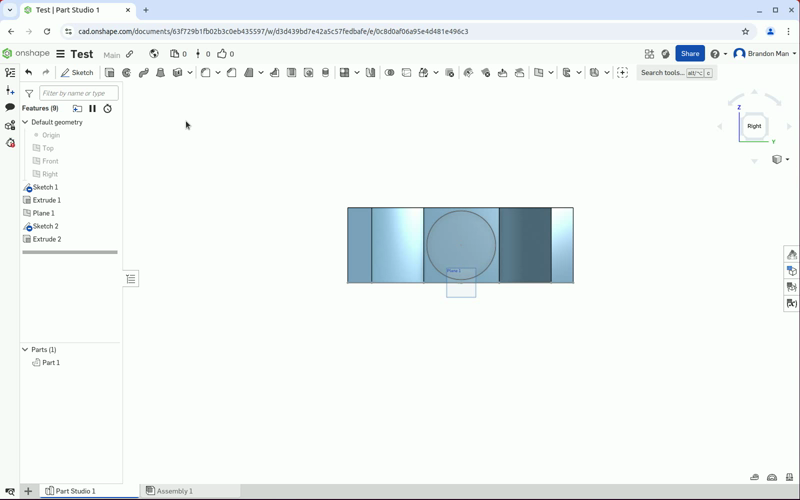
key(shift+7)
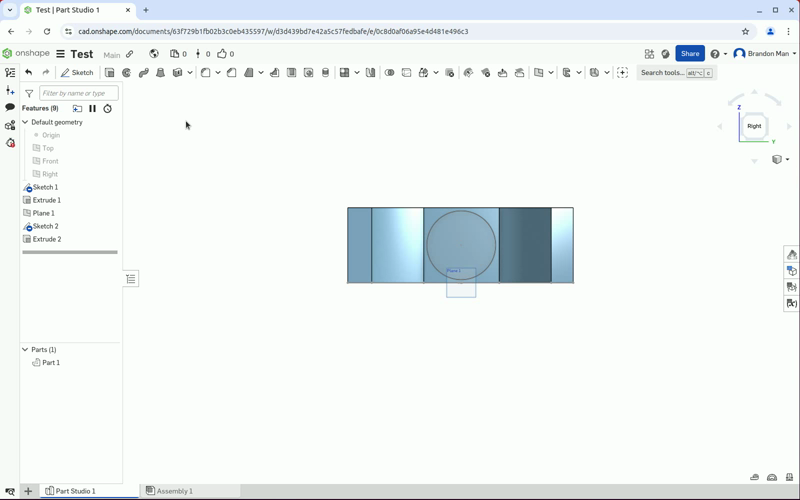
key(right, 2)
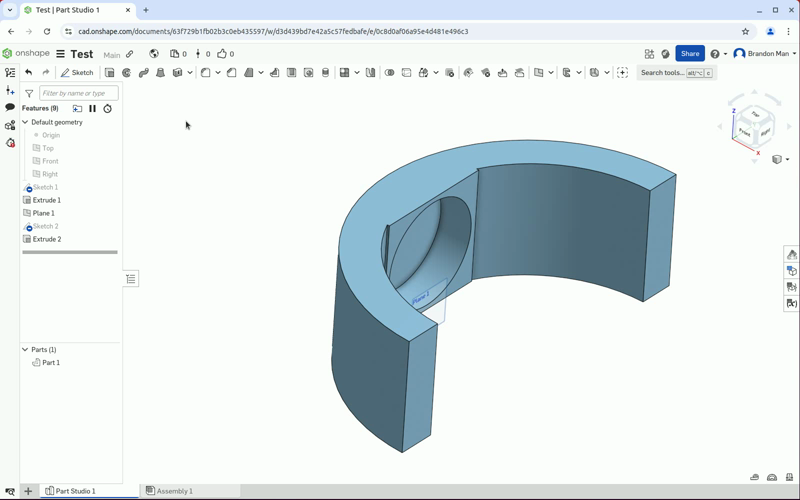
key(down, 2)
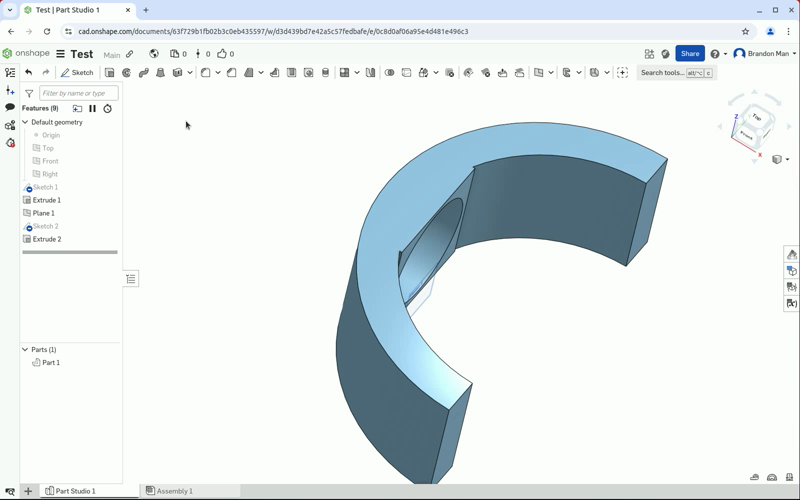
key(up, 2)
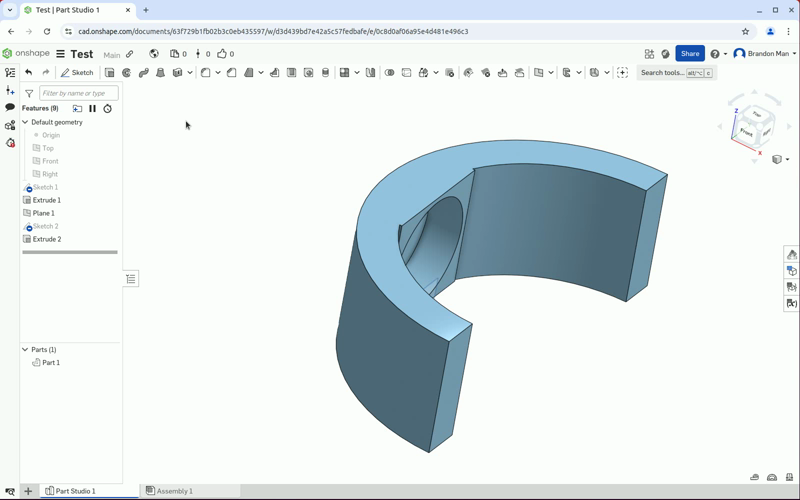
key(left, 2)
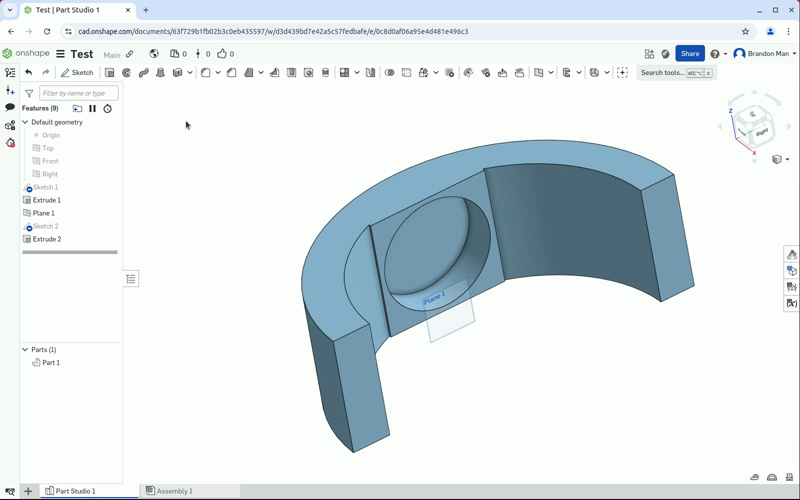
mouse_move(73, 189)
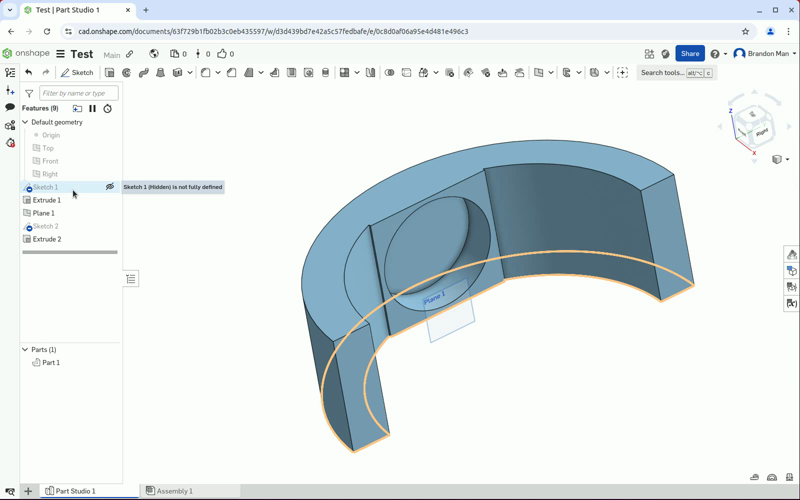
click(73, 189)